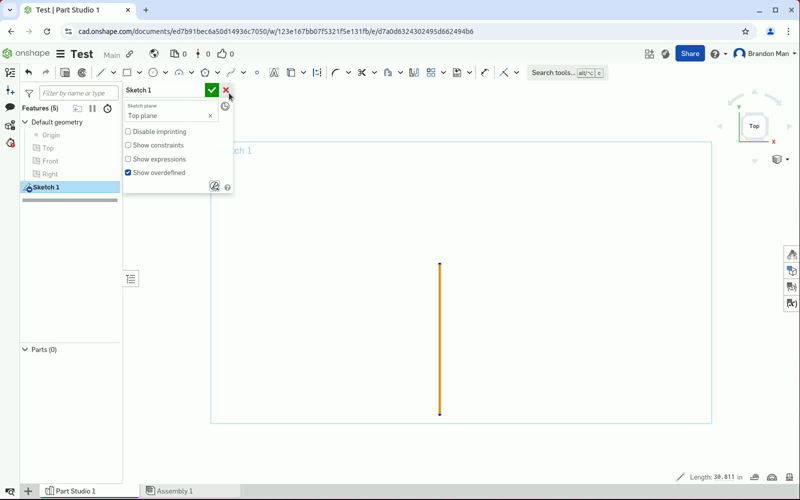
key(shift+h)
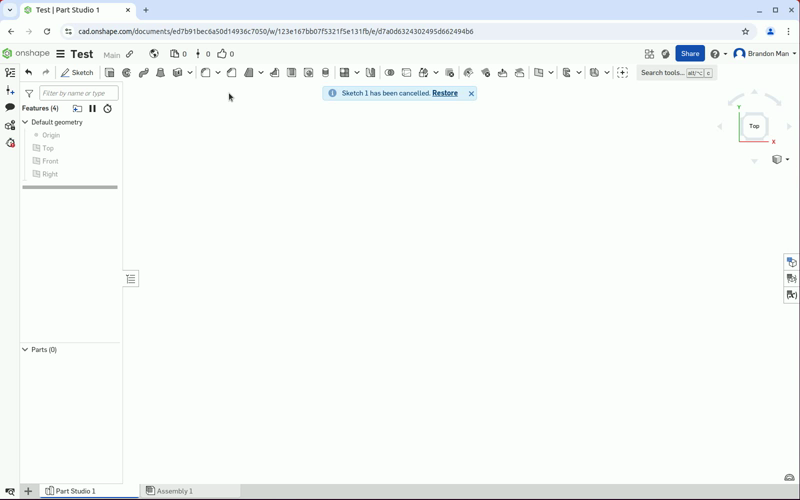
mouse_move(73, 352)
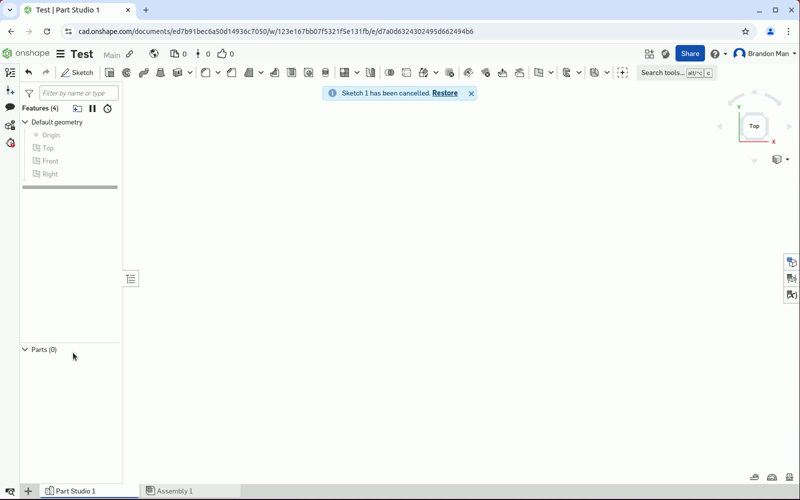
key(y)
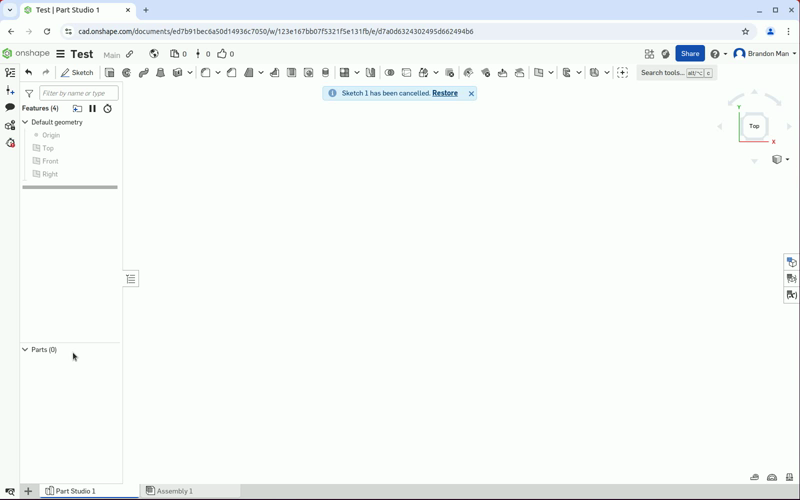
key(shift+p)
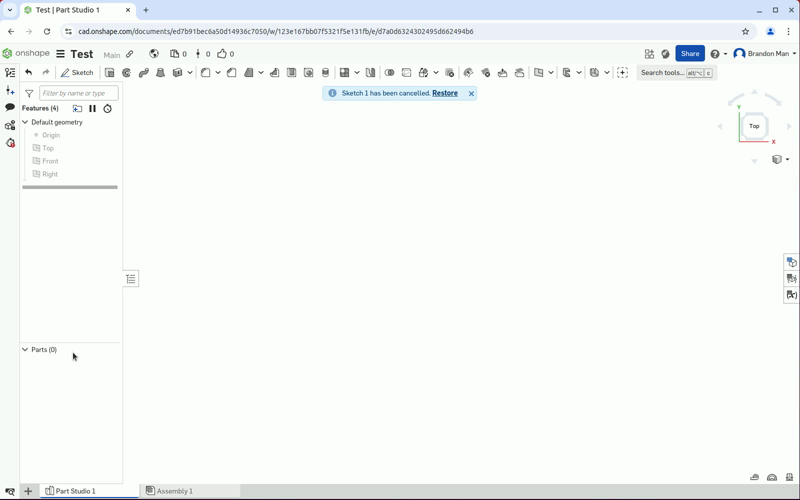
key(space)
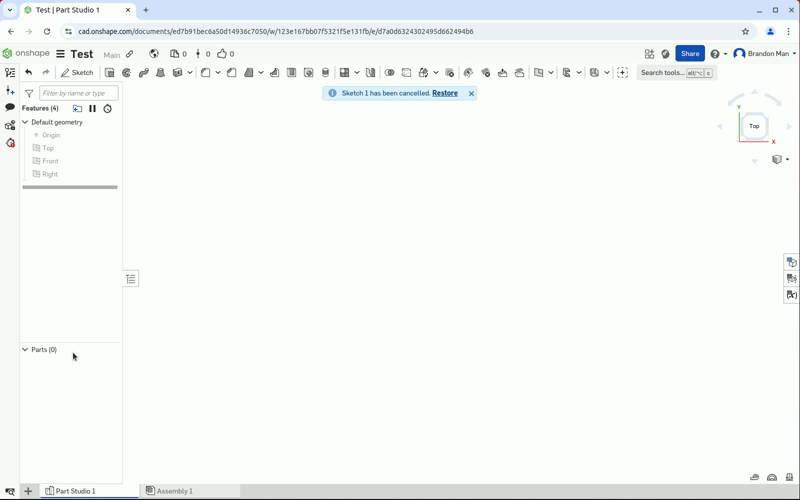
key_down(shift)
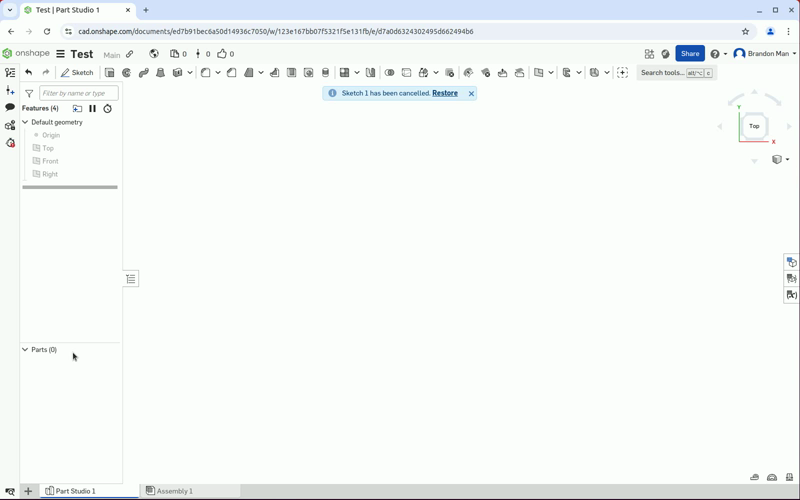
key(up)
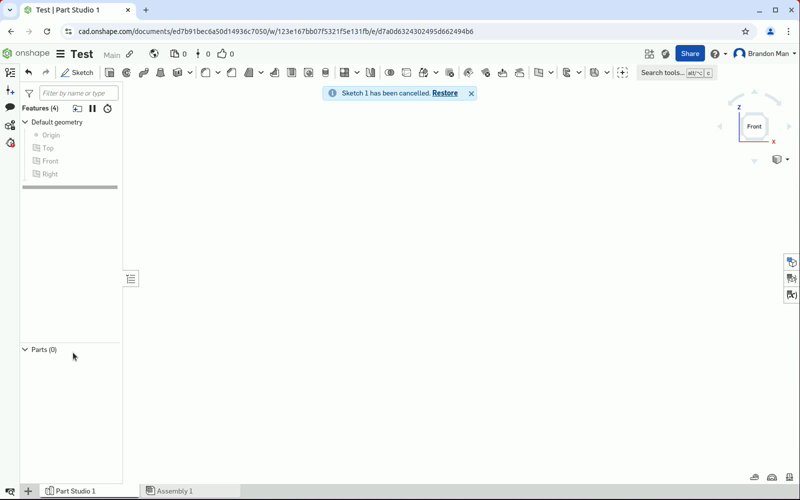
key_up(shift)
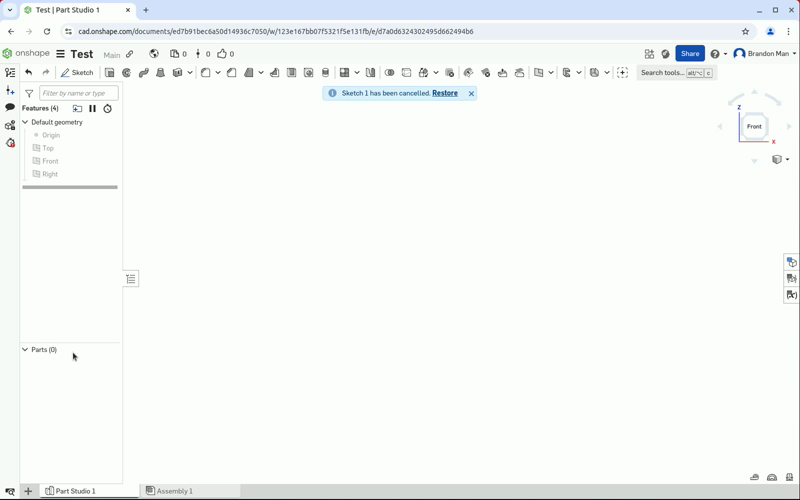
mouse_move(73, 352)
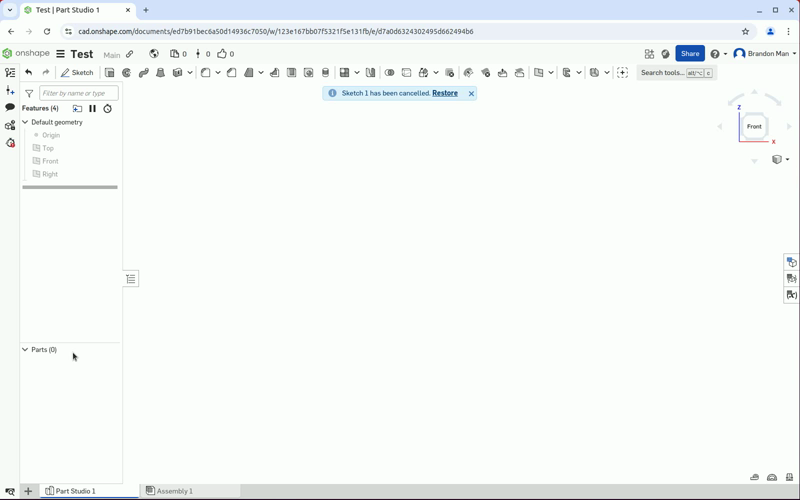
key(shift+y)
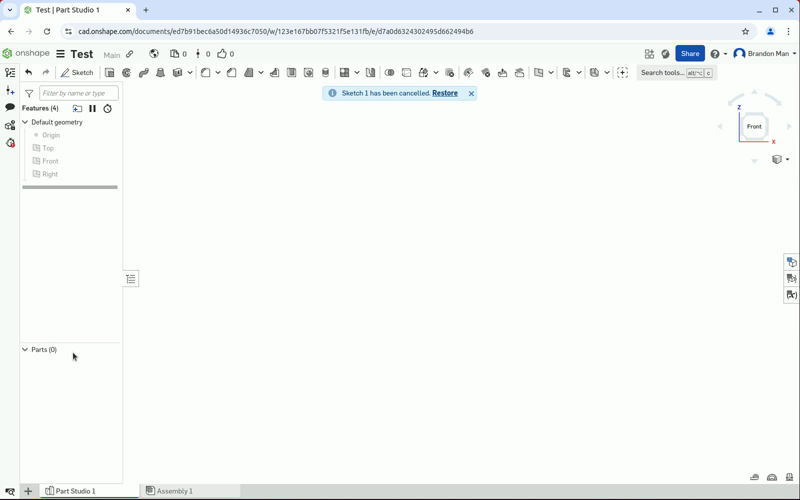
key(shift+s)
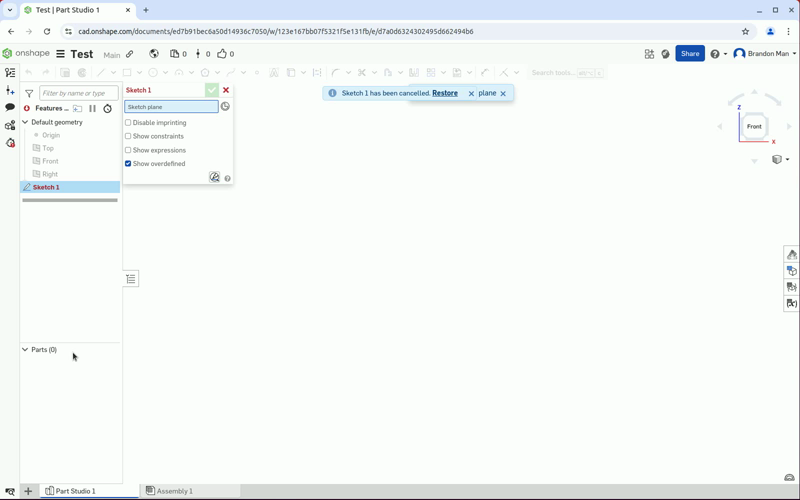
mouse_move(73, 163)
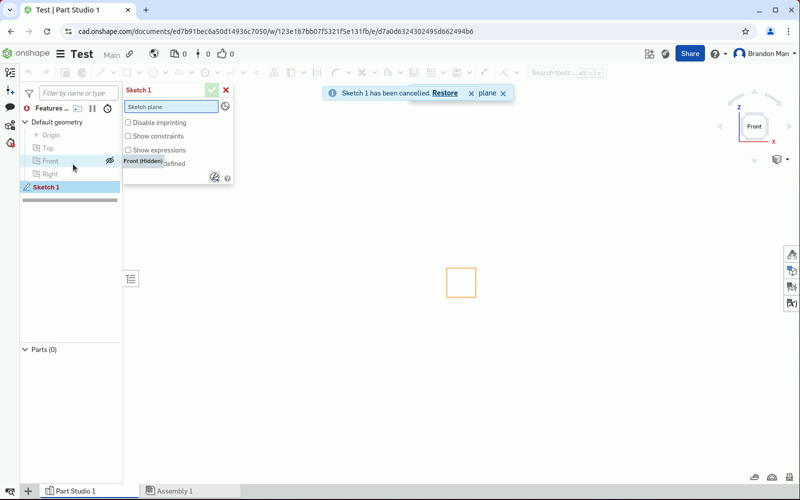
click(73, 163)
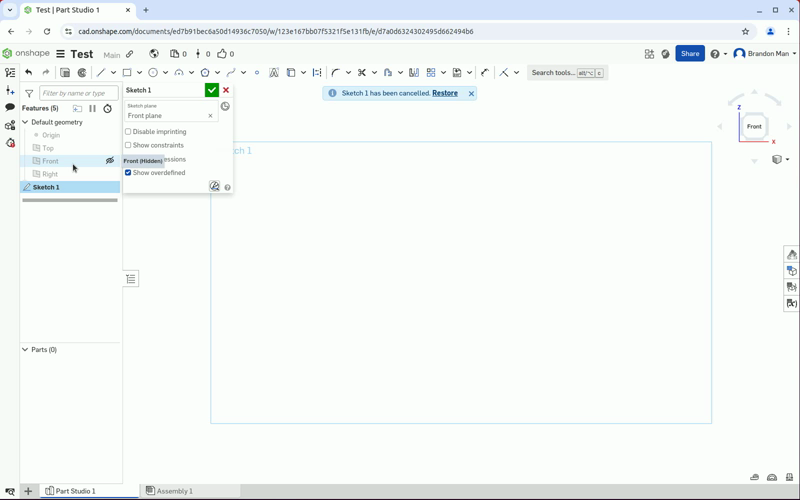
mouse_move(73, 352)
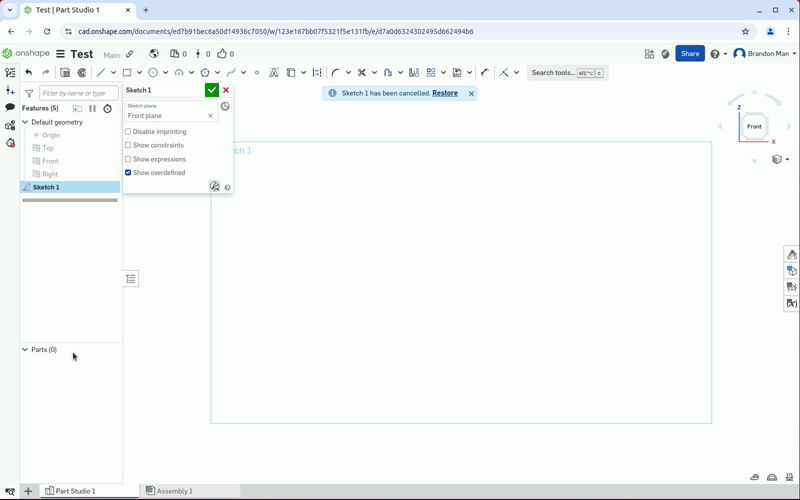
key(y)
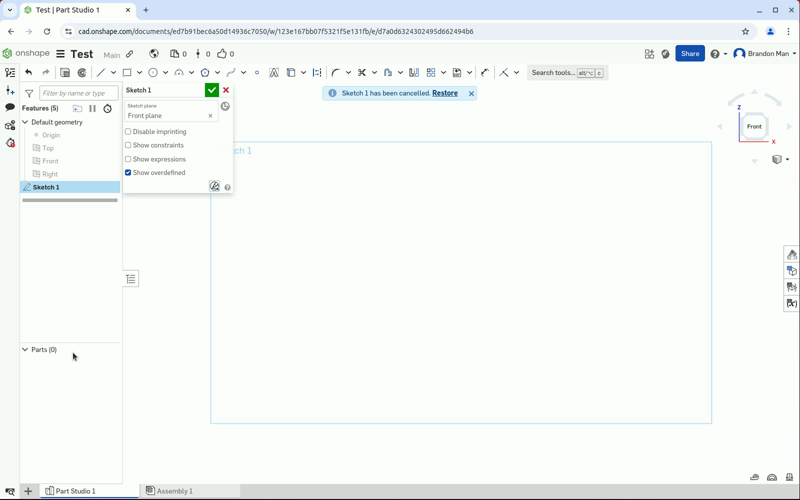
key(a)
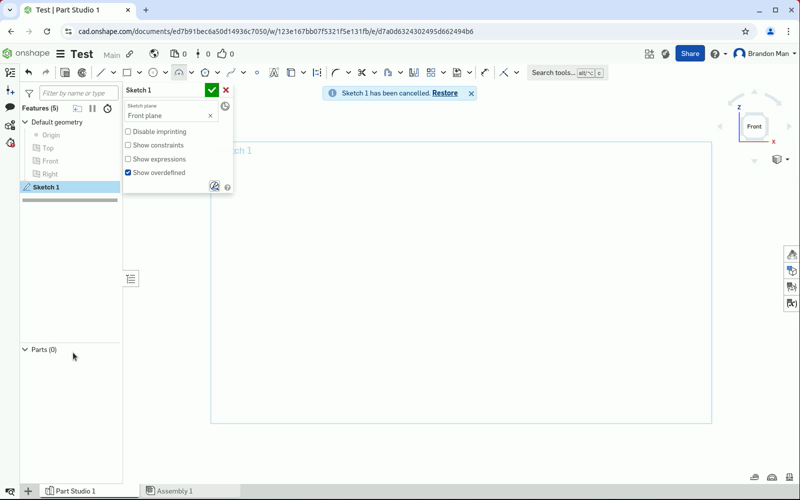
key_down(shift)
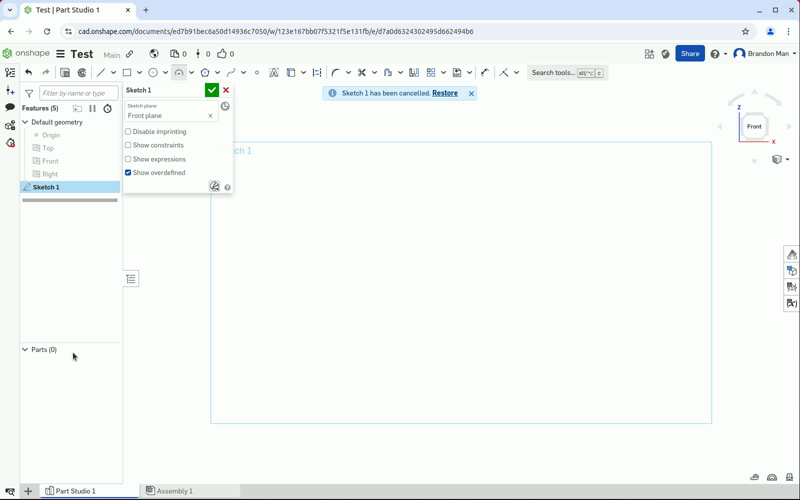
mouse_move(431, 325)
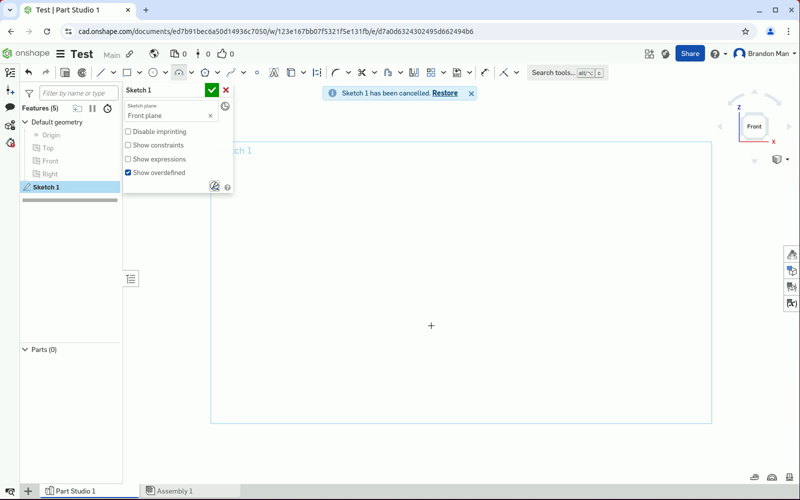
click(431, 325)
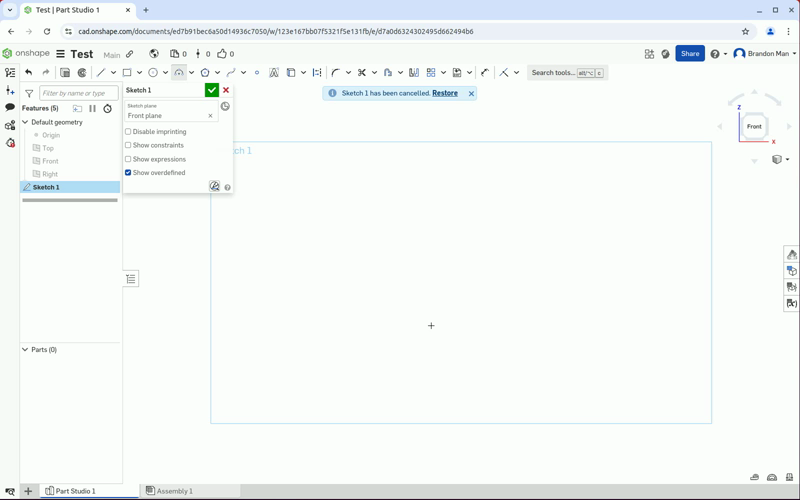
key_up(shift)
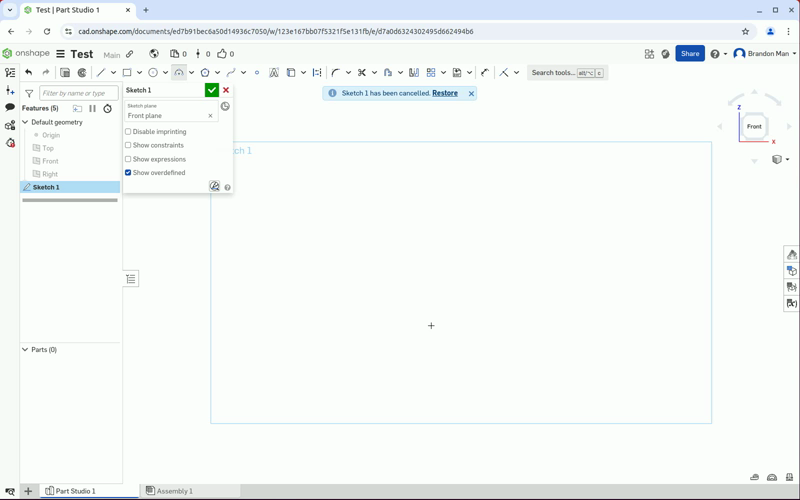
key_down(shift)
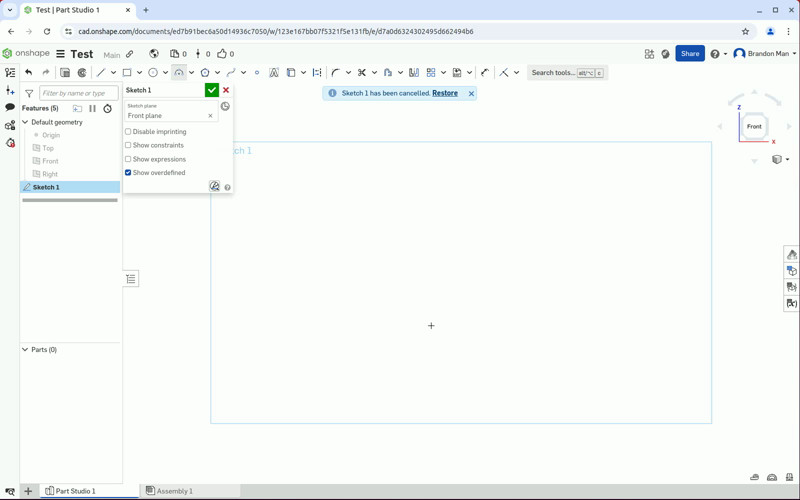
mouse_move(491, 325)
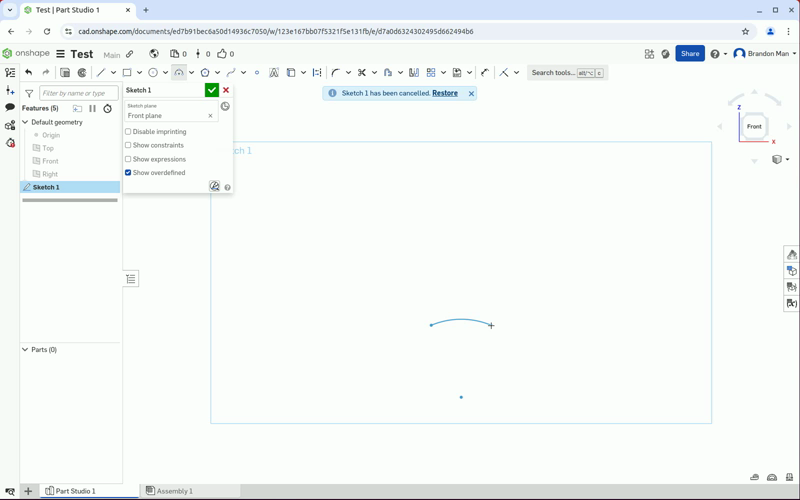
click(491, 325)
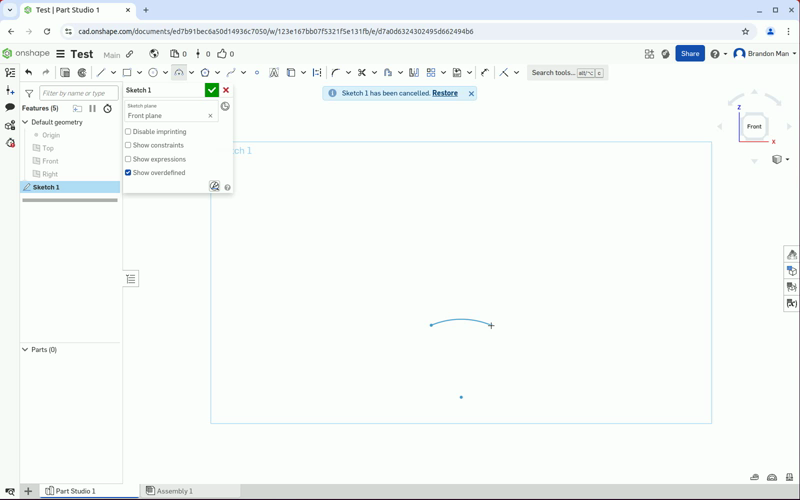
mouse_move(461, 295)
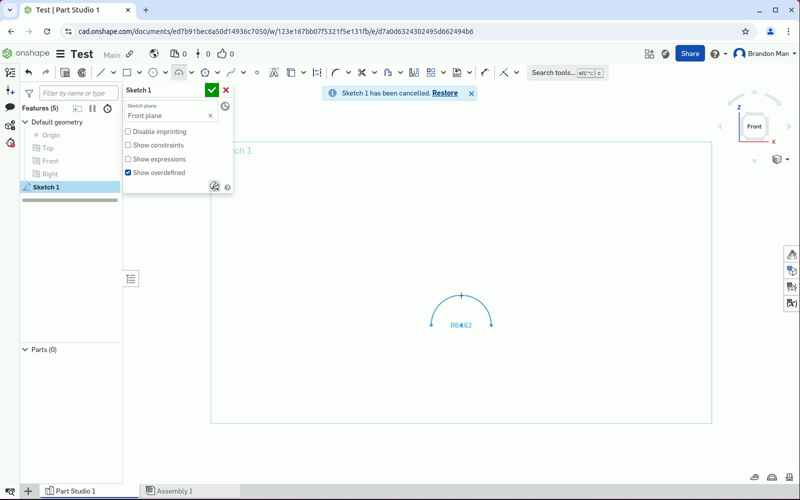
click(461, 295)
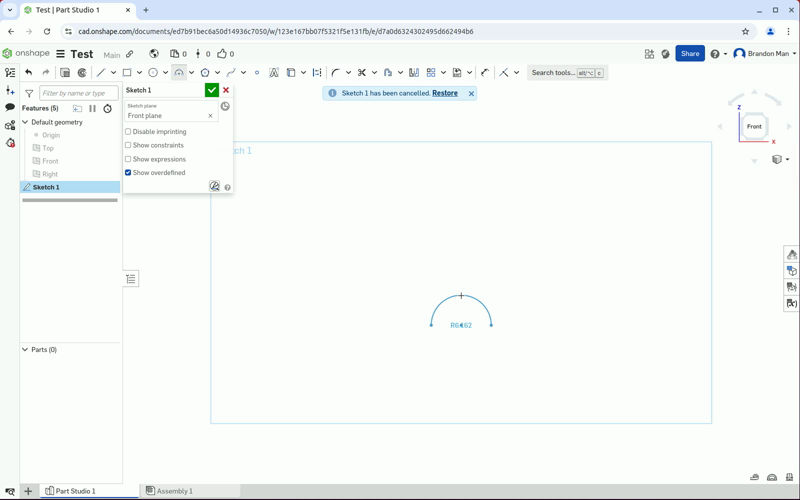
key_up(shift)
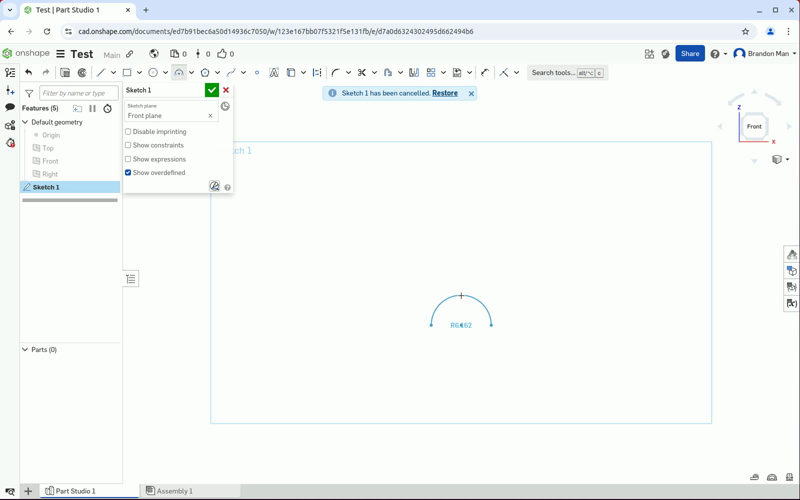
key(esc)
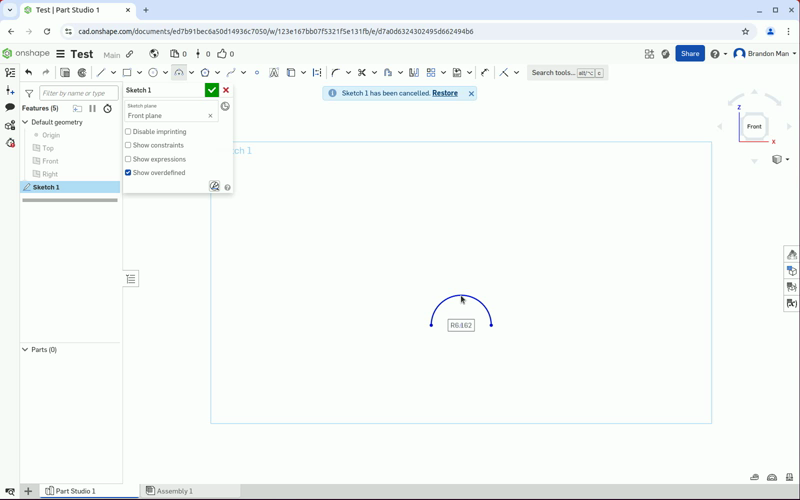
key(l)
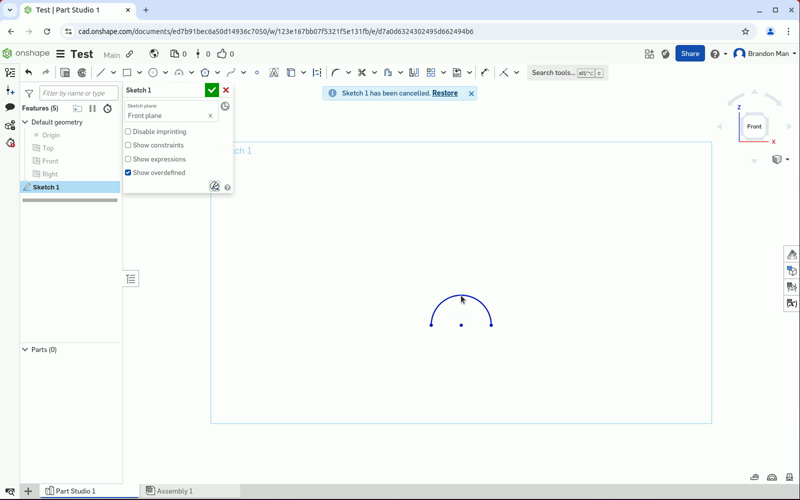
mouse_move(491, 325)
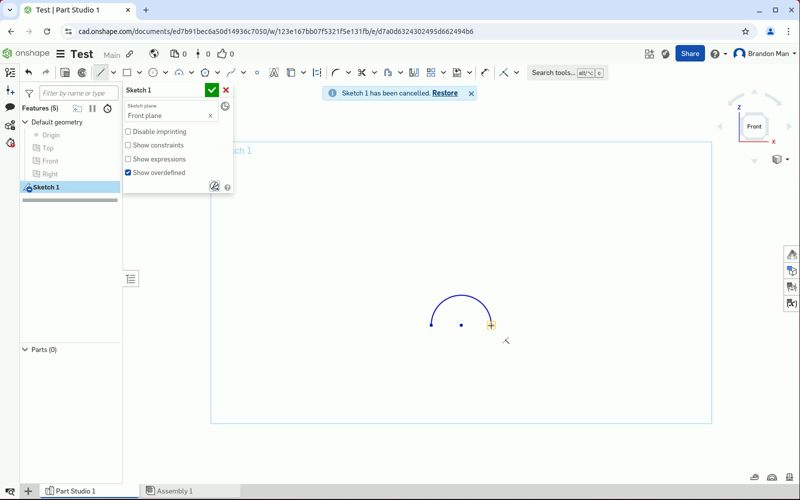
click(491, 325)
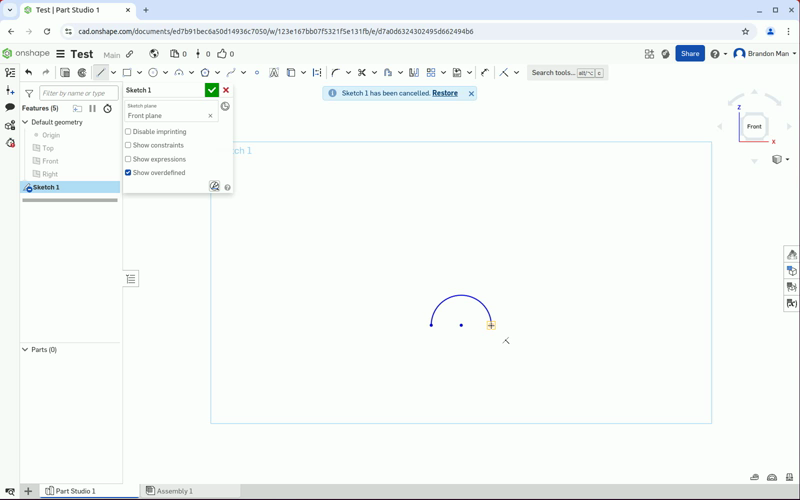
key_down(shift)
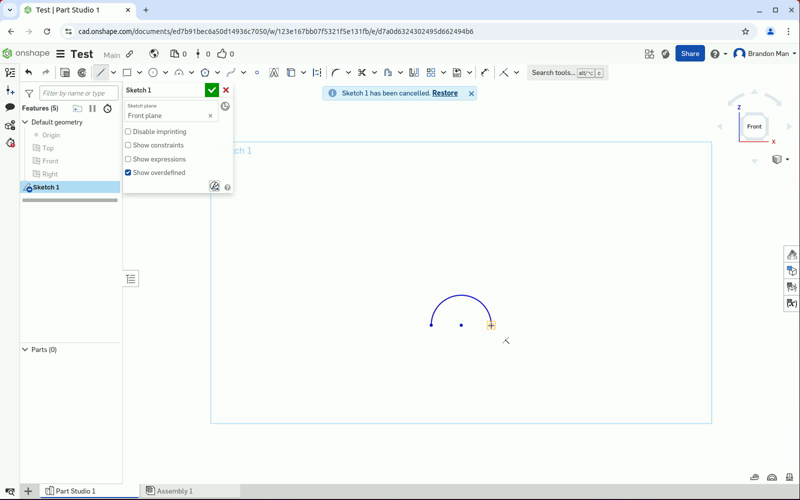
mouse_move(491, 239)
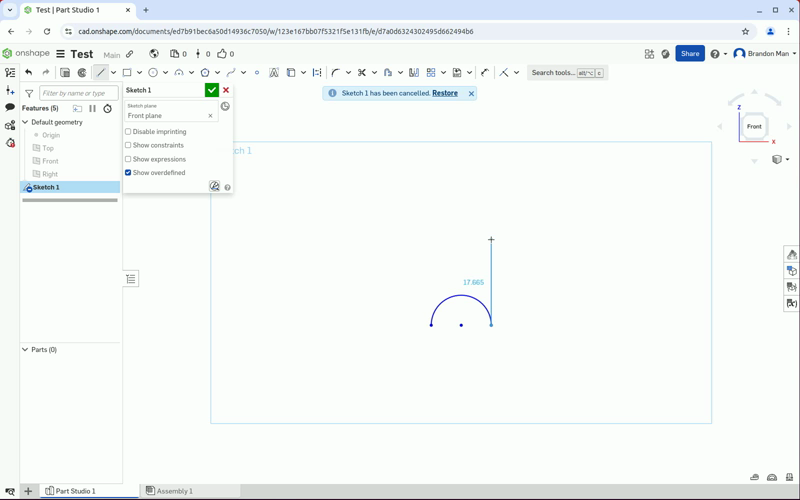
click(491, 239)
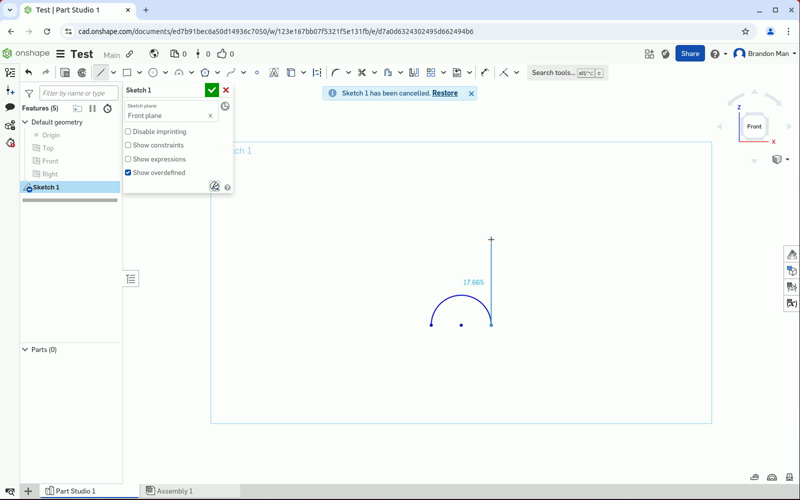
key_up(shift)
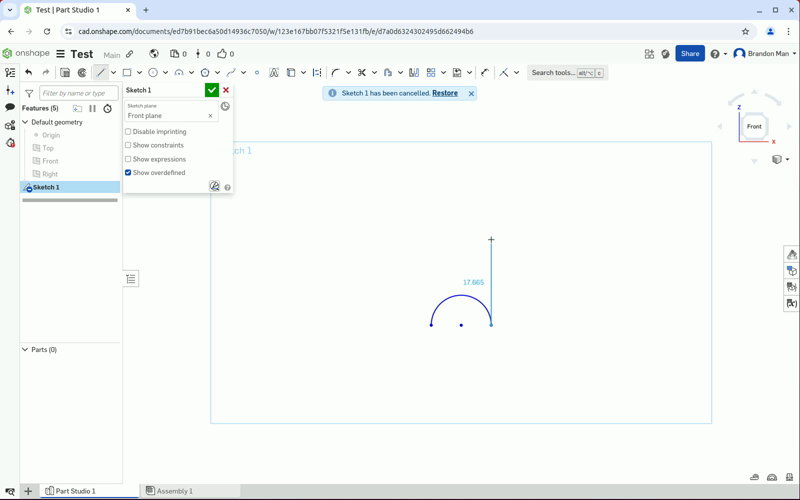
key(esc)
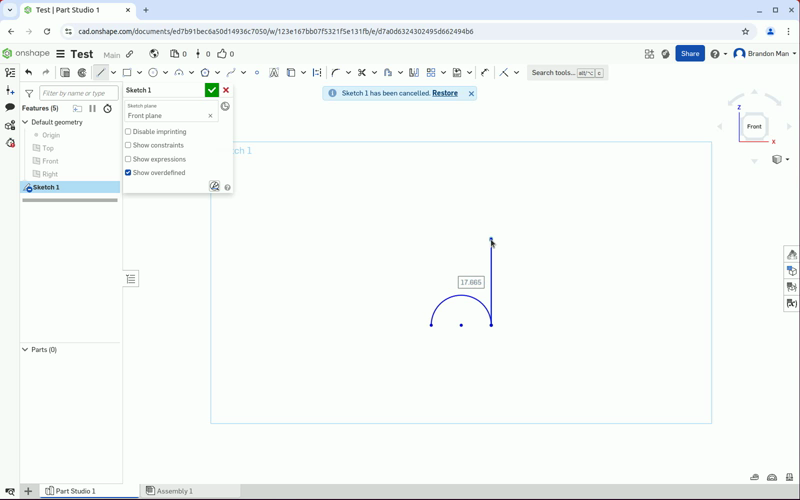
key(a)
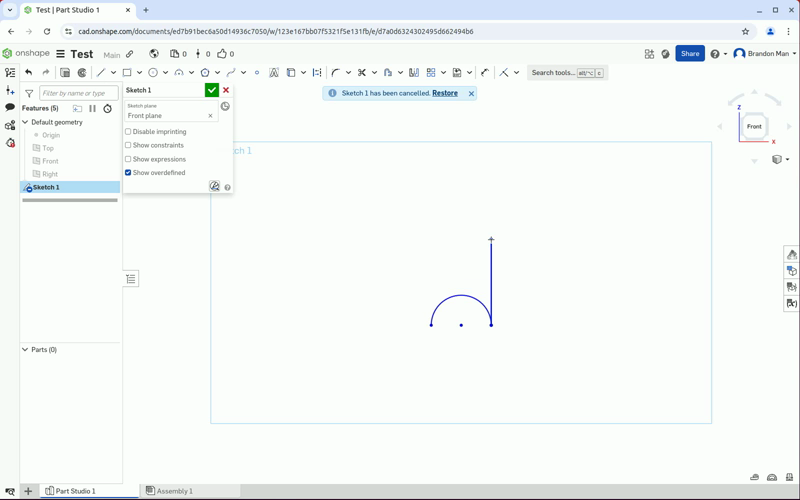
mouse_move(491, 239)
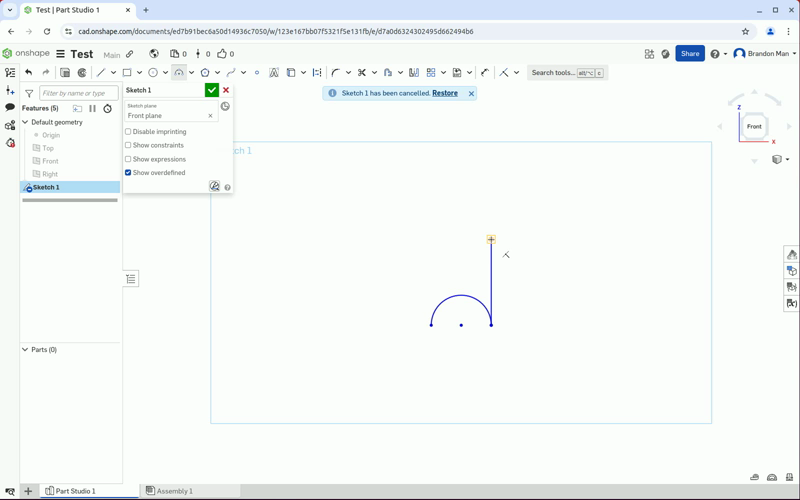
click(491, 239)
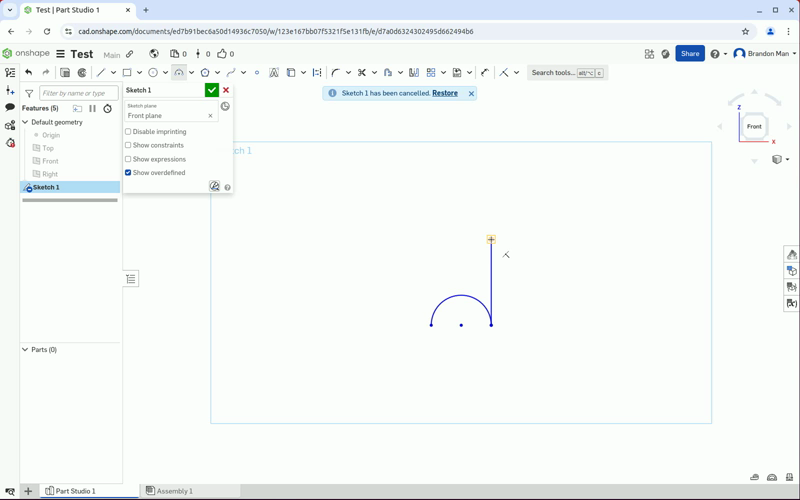
key_down(shift)
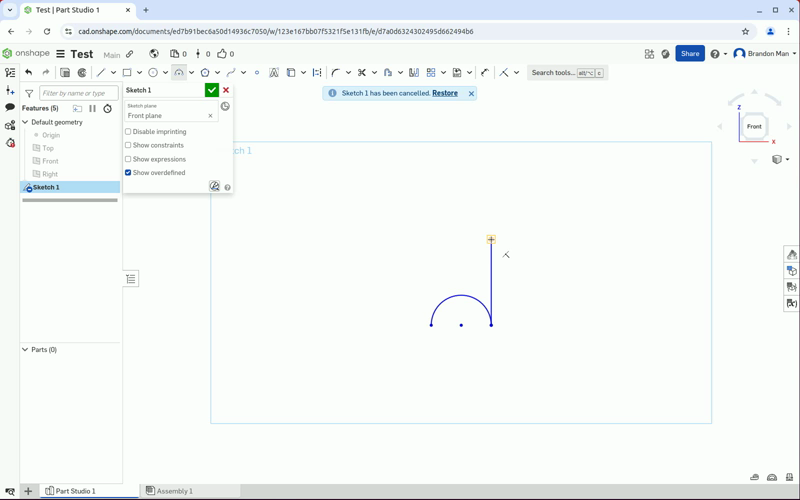
mouse_move(431, 239)
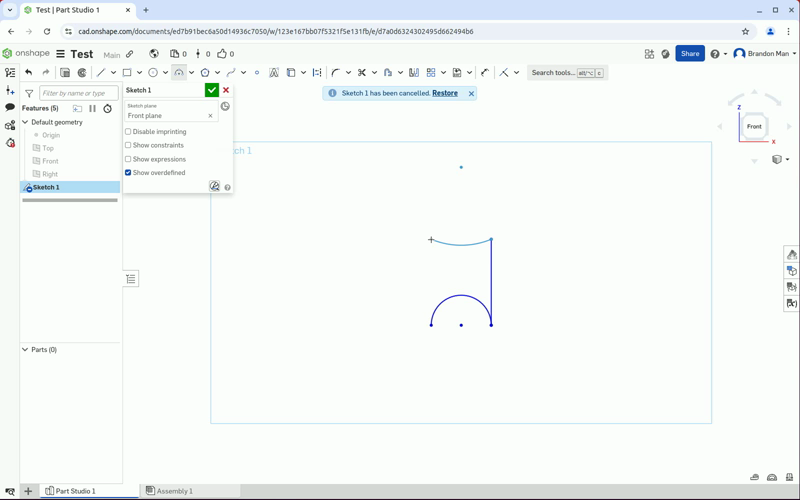
click(431, 239)
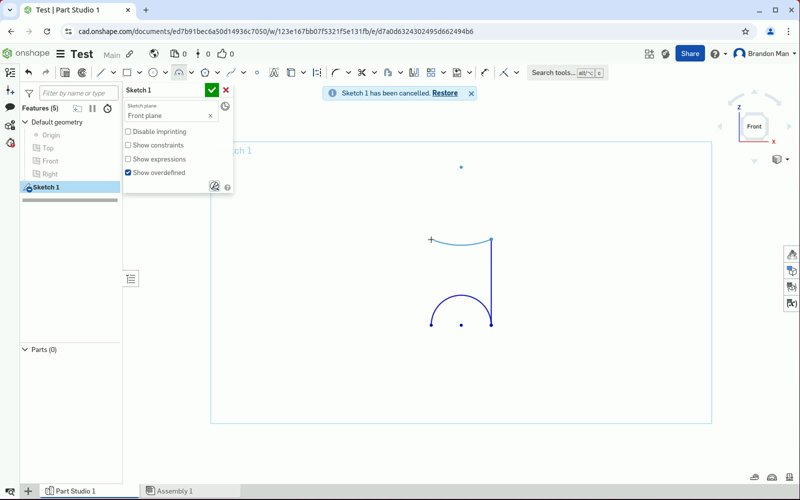
mouse_move(461, 269)
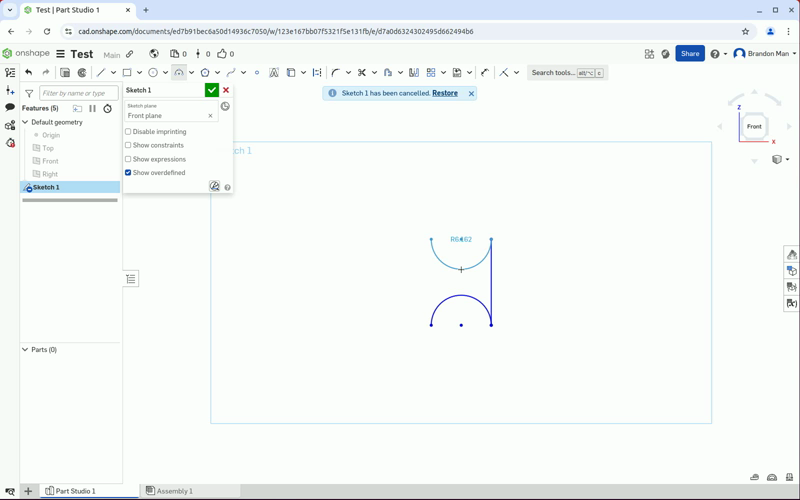
click(461, 269)
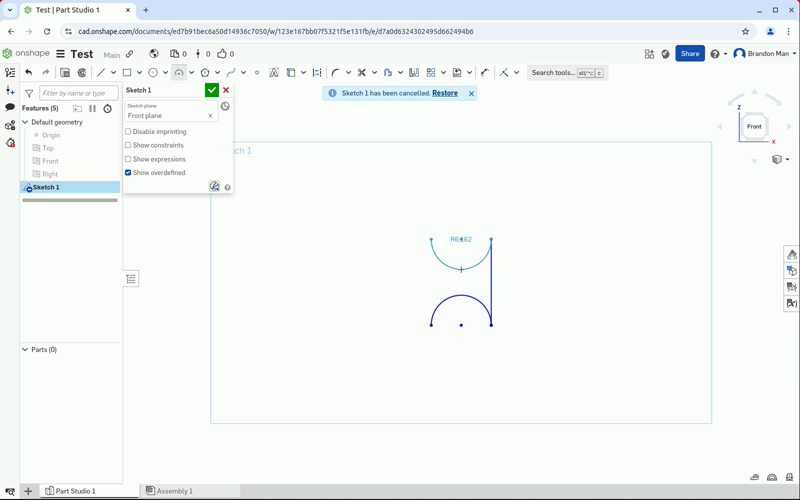
key_up(shift)
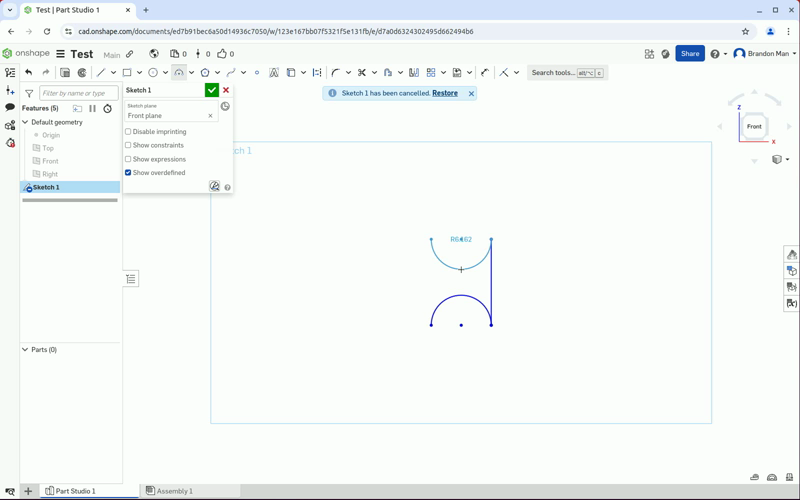
key(esc)
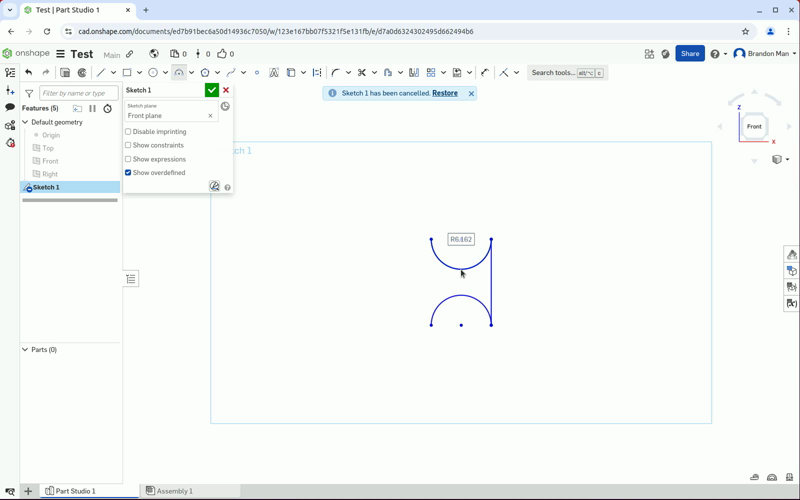
key(l)
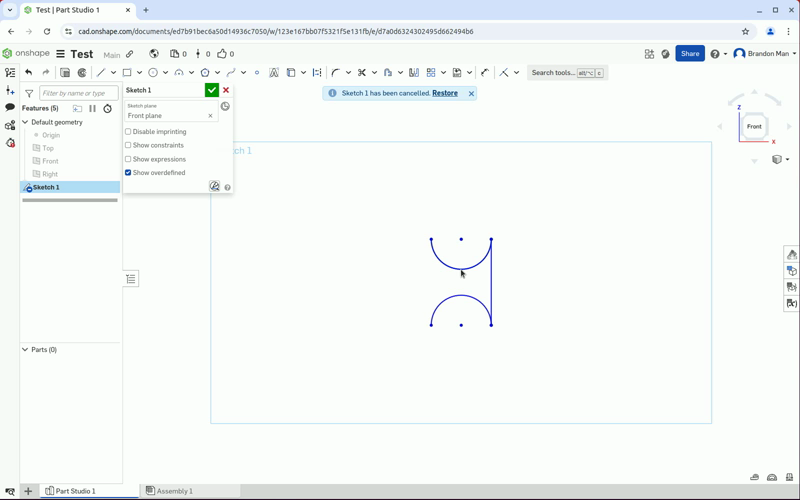
mouse_move(431, 239)
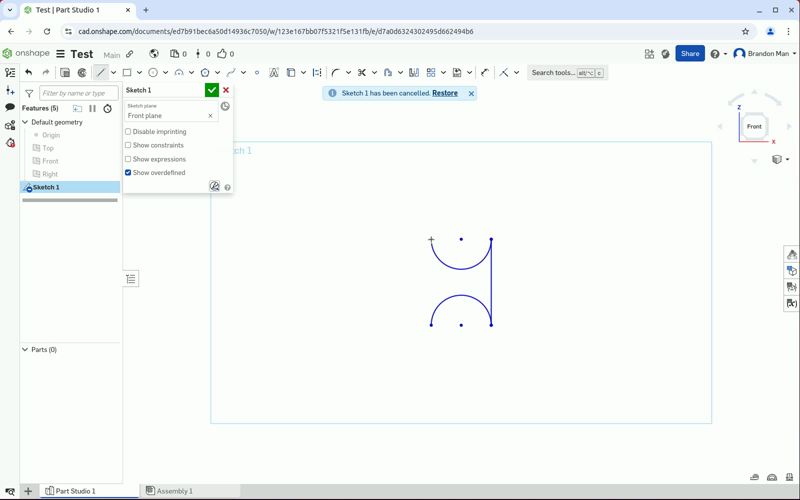
click(431, 239)
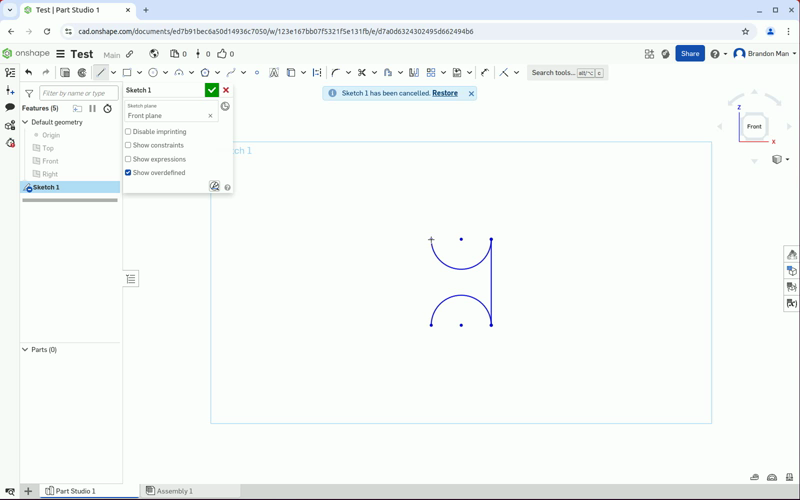
key_down(shift)
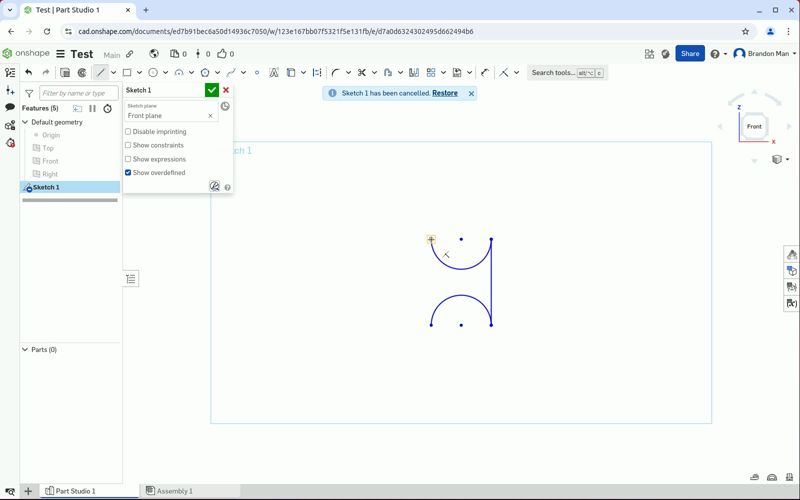
mouse_move(431, 325)
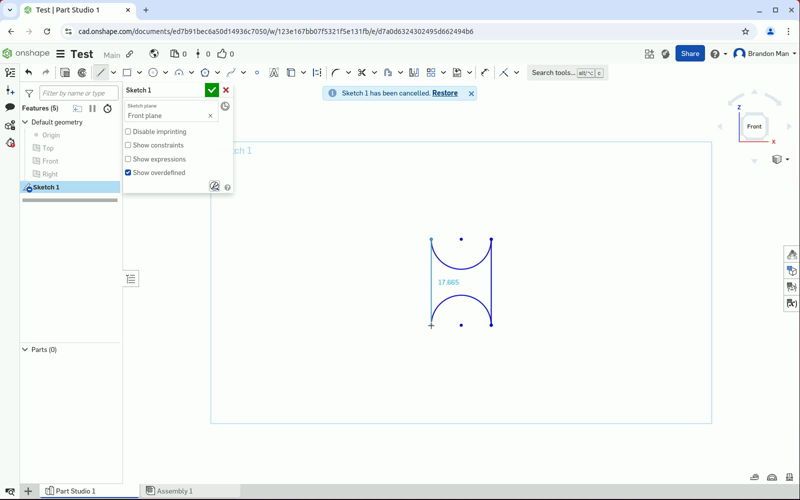
key_up(shift)
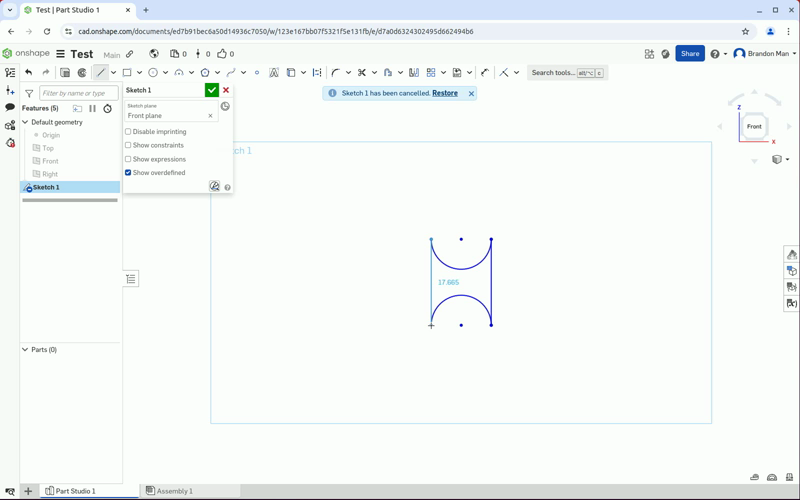
click(431, 325)
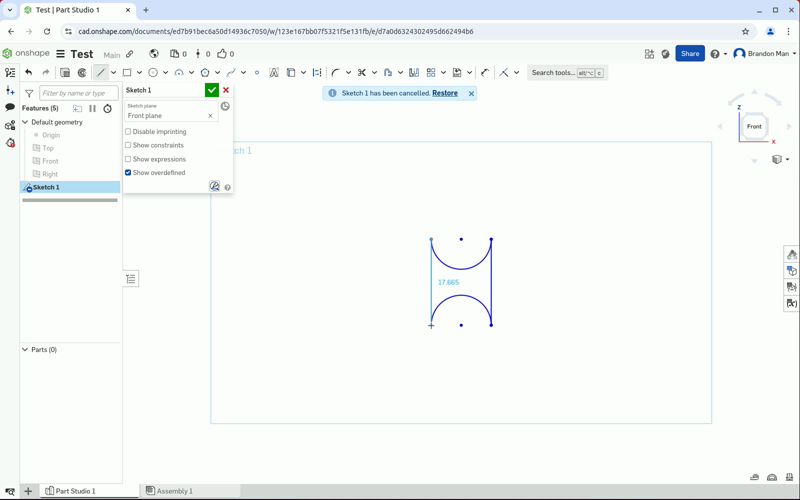
key(esc)
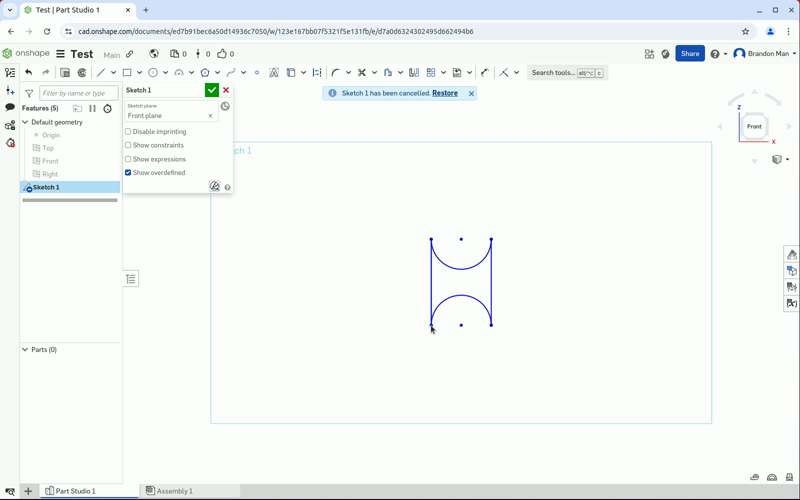
mouse_move(444, 292)
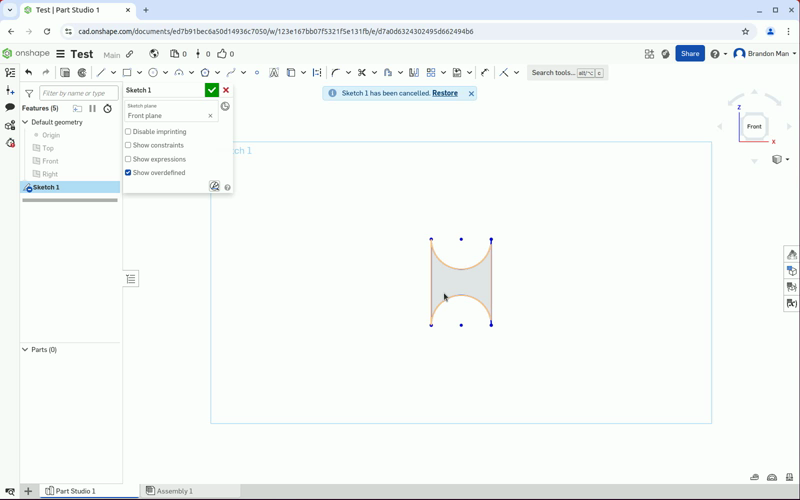
scroll(6)
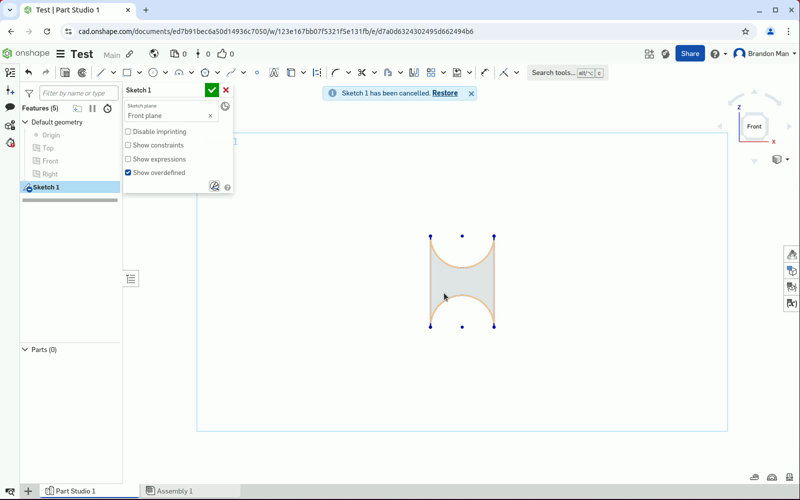
scroll(6)
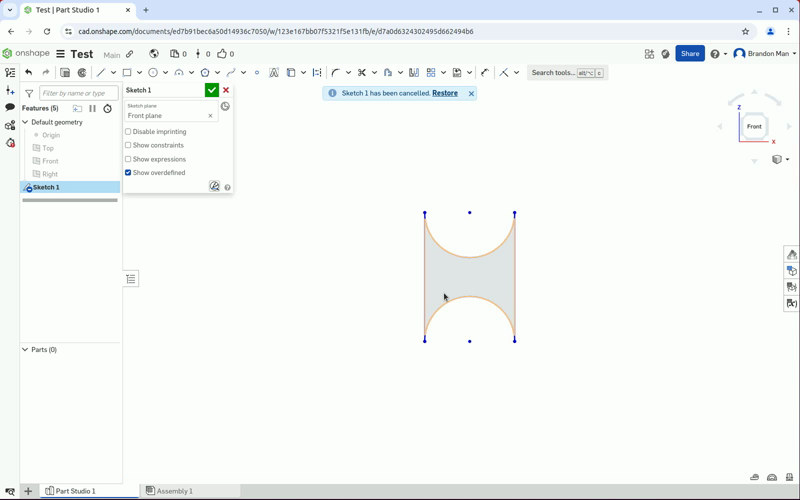
scroll(6)
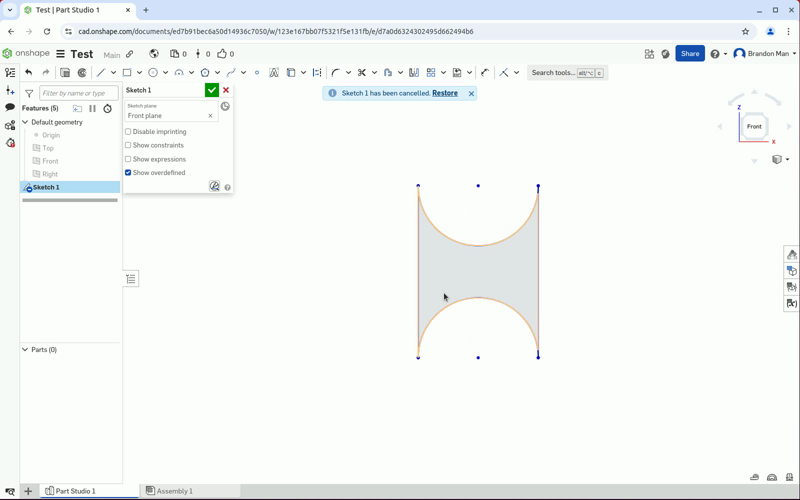
scroll(6)
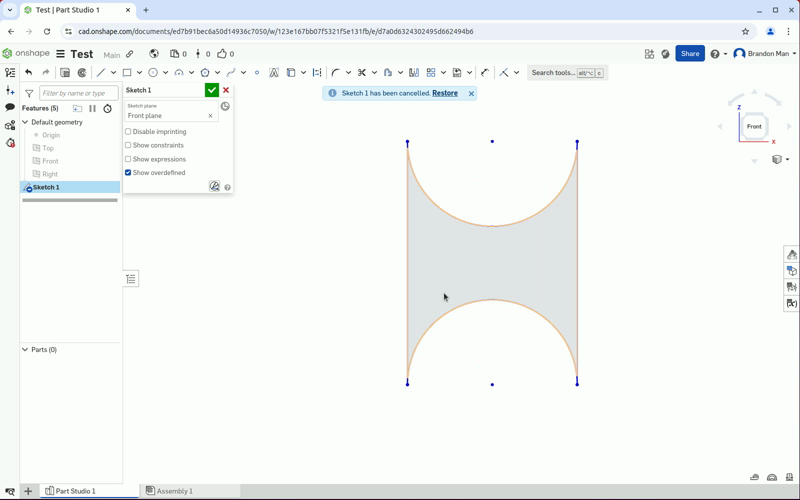
scroll(6)
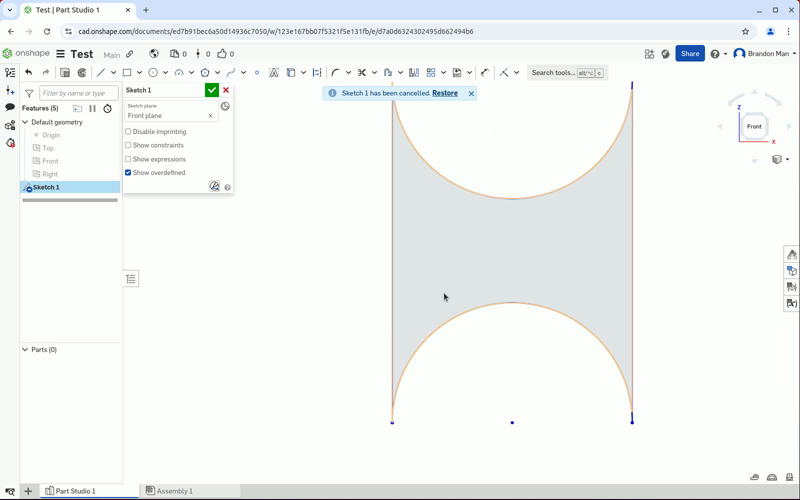
scroll(6)
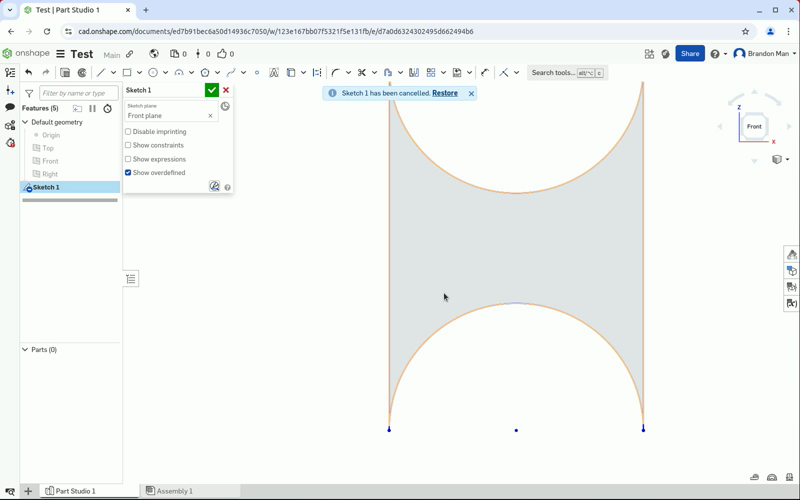
scroll(6)
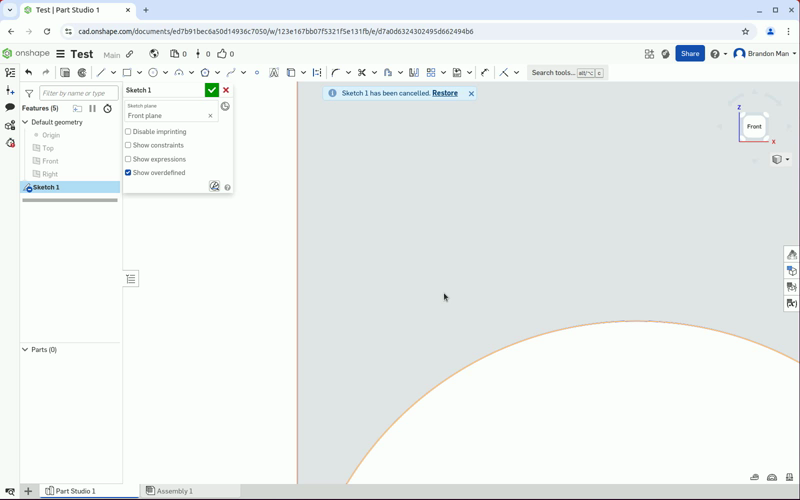
click(444, 292)
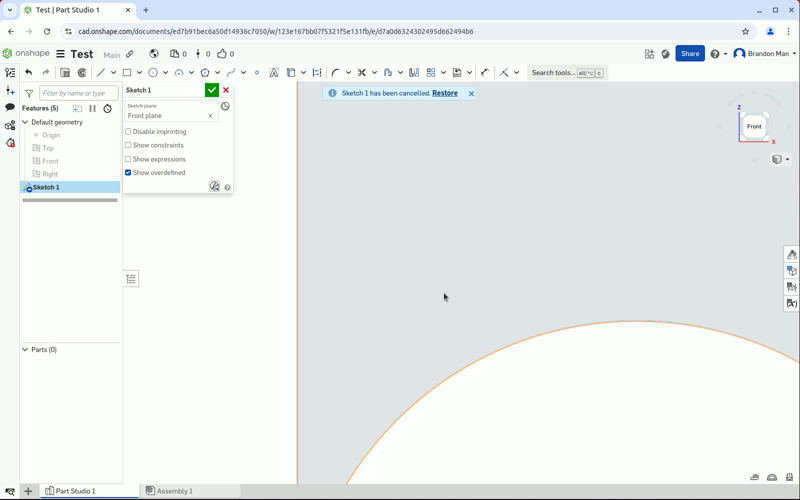
scroll(-6)
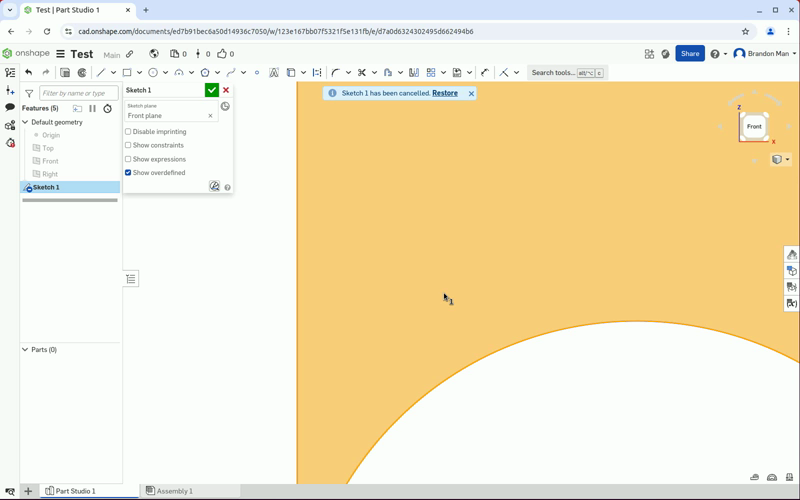
scroll(-6)
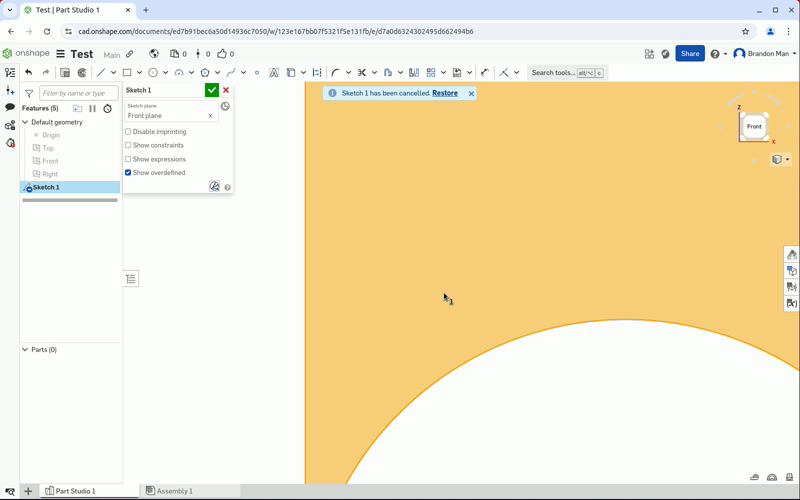
scroll(-6)
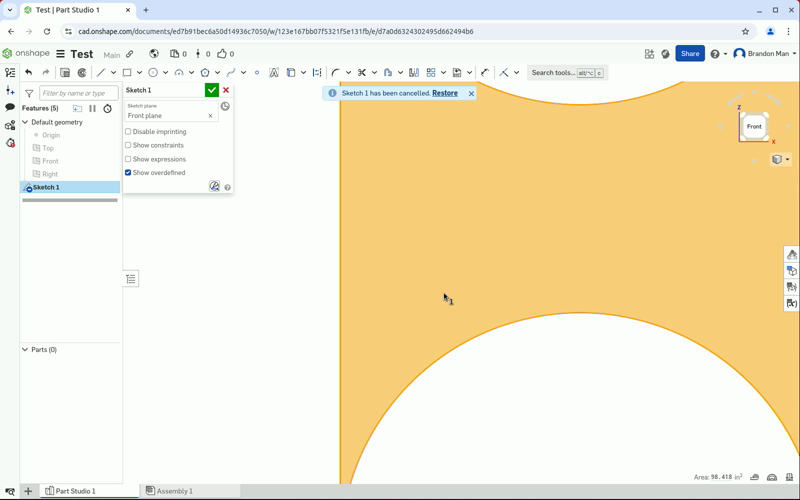
scroll(-6)
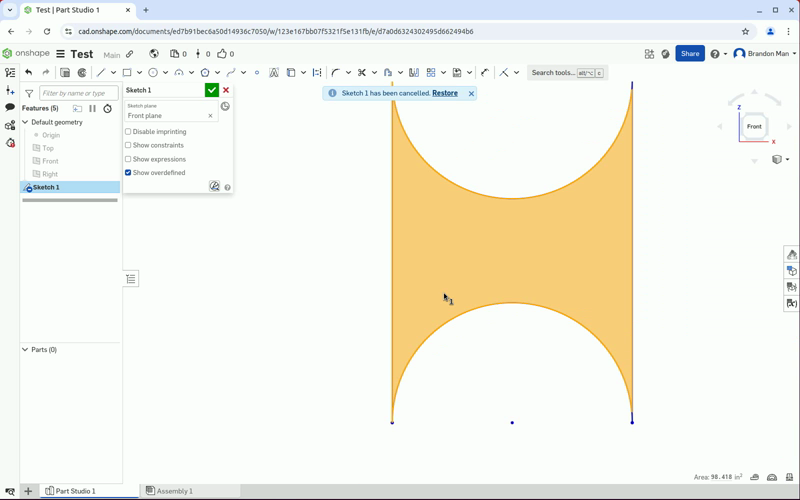
scroll(-6)
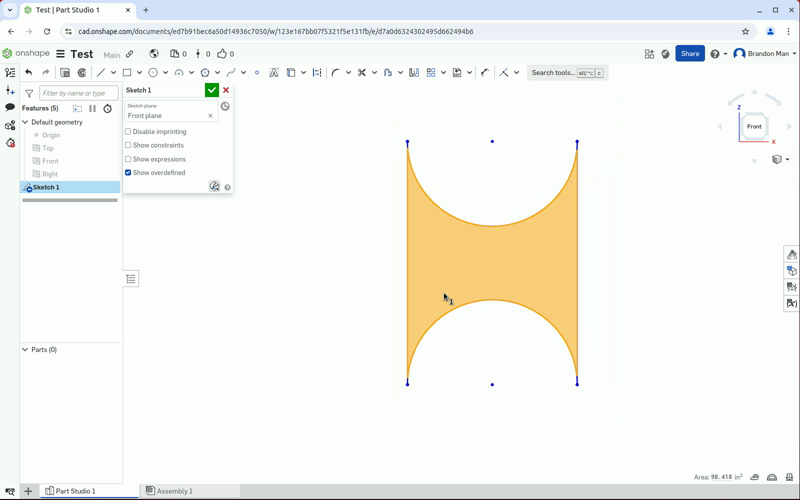
scroll(-6)
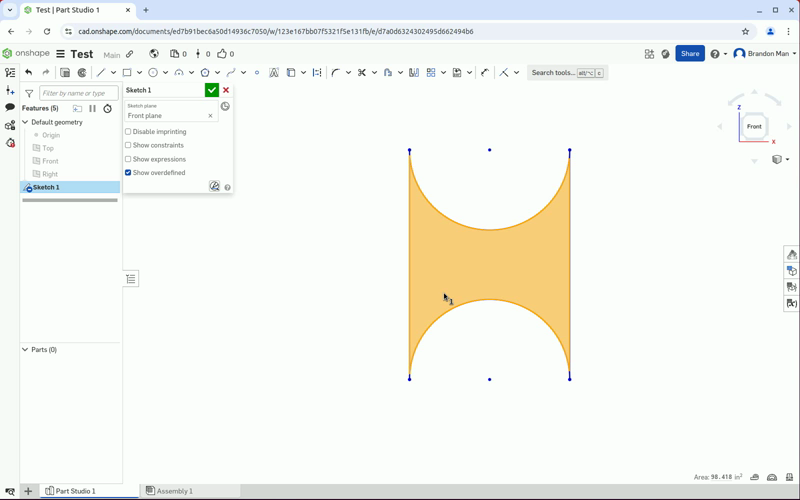
scroll(-6)
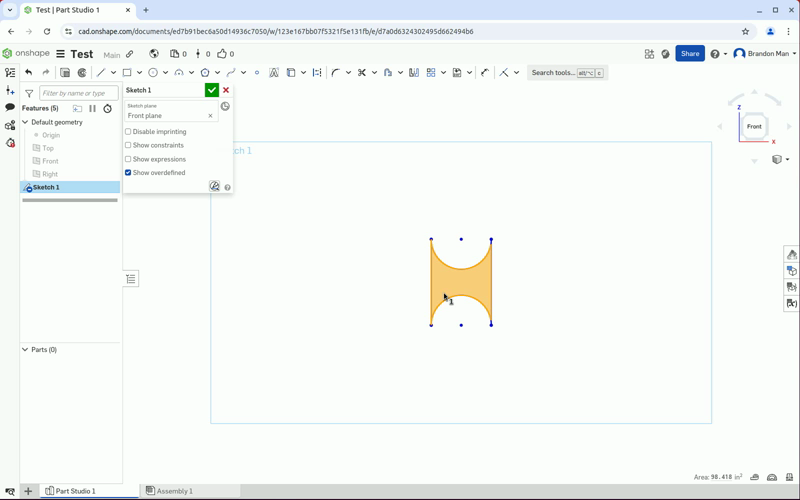
mouse_move(73, 352)
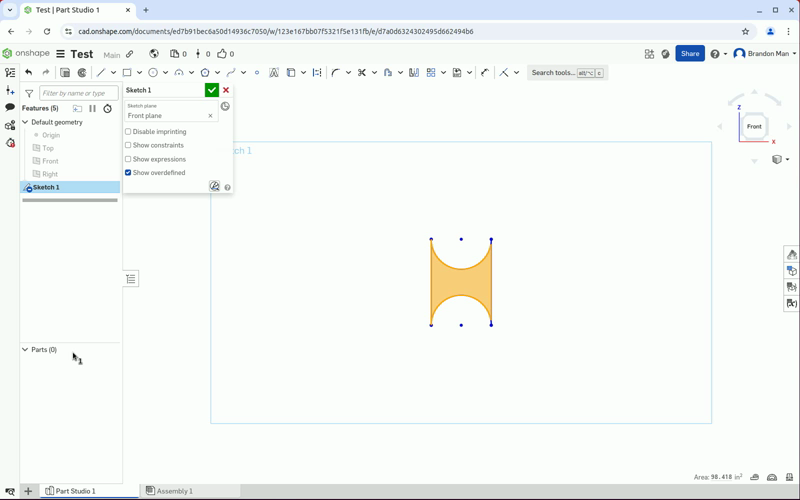
key(shift+y)
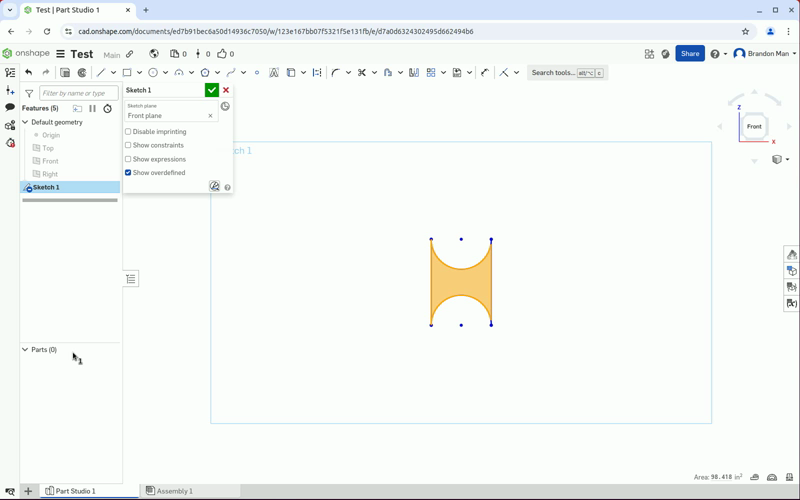
key(shift+e)
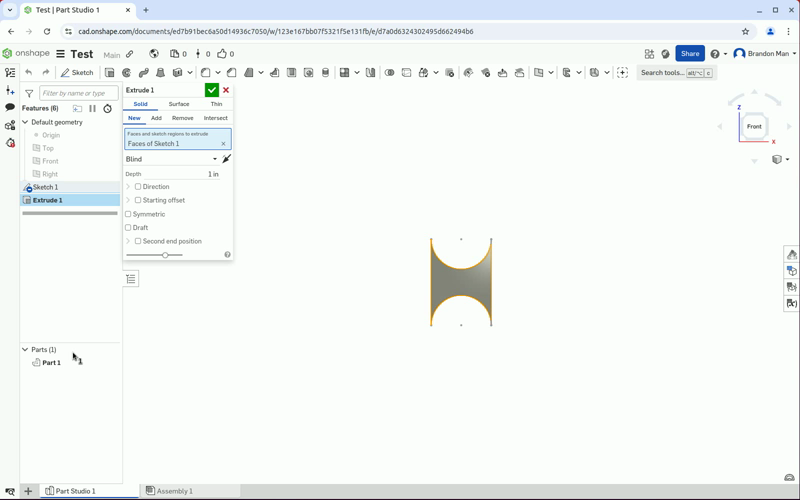
mouse_move(143, 106)
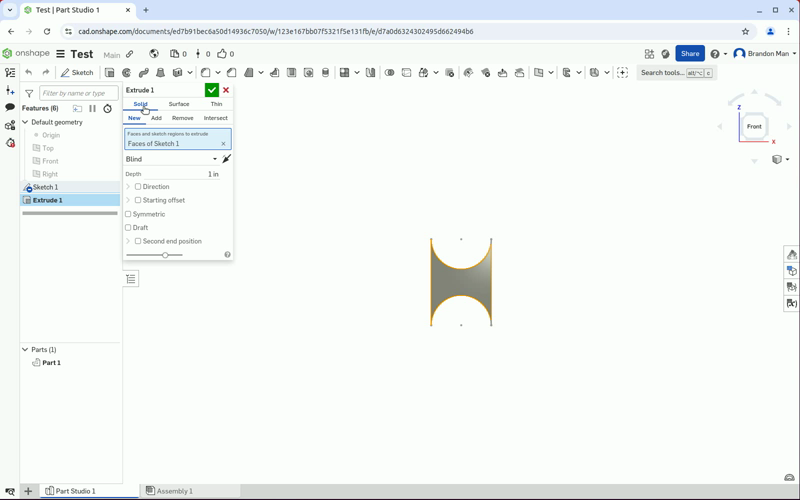
click(143, 106)
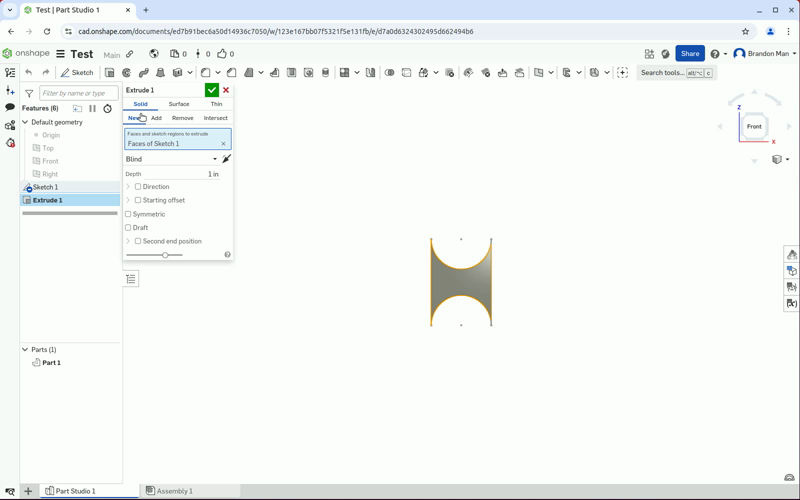
mouse_move(137, 120)
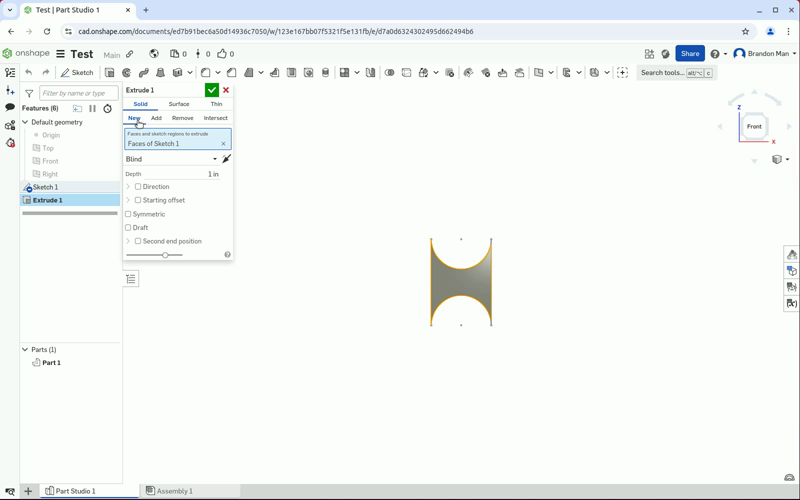
click(137, 120)
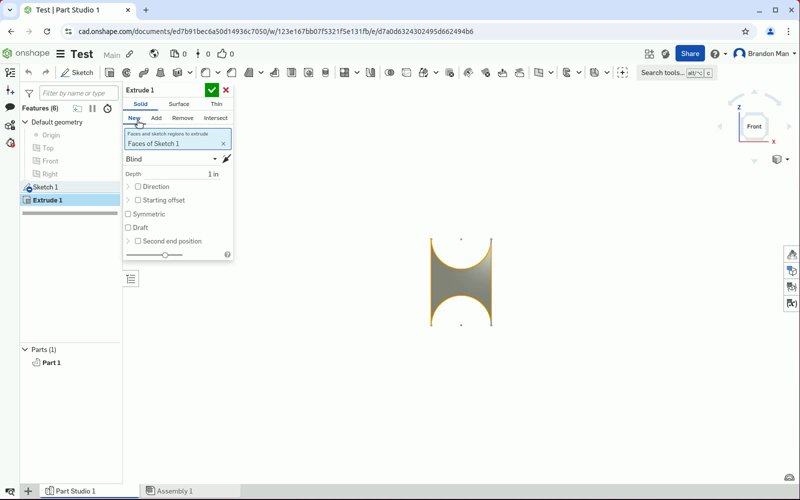
key(tab, 4)
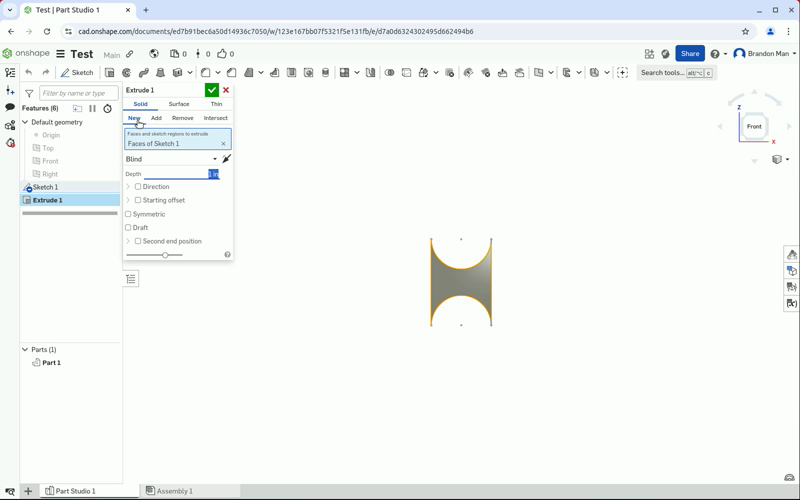
text(5.536)
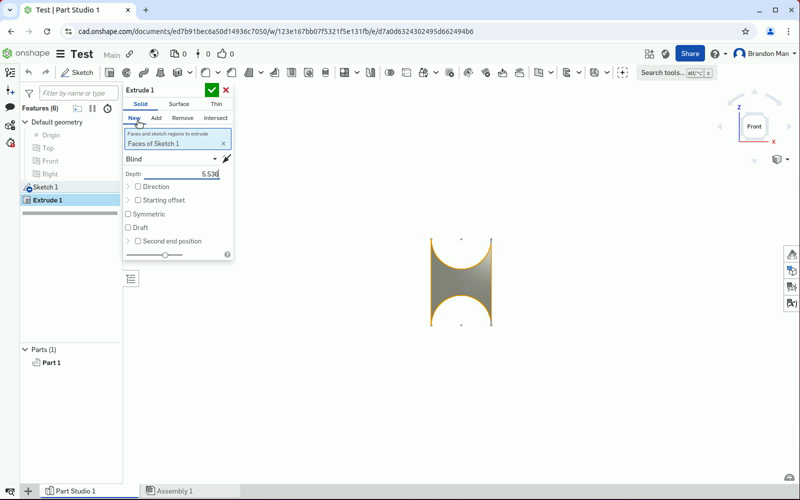
key(enter)
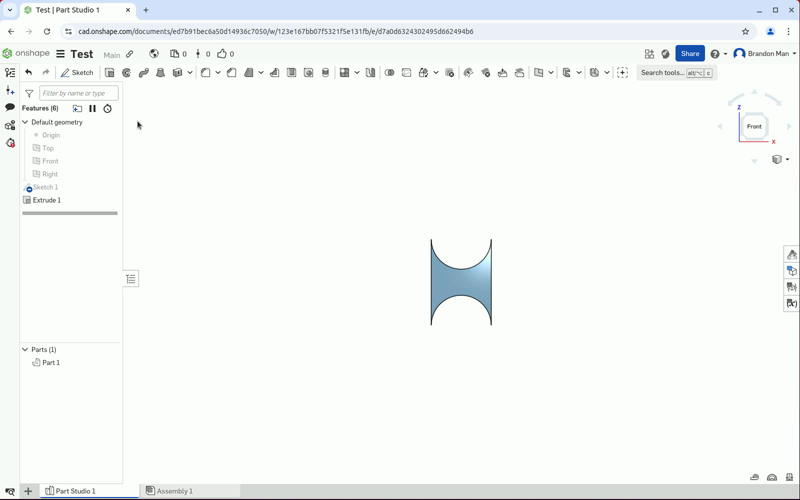
key(shift+h)
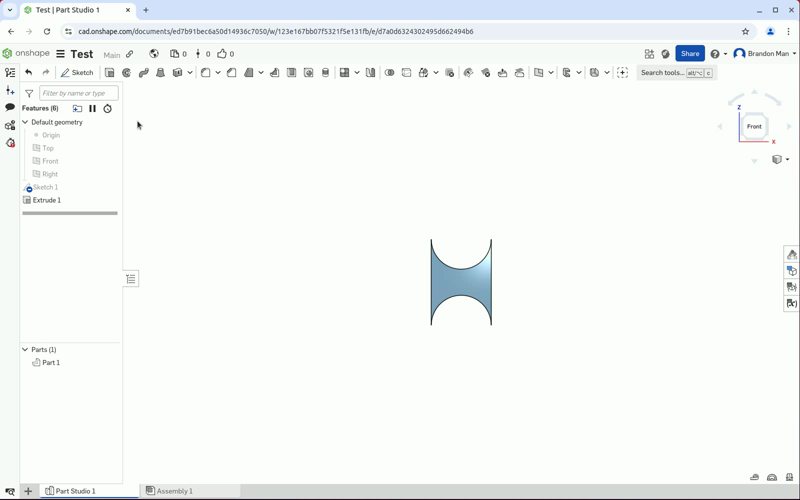
key(shift+h)
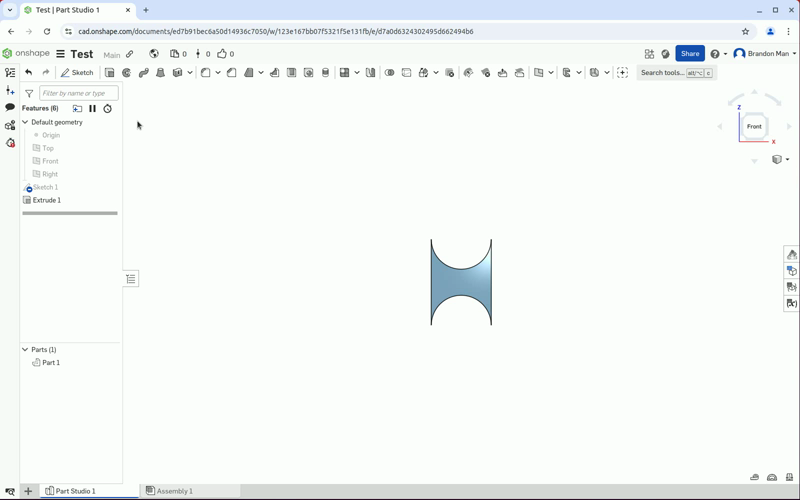
mouse_move(73, 189)
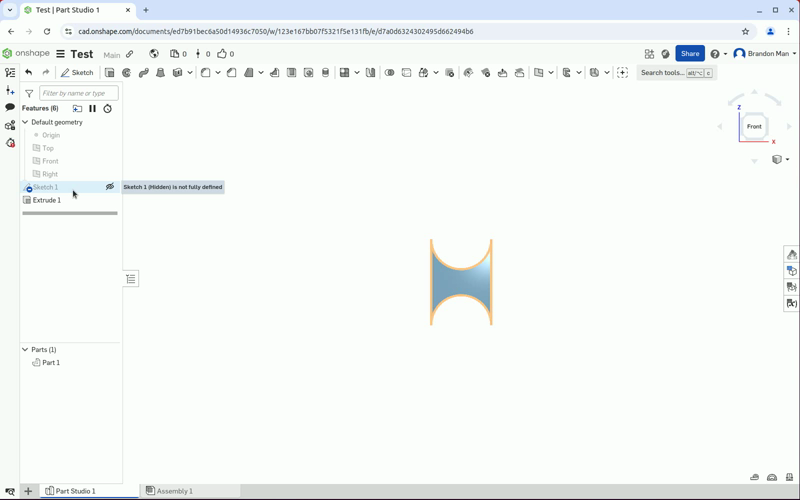
click(73, 189)
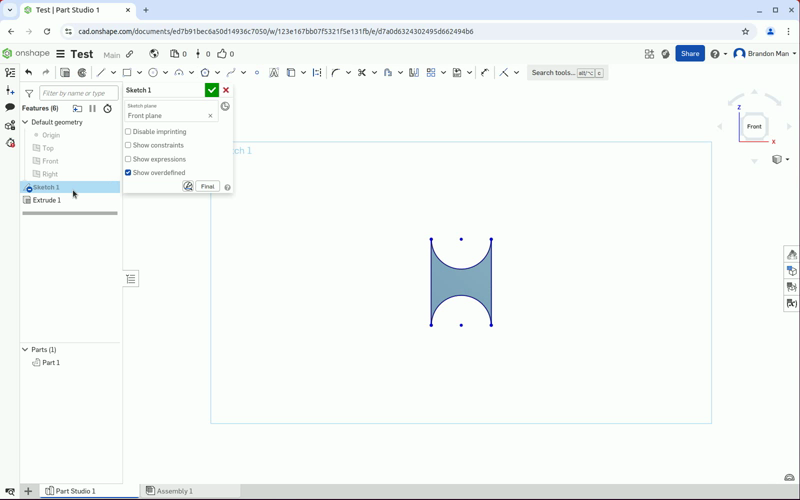
mouse_move(229, 92)
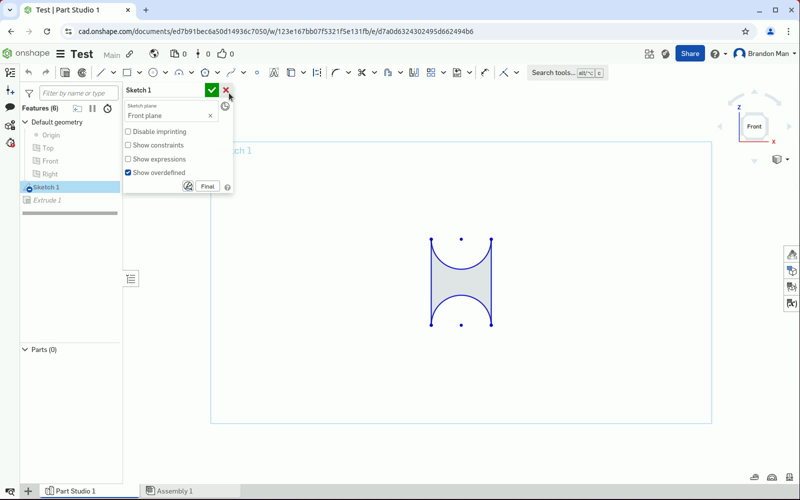
click(229, 92)
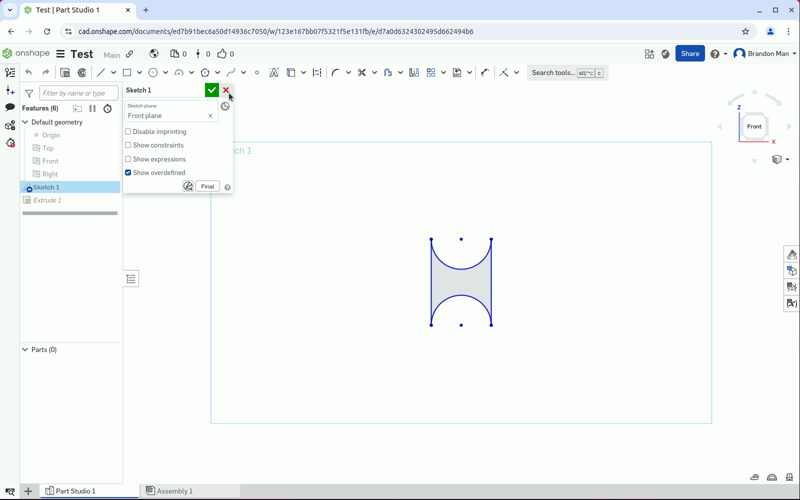
key(shift+s)
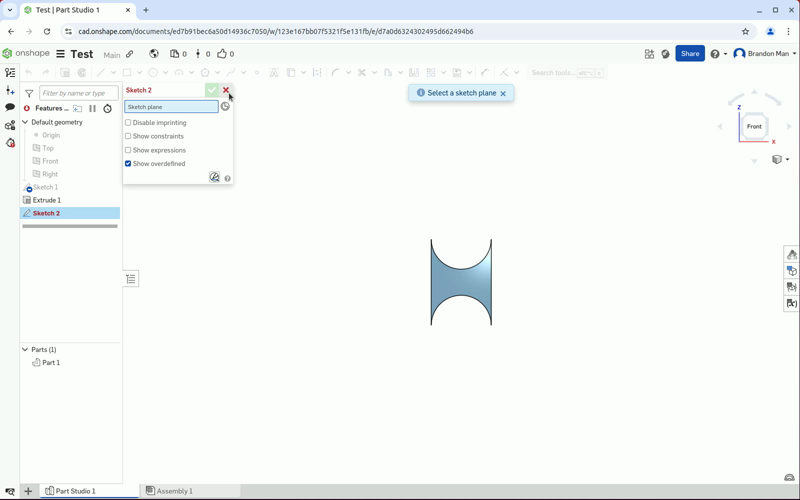
mouse_move(73, 163)
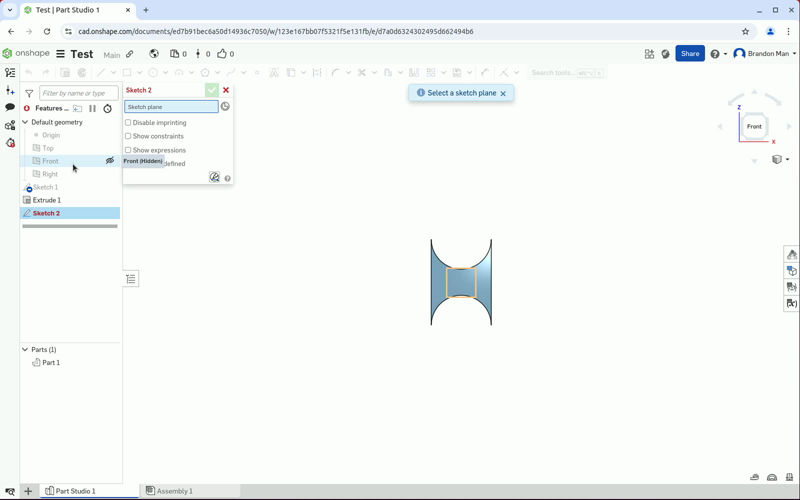
click(73, 163)
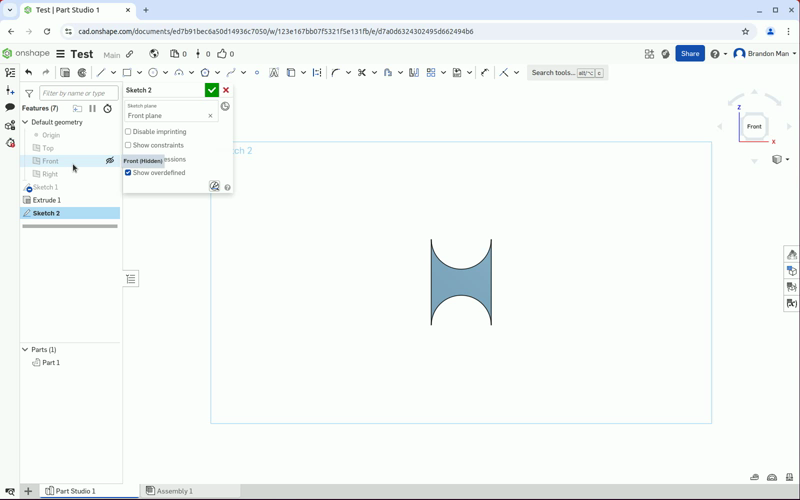
mouse_move(73, 352)
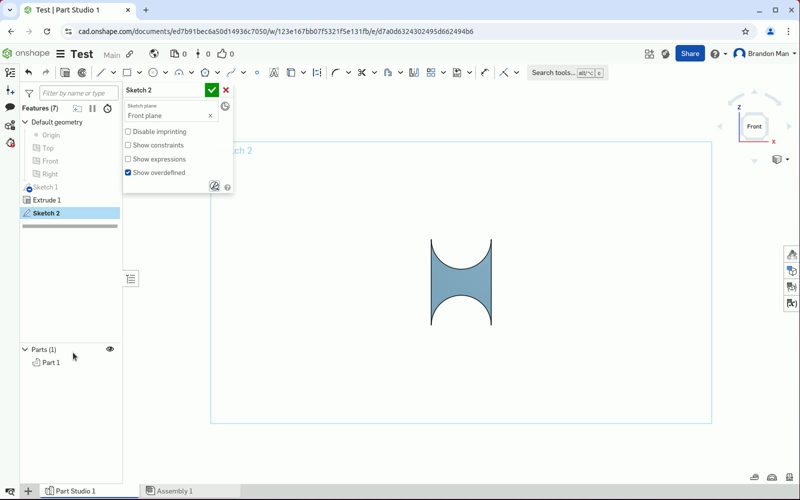
key(y)
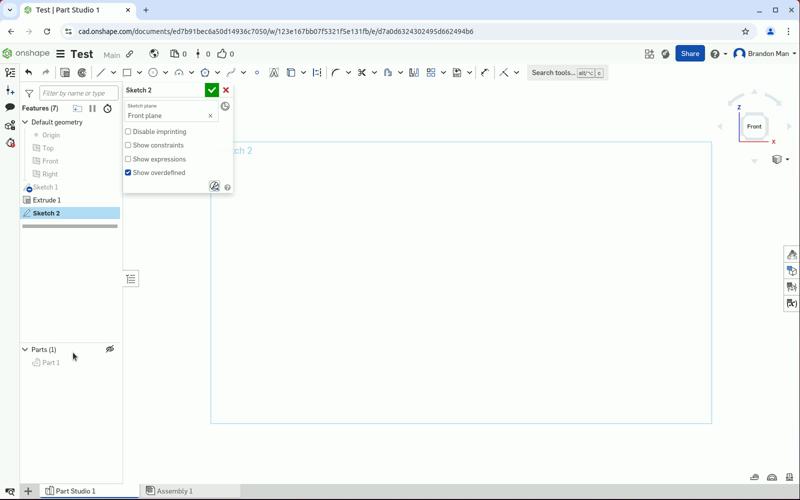
key(c)
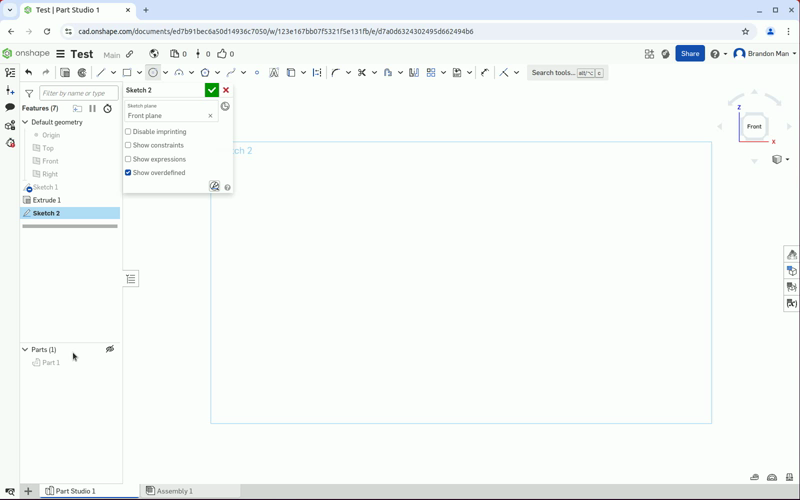
key_down(shift)
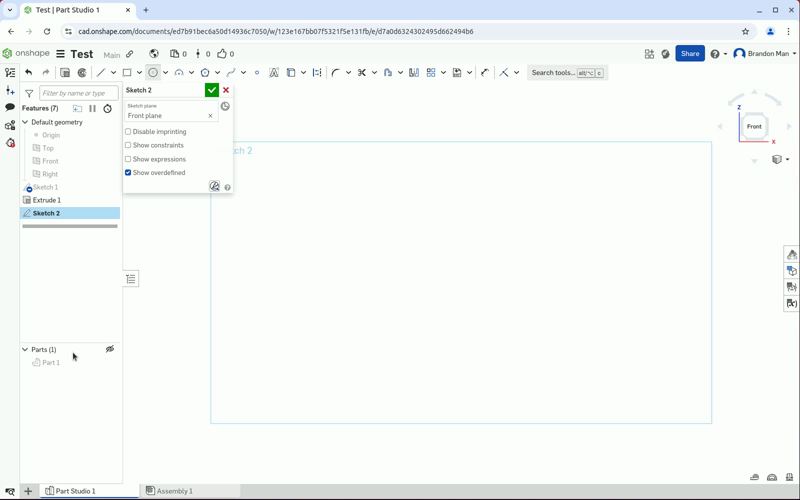
mouse_move(461, 240)
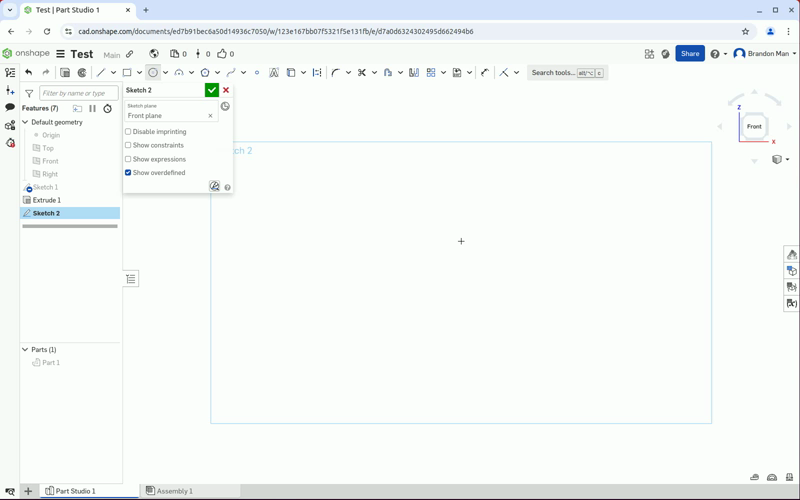
click(461, 240)
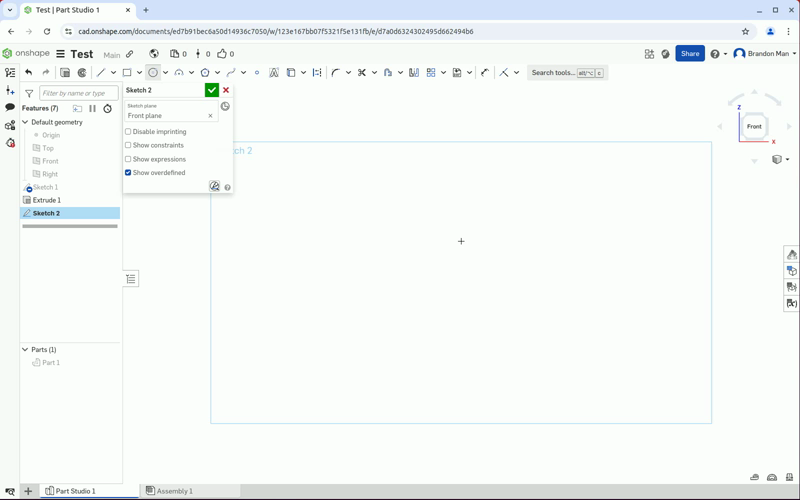
key_up(shift)
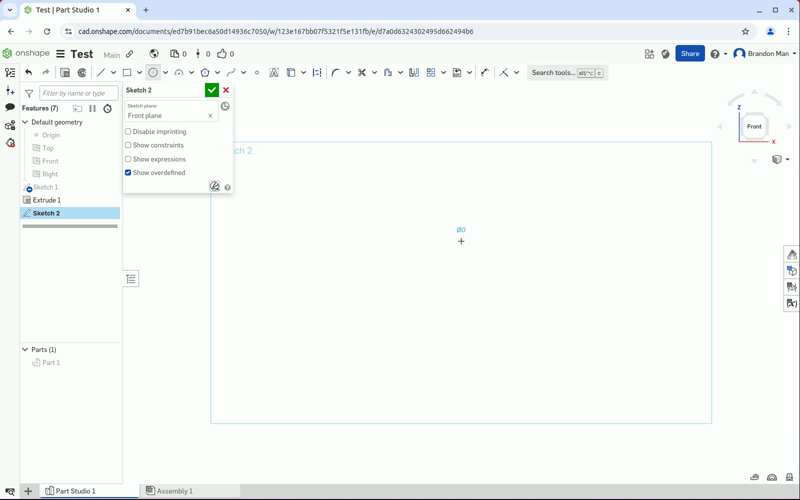
mouse_move(491, 240)
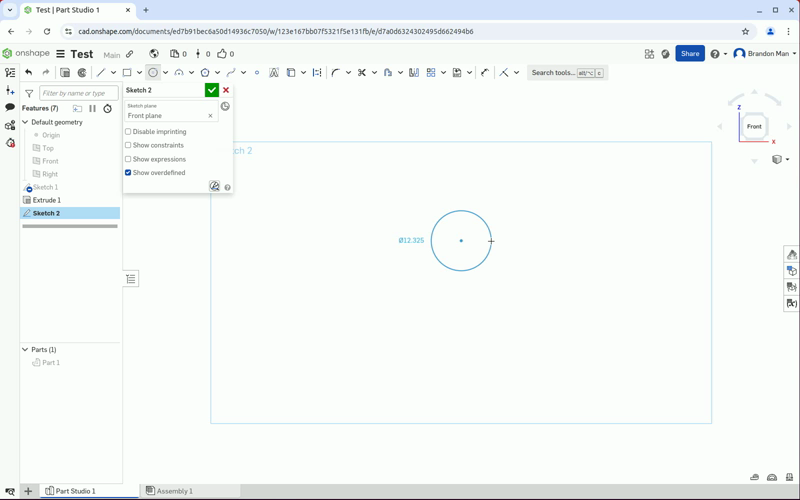
click(491, 240)
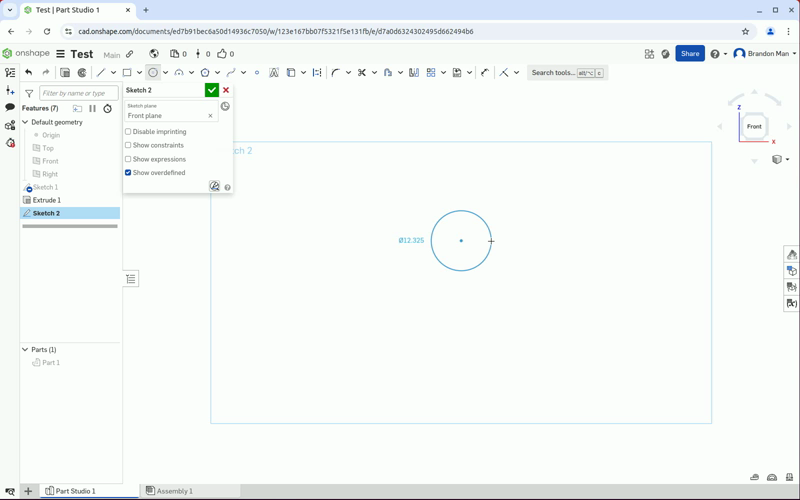
key(esc)
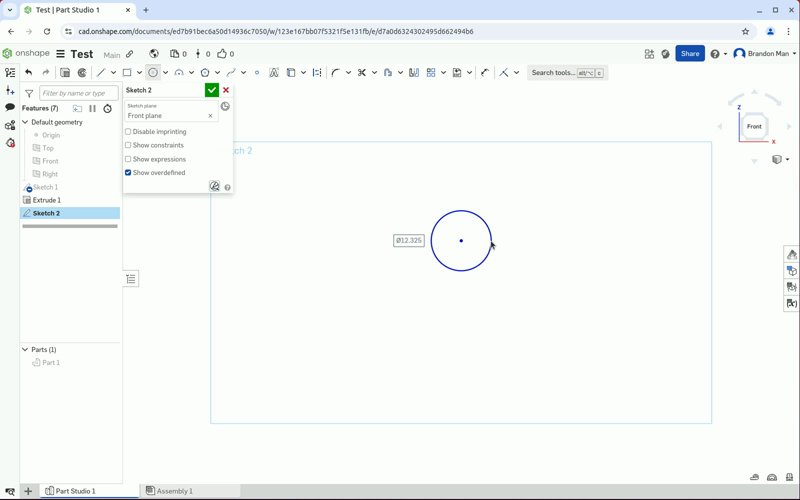
key(c)
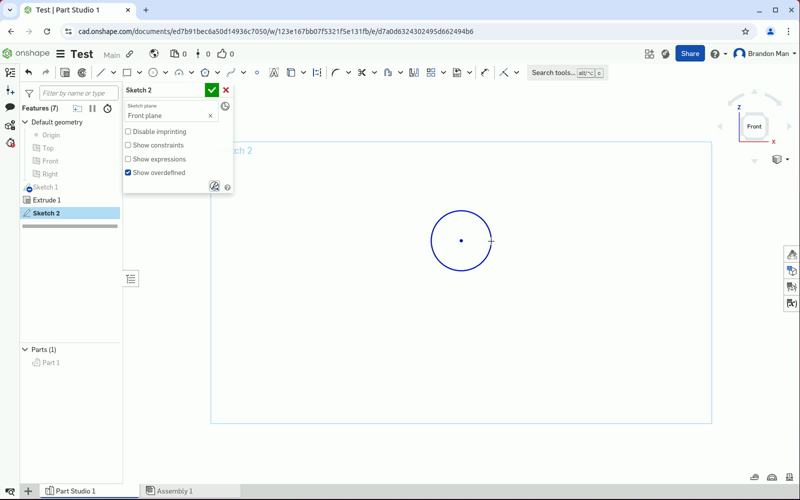
key_down(shift)
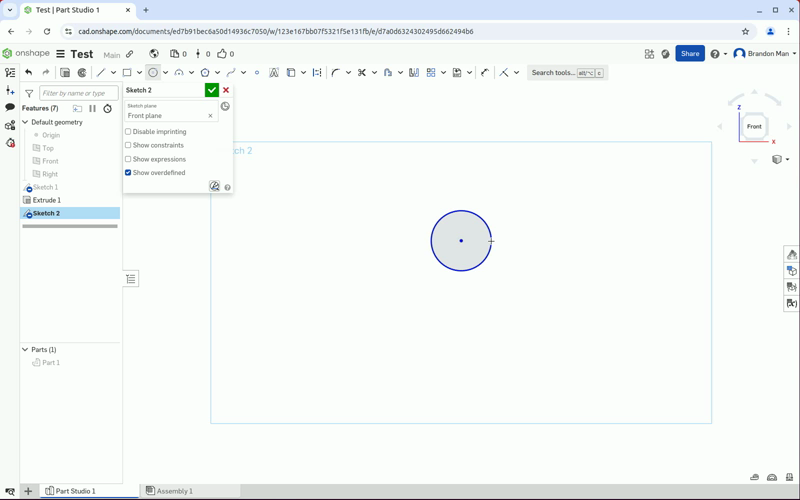
mouse_move(461, 240)
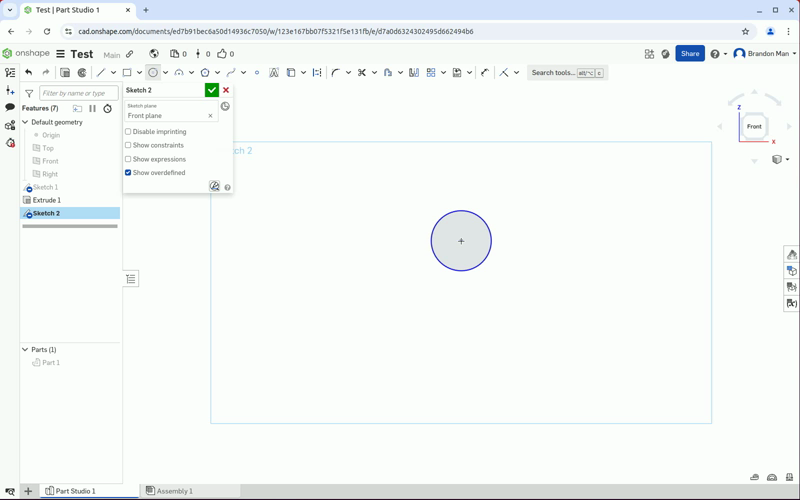
click(461, 240)
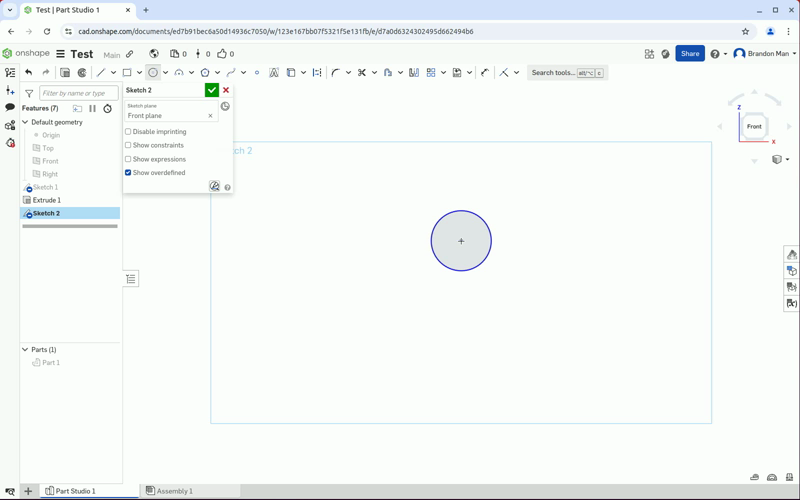
key_up(shift)
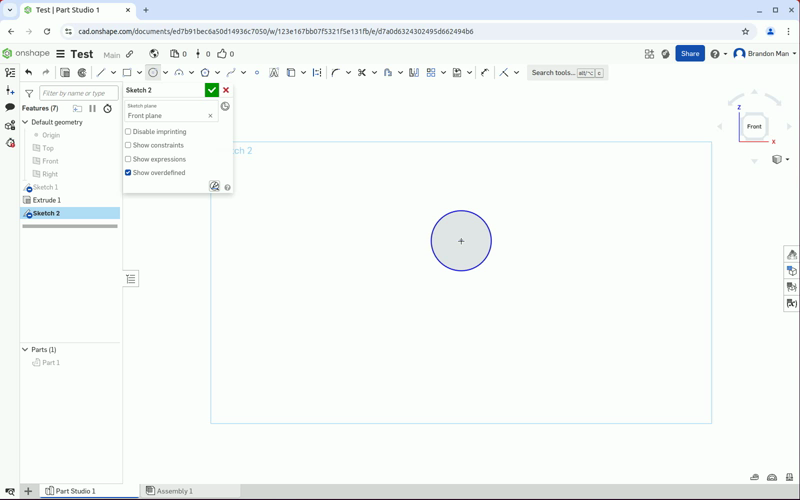
mouse_move(474, 240)
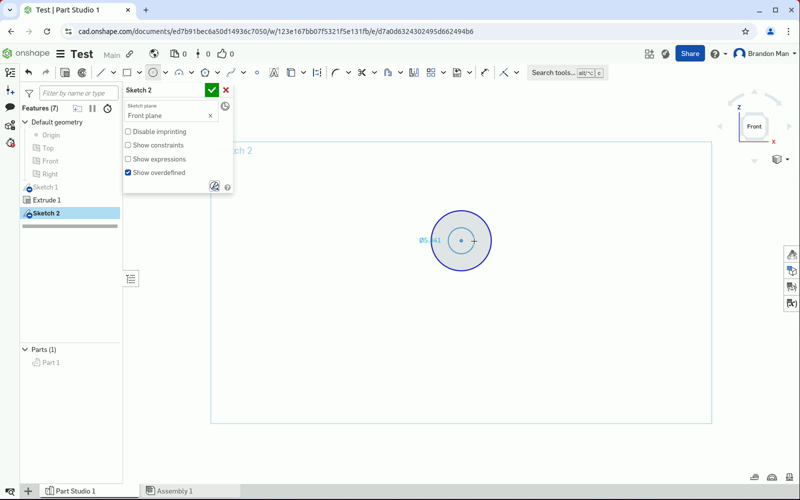
click(474, 240)
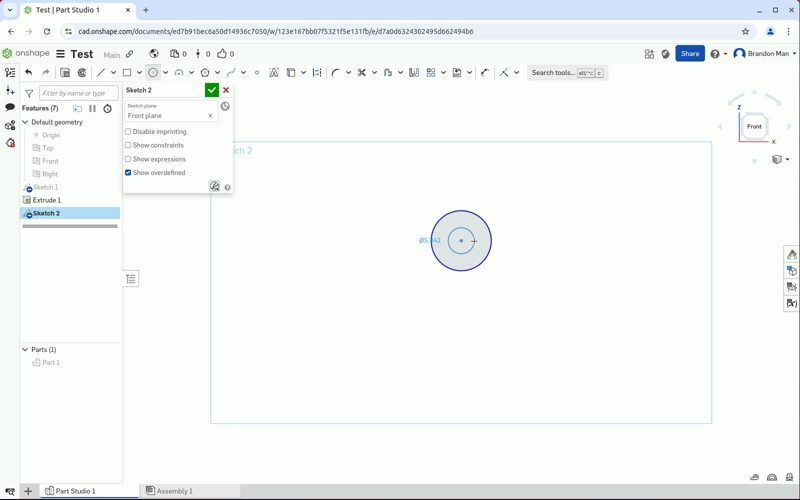
key(esc)
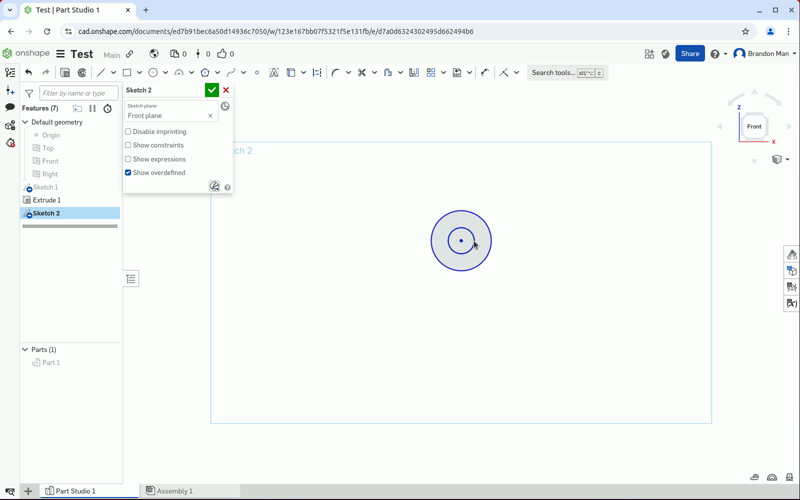
mouse_move(476, 219)
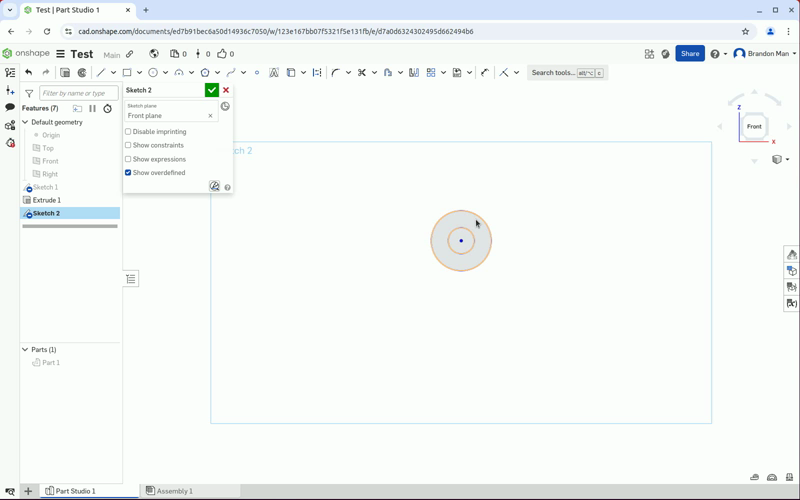
click(476, 219)
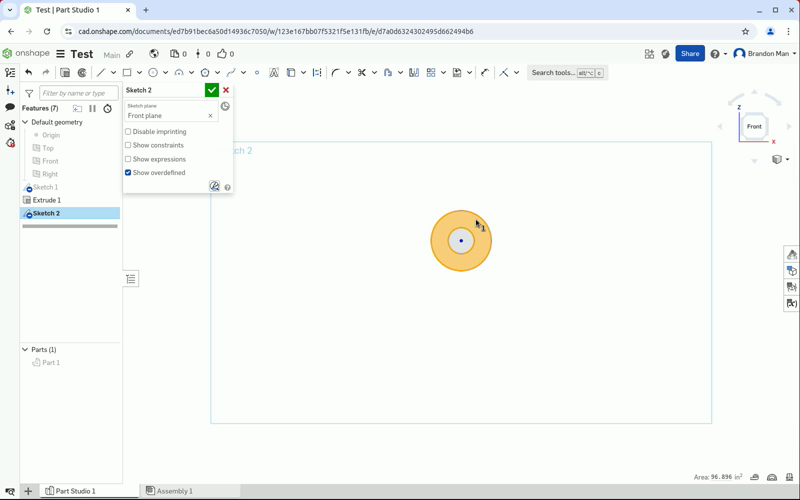
mouse_move(73, 352)
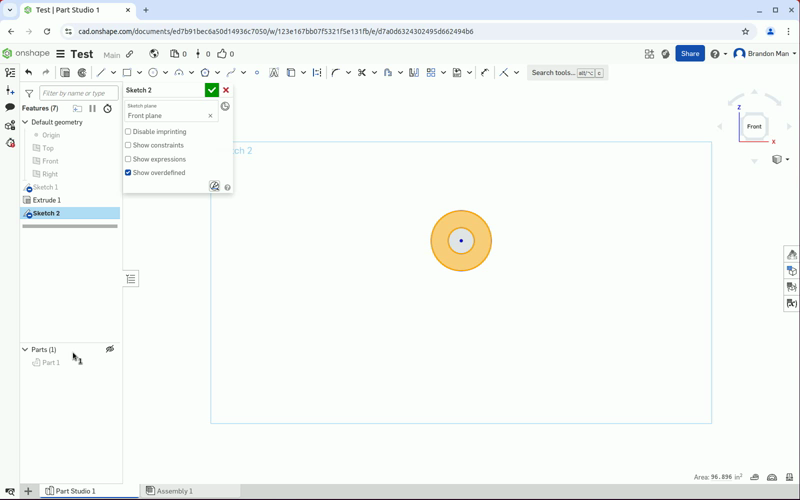
key(shift+y)
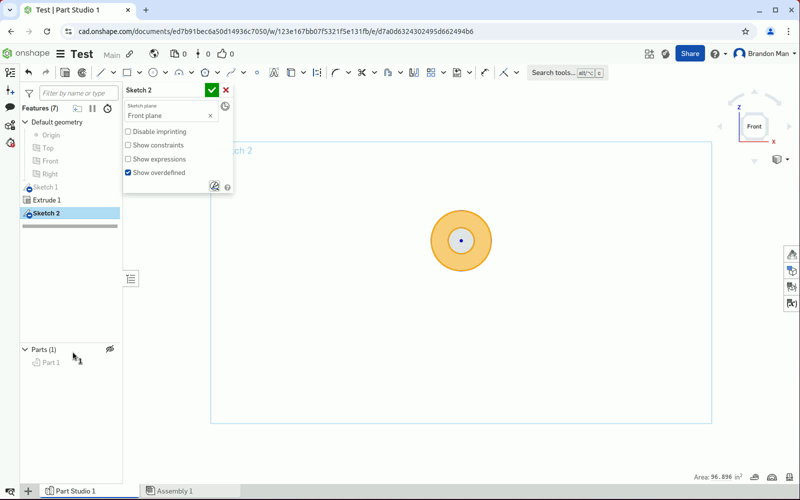
key(shift+e)
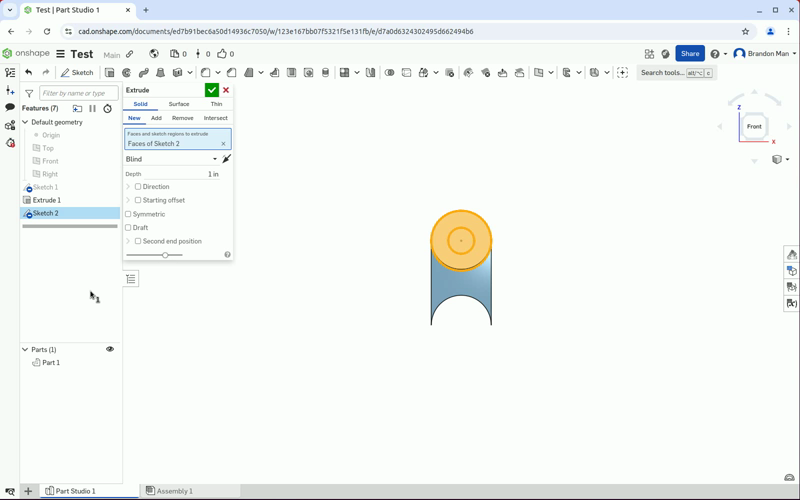
mouse_move(143, 106)
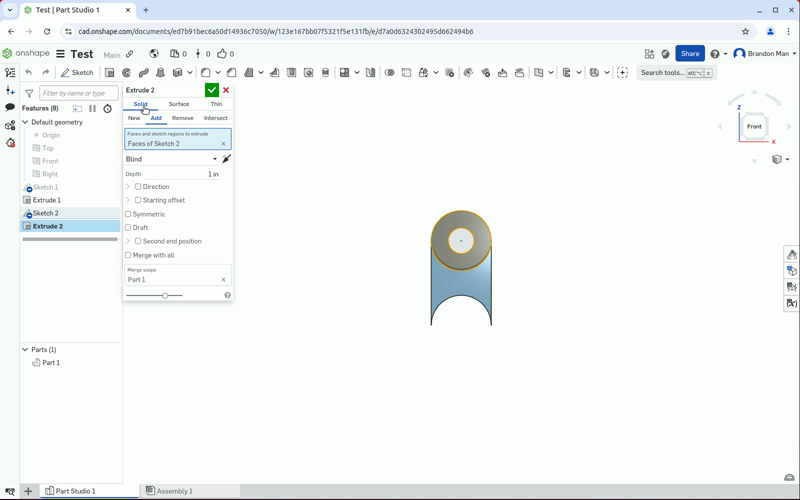
click(143, 106)
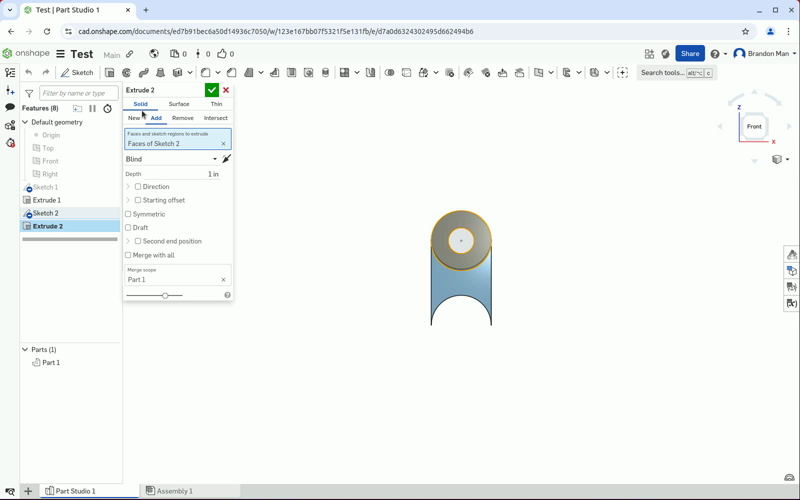
mouse_move(137, 120)
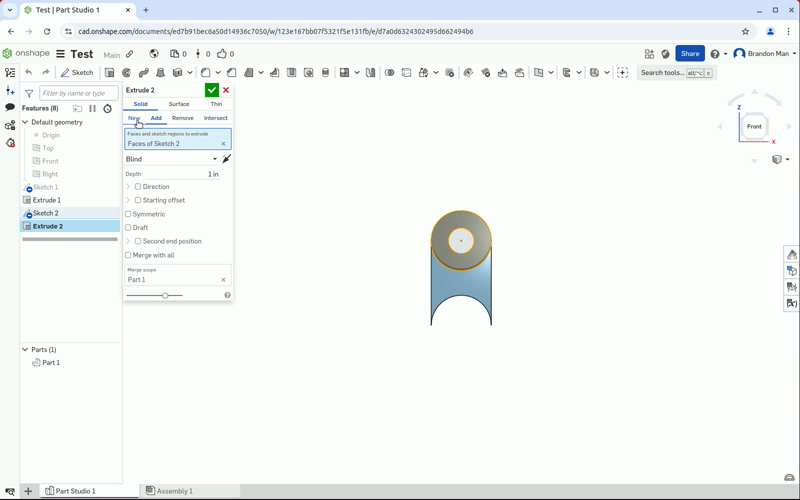
click(137, 120)
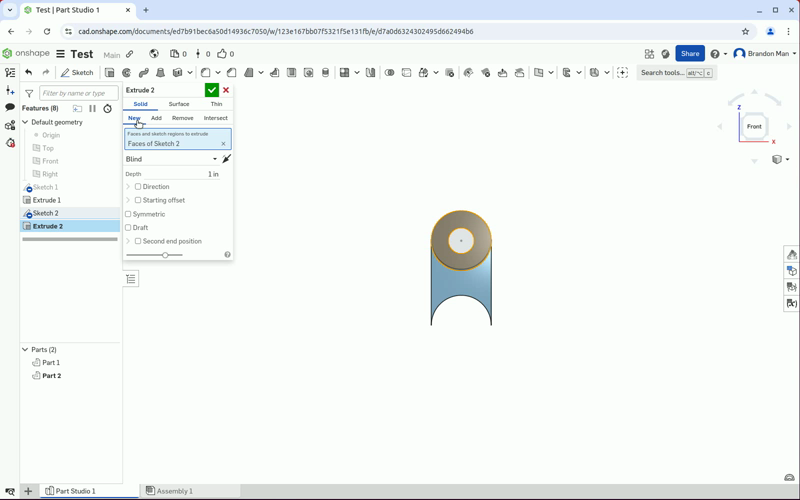
key(tab, 4)
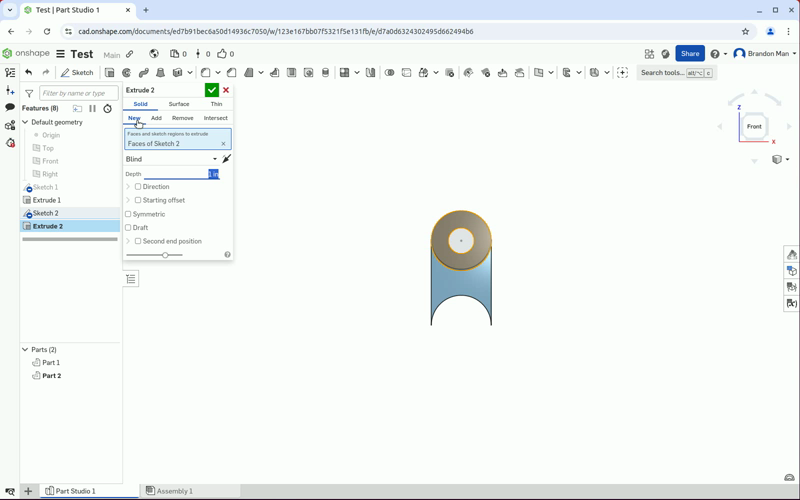
text(5.536)
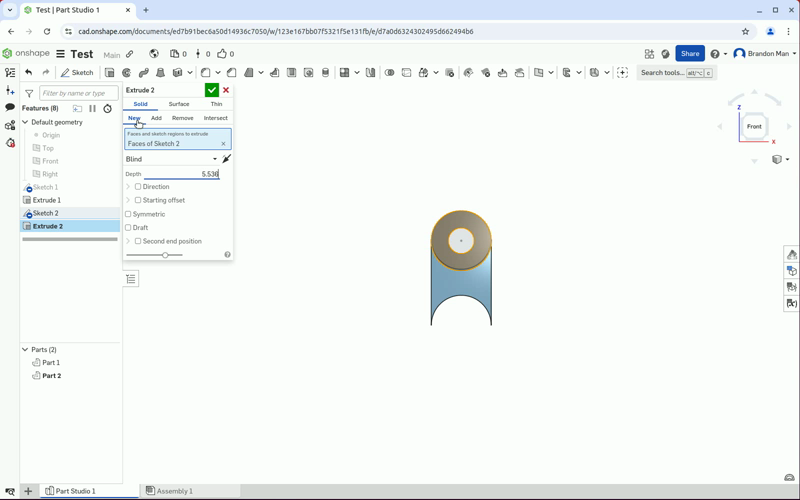
key(enter)
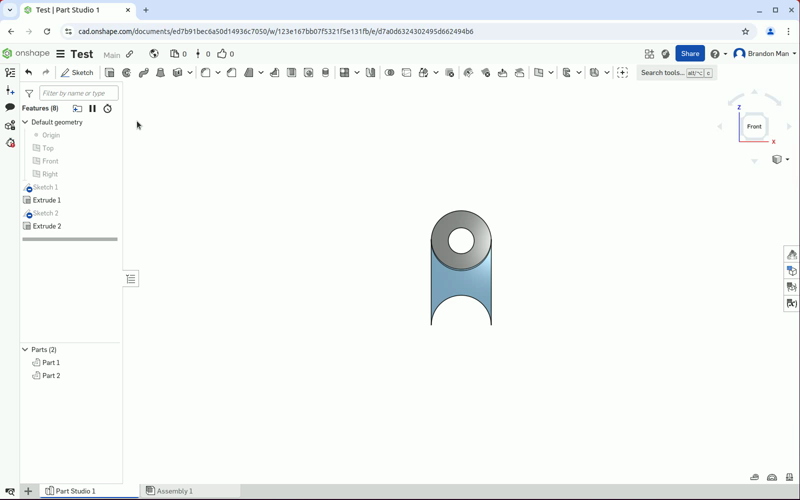
key(shift+h)
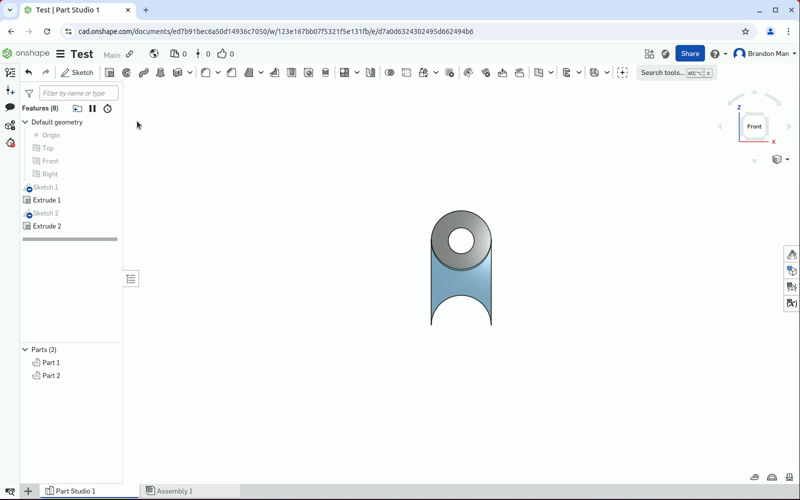
key(shift+h)
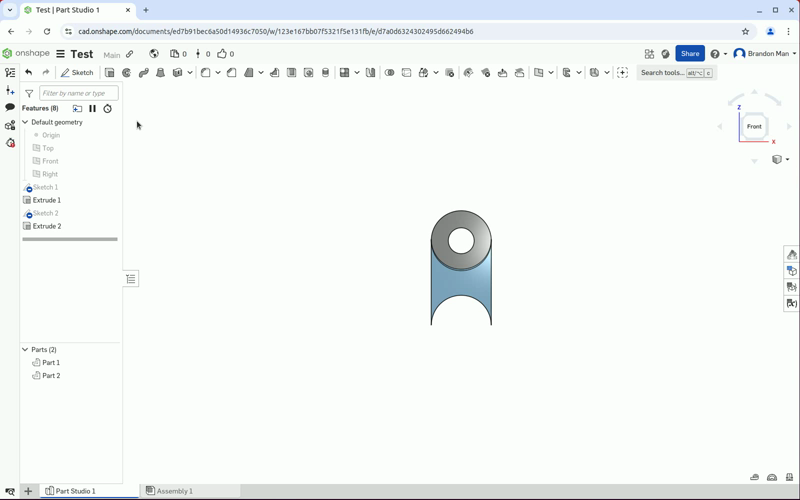
mouse_move(73, 189)
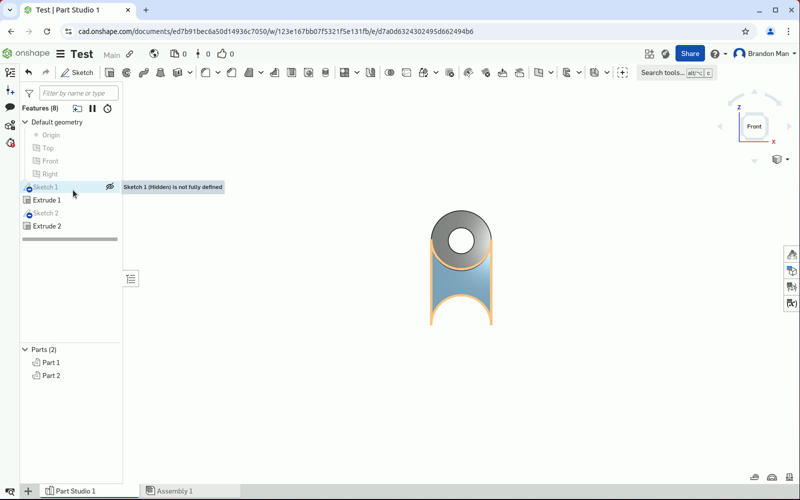
click(73, 189)
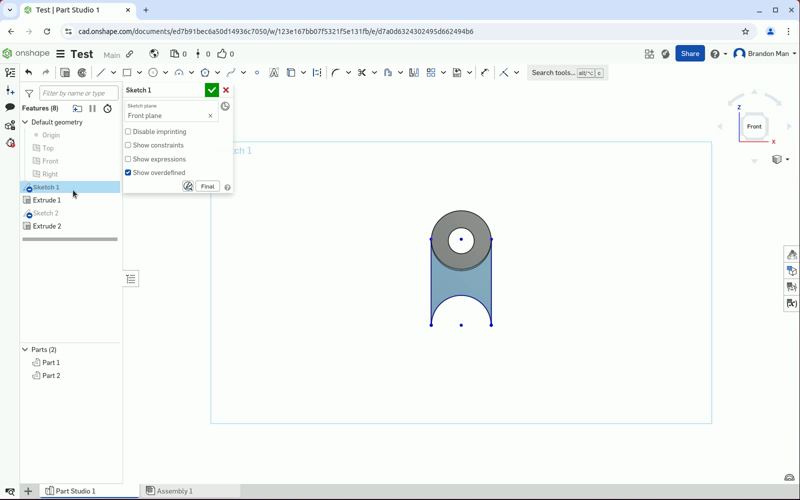
mouse_move(229, 92)
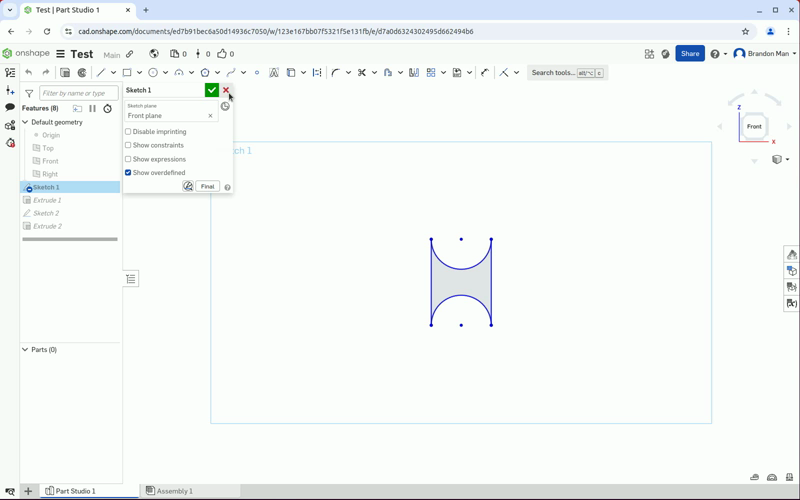
click(229, 92)
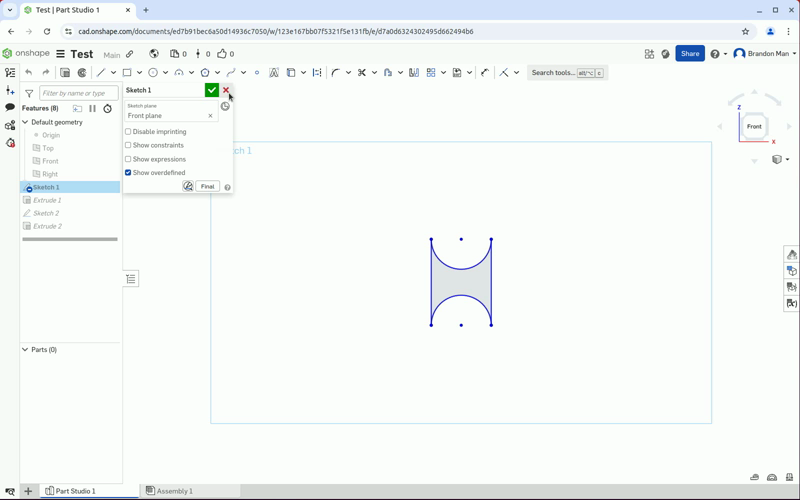
key(shift+s)
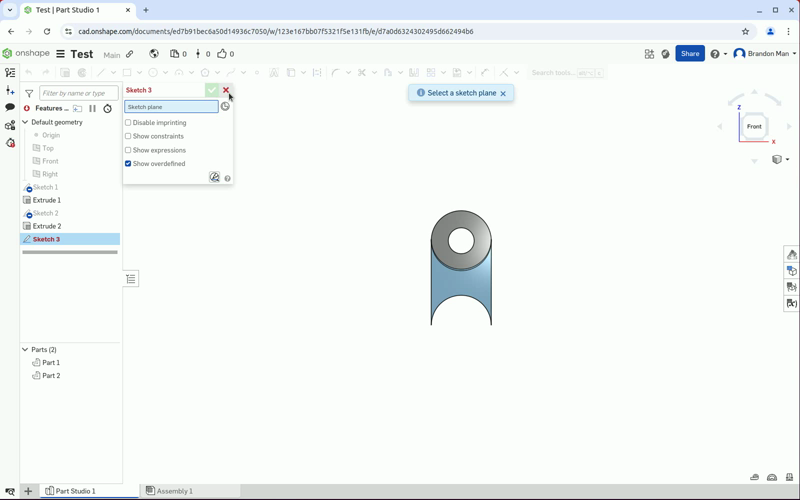
mouse_move(73, 163)
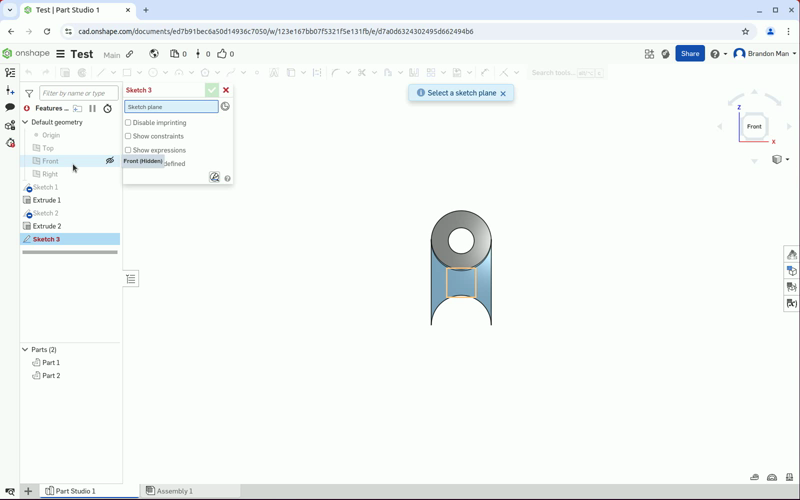
click(73, 163)
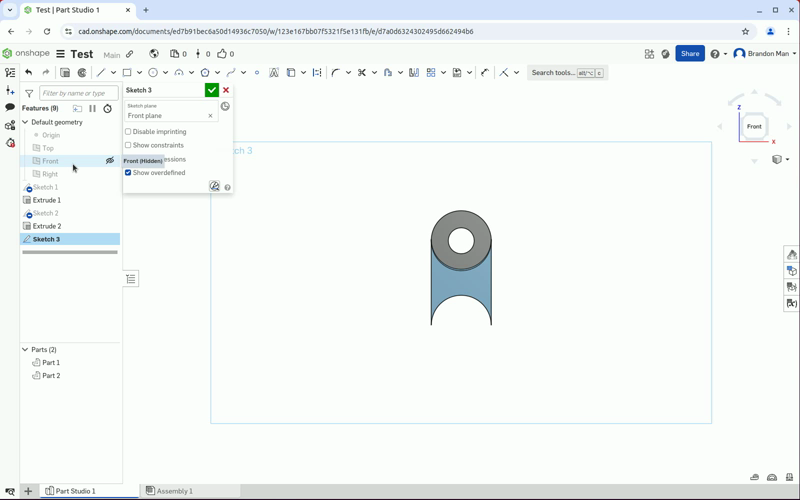
mouse_move(73, 352)
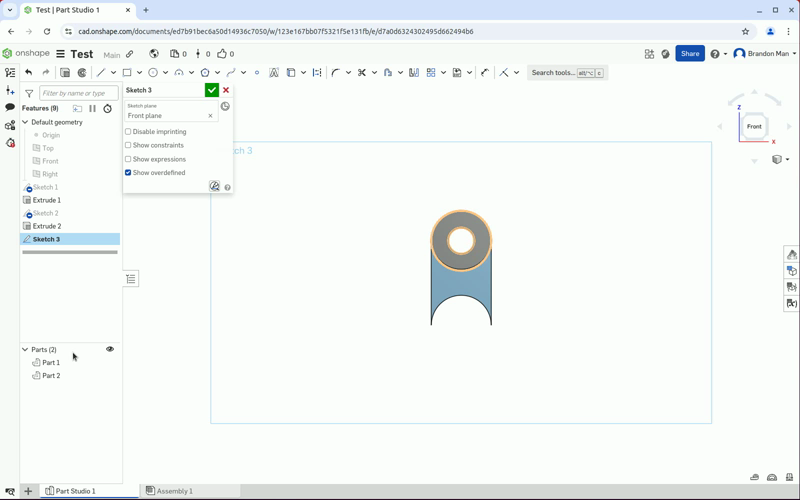
key(y)
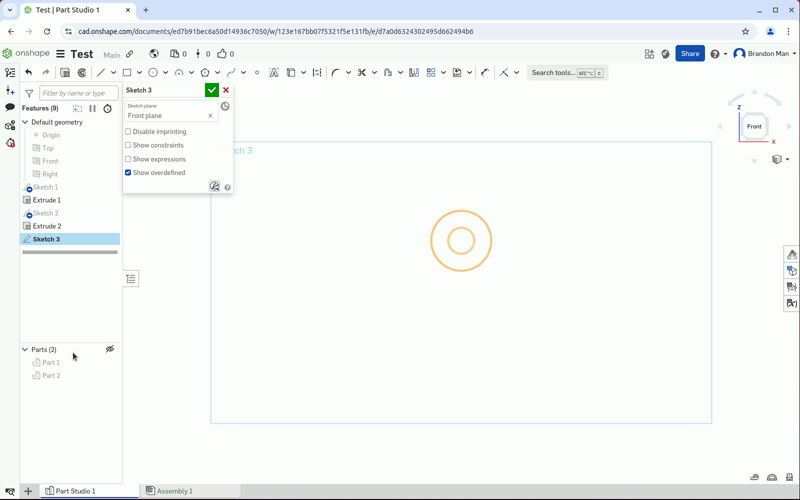
key(c)
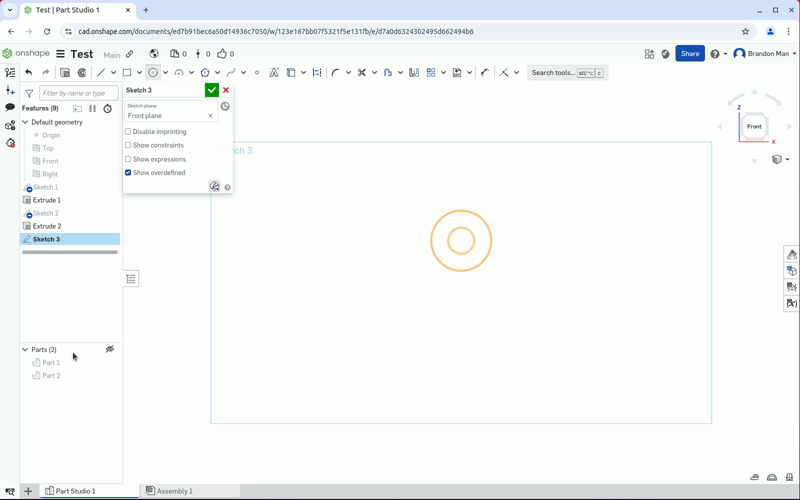
key_down(shift)
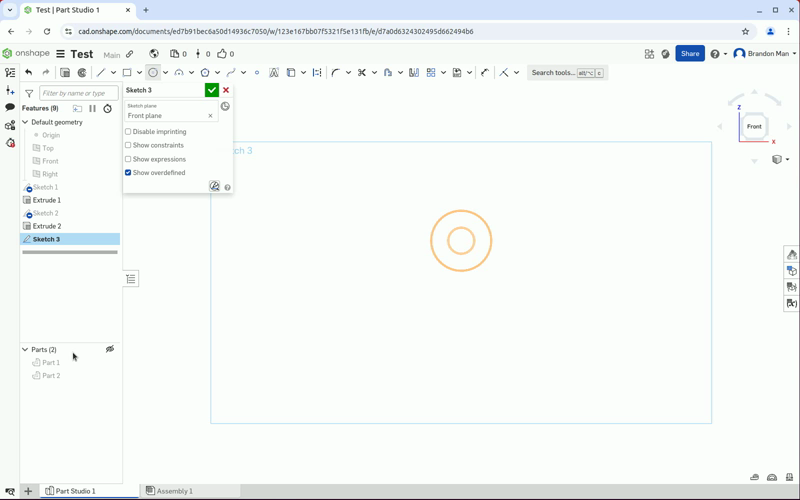
mouse_move(461, 325)
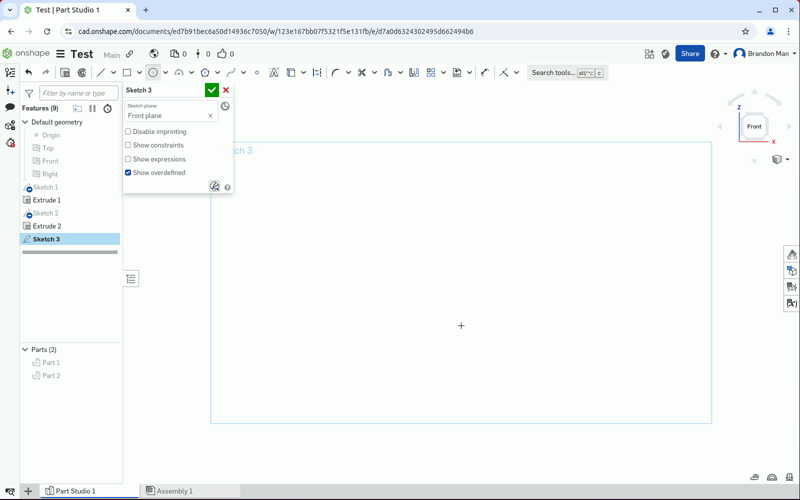
click(461, 325)
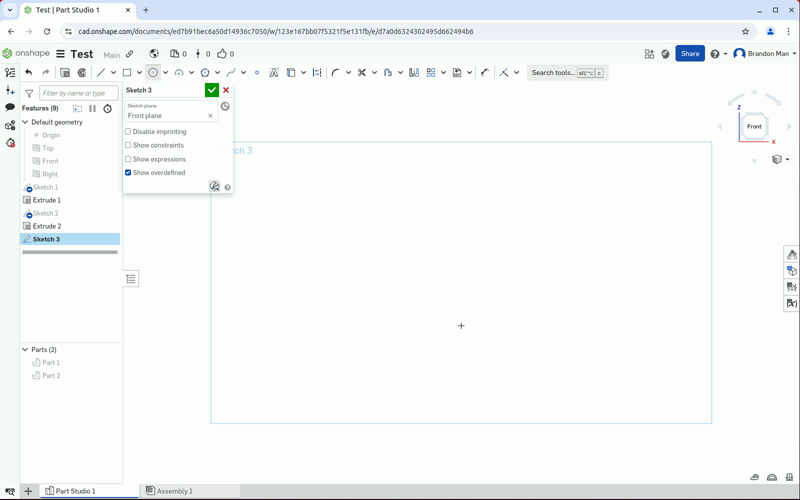
key_up(shift)
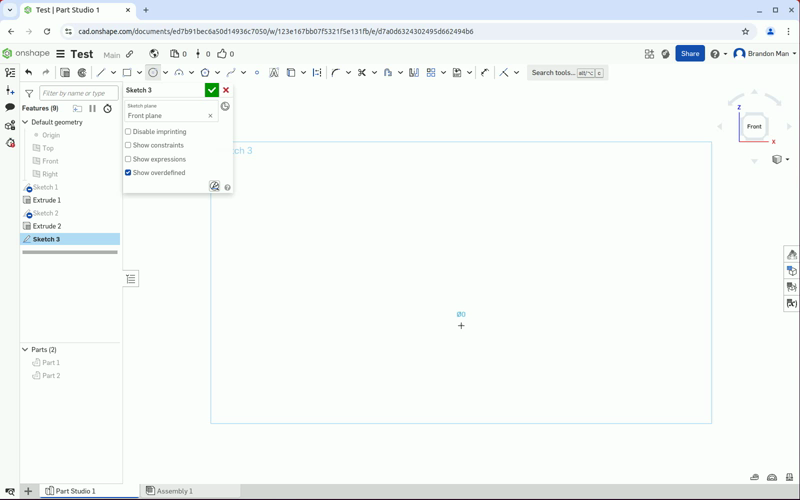
mouse_move(491, 325)
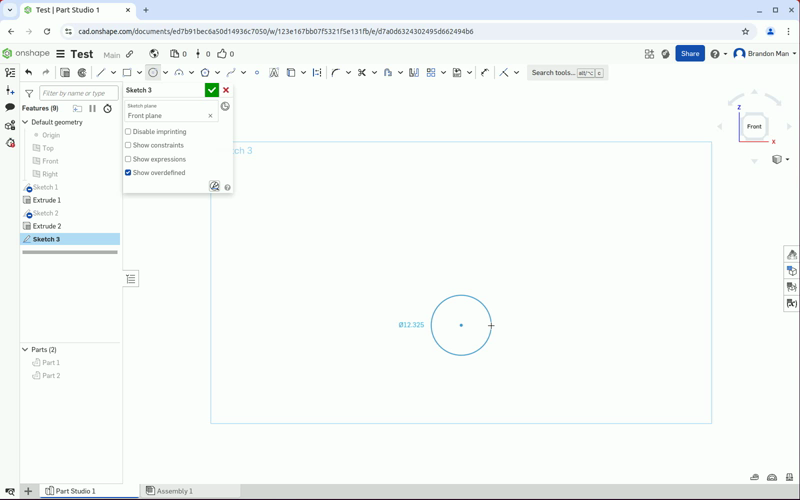
click(491, 325)
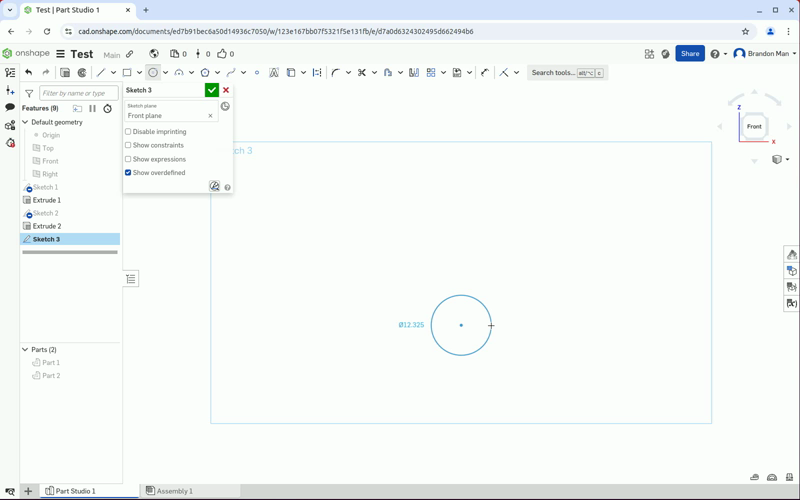
key(esc)
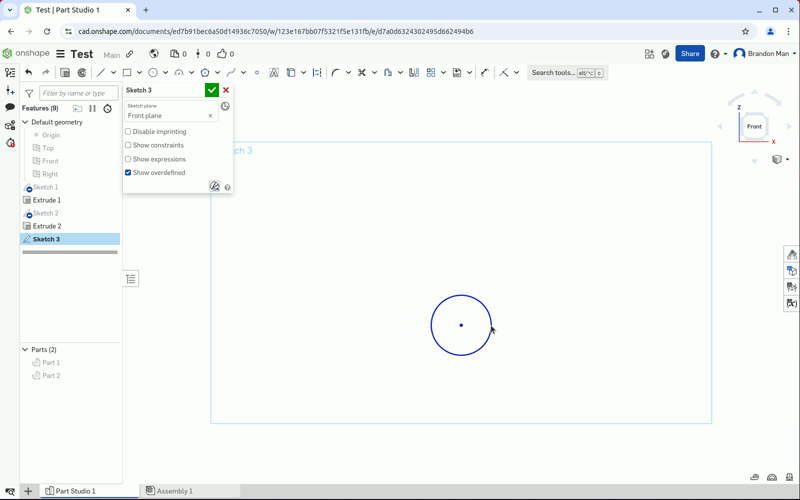
key(c)
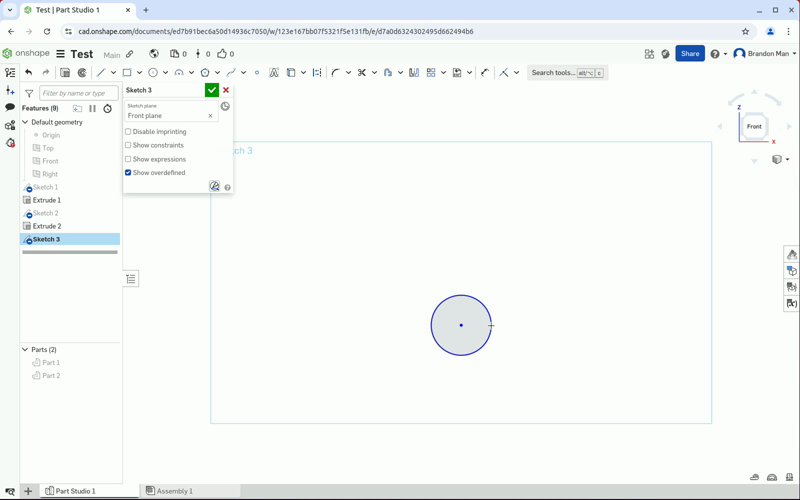
key_down(shift)
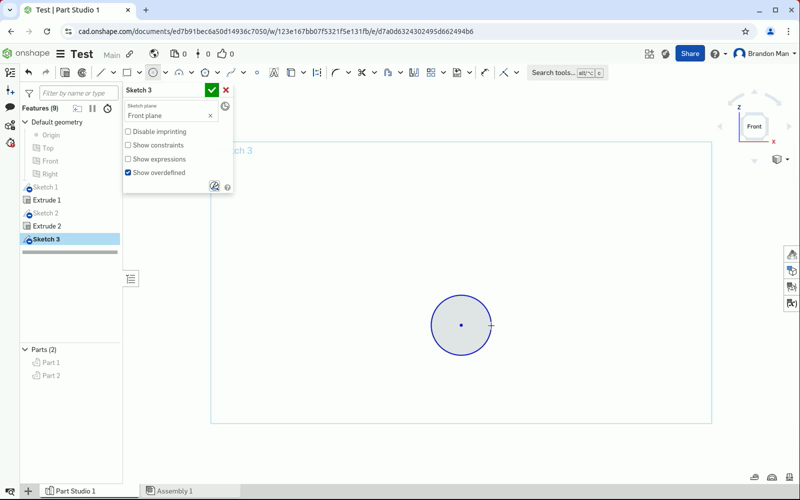
mouse_move(461, 325)
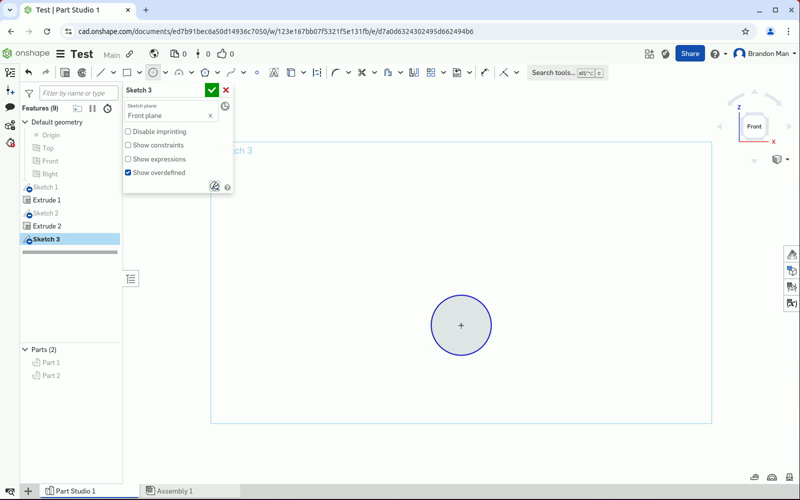
click(461, 325)
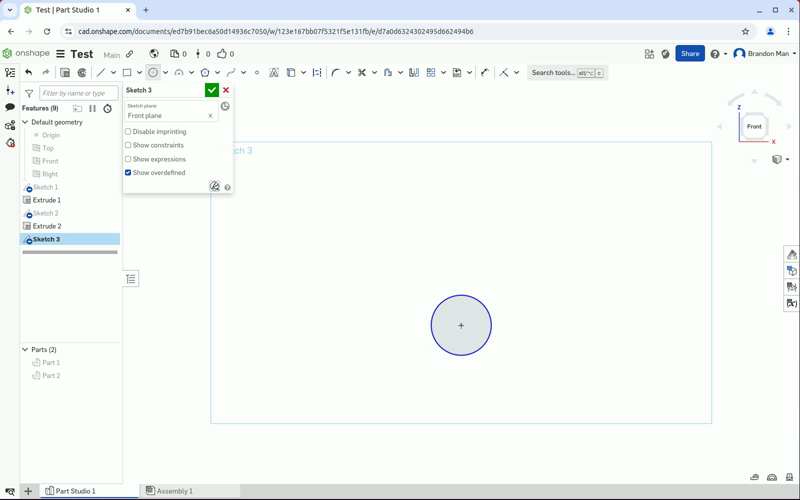
key_up(shift)
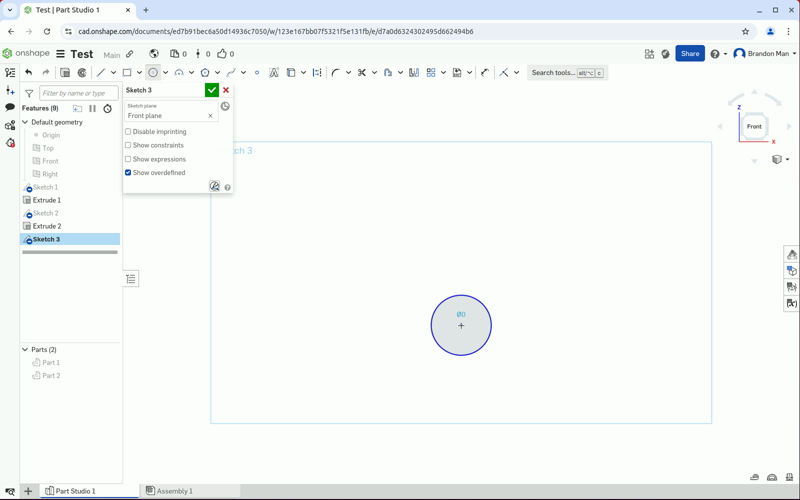
mouse_move(474, 325)
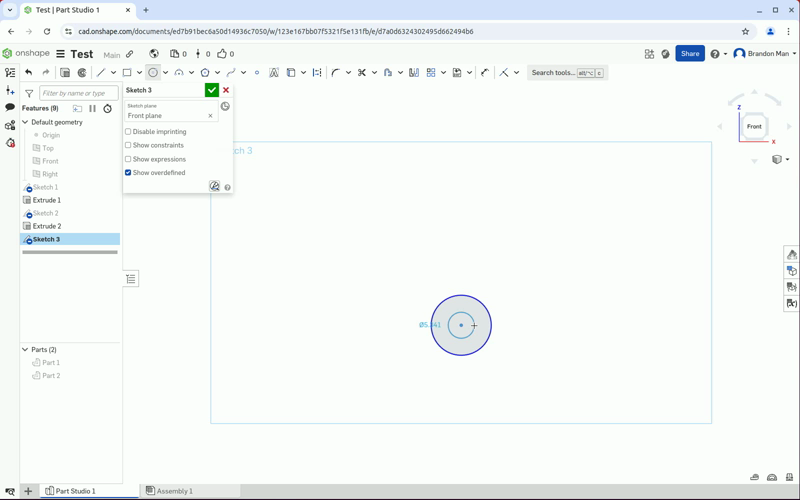
click(474, 325)
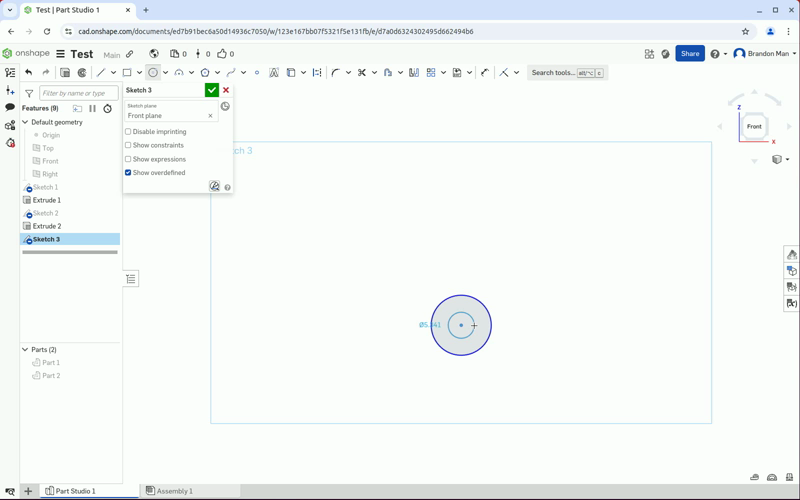
key(esc)
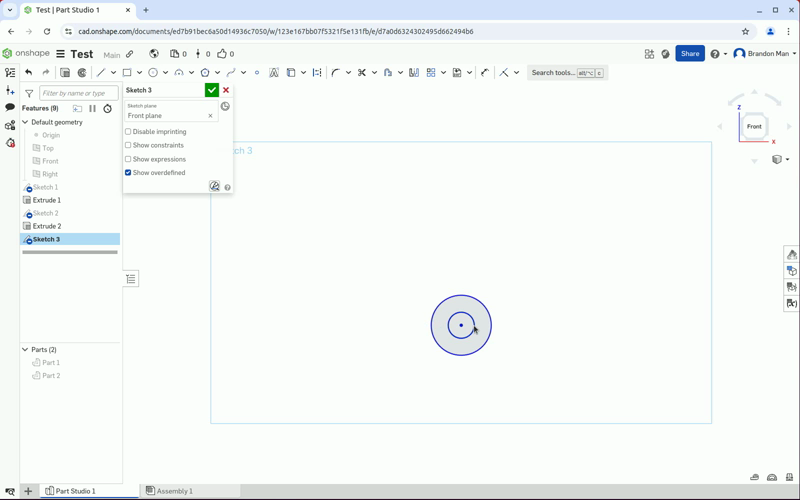
mouse_move(443, 317)
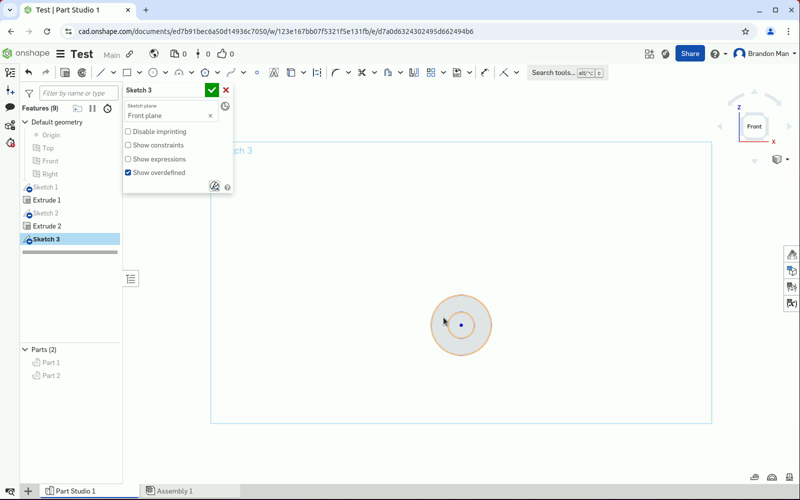
click(443, 317)
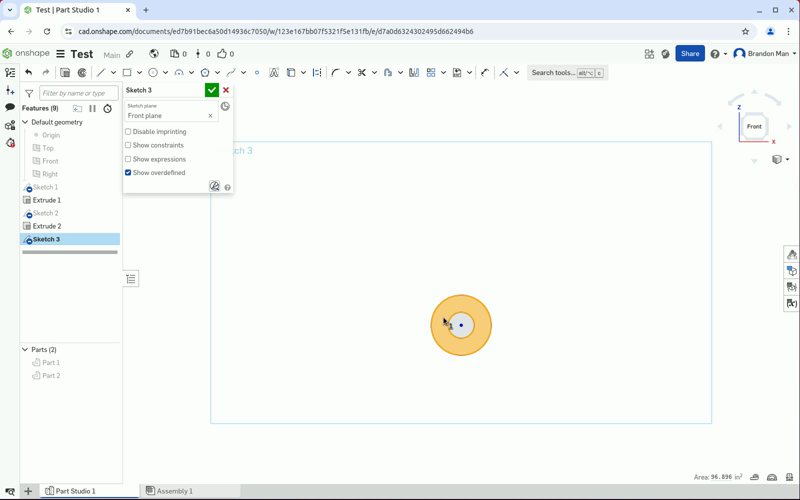
mouse_move(73, 352)
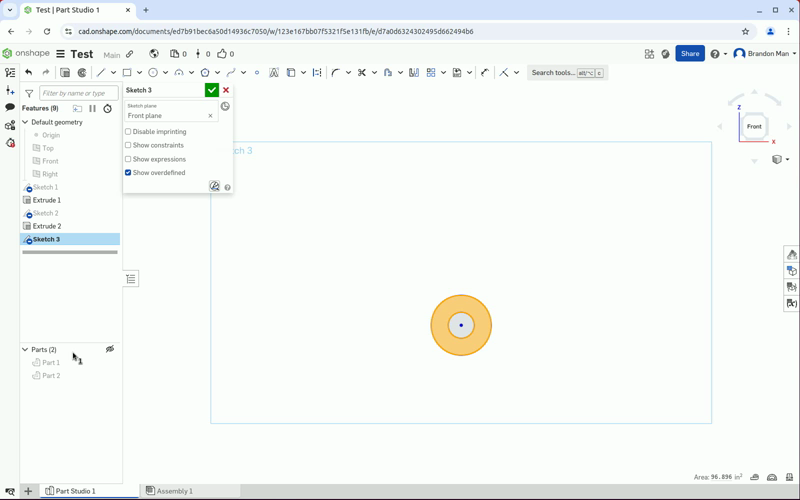
key(shift+y)
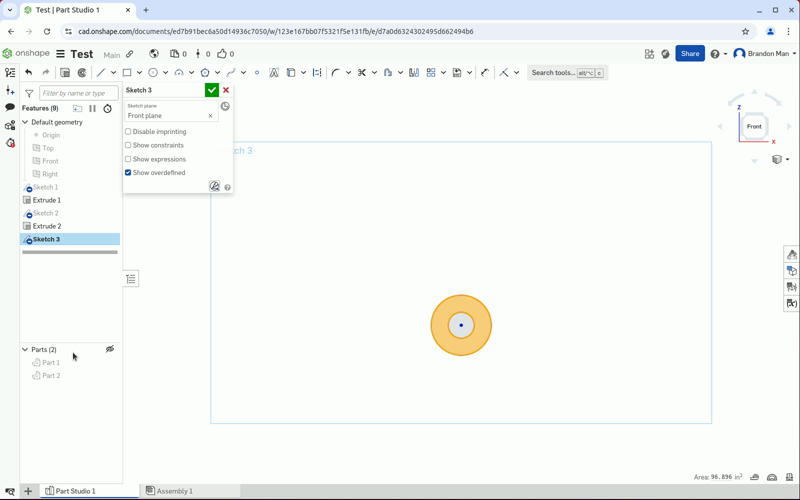
key(shift+e)
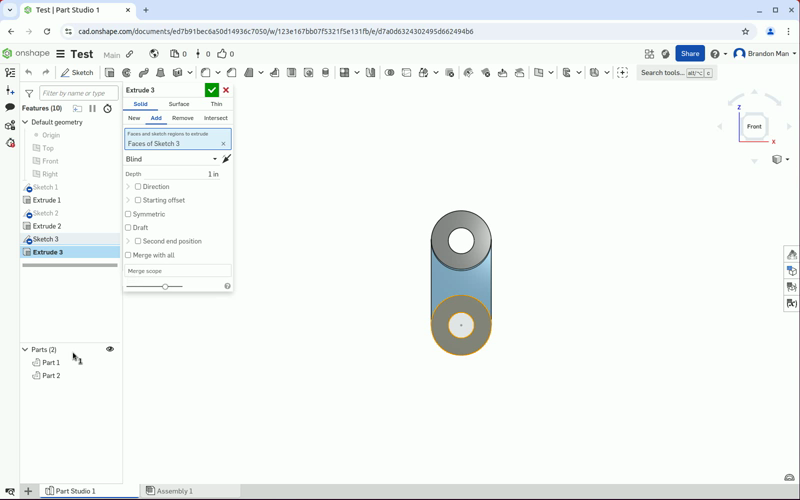
mouse_move(143, 106)
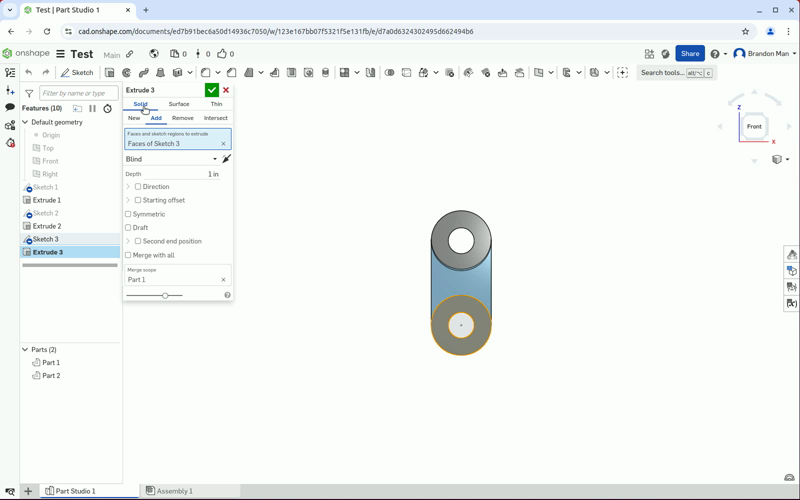
click(143, 106)
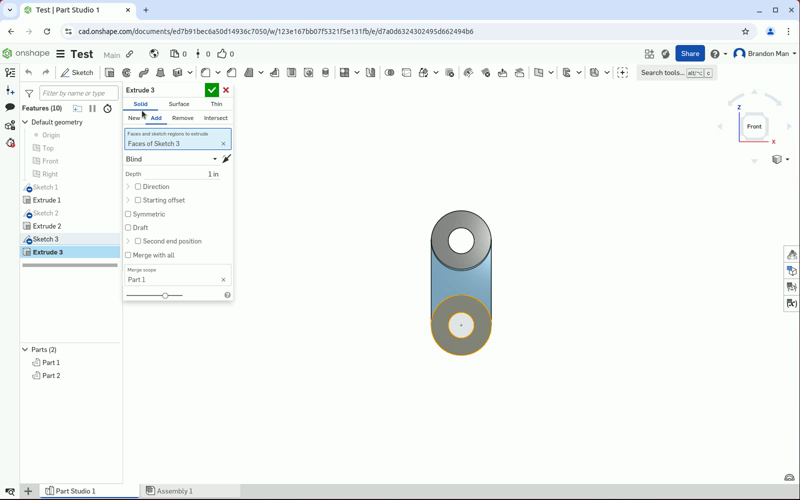
mouse_move(137, 120)
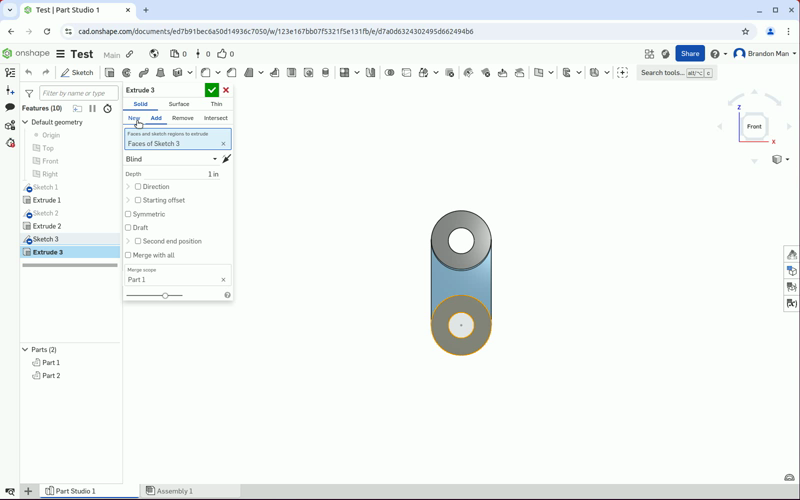
click(137, 120)
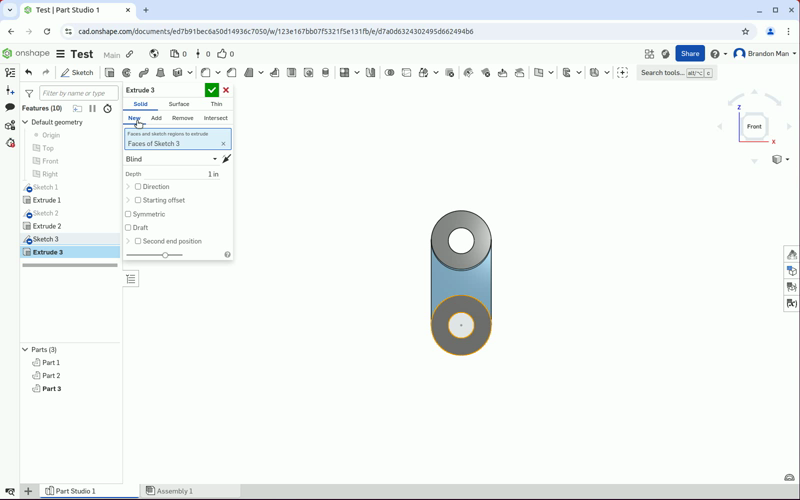
key(tab, 4)
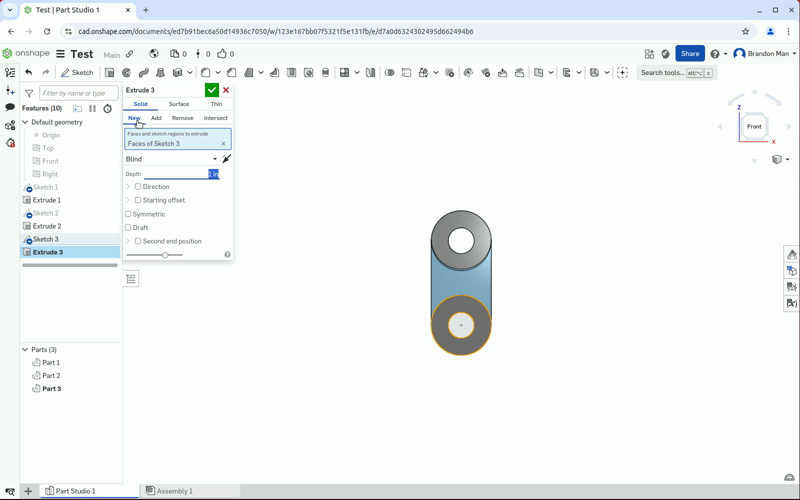
text(5.536)
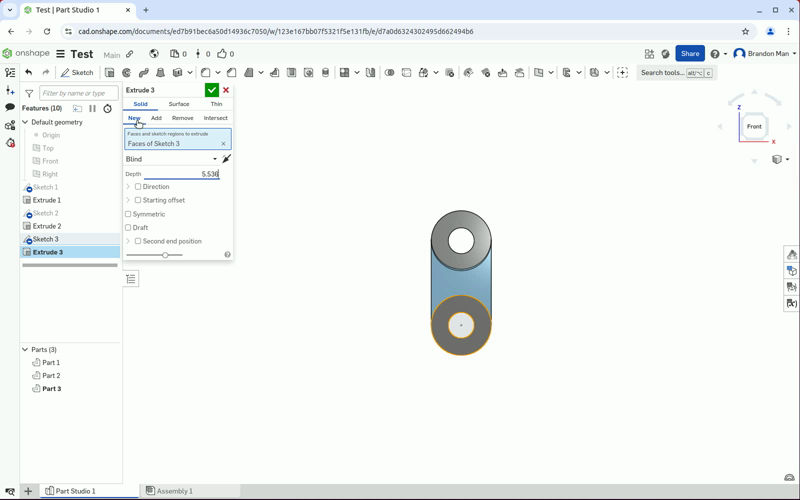
key(enter)
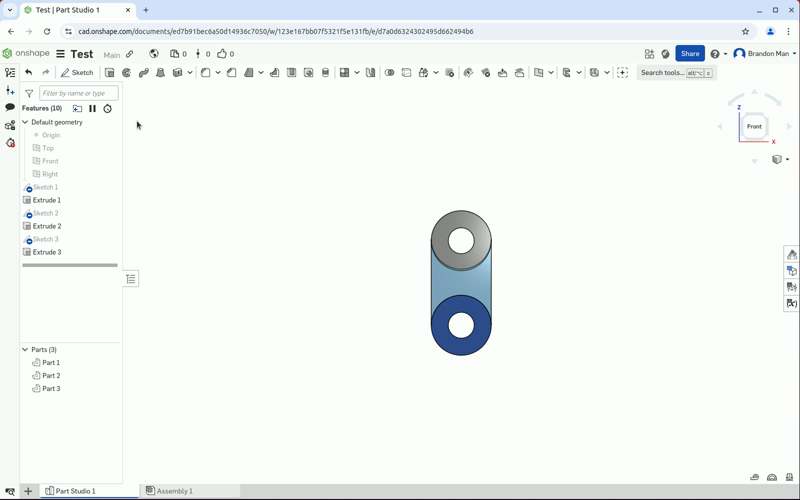
key(shift+h)
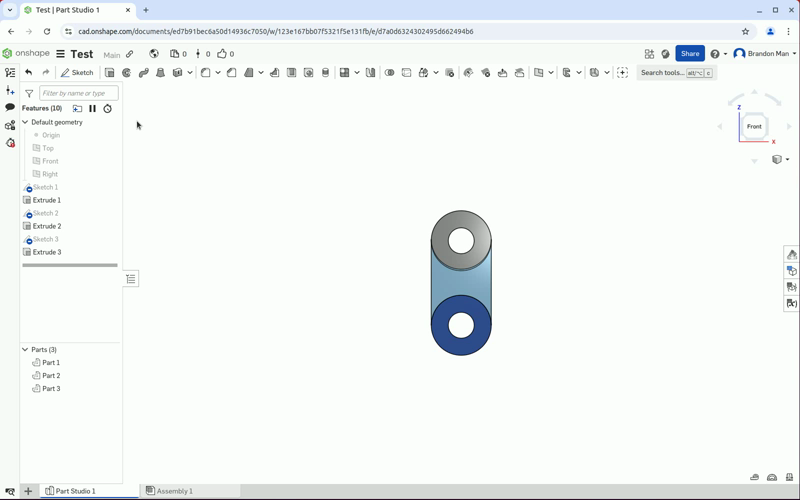
key(shift+h)
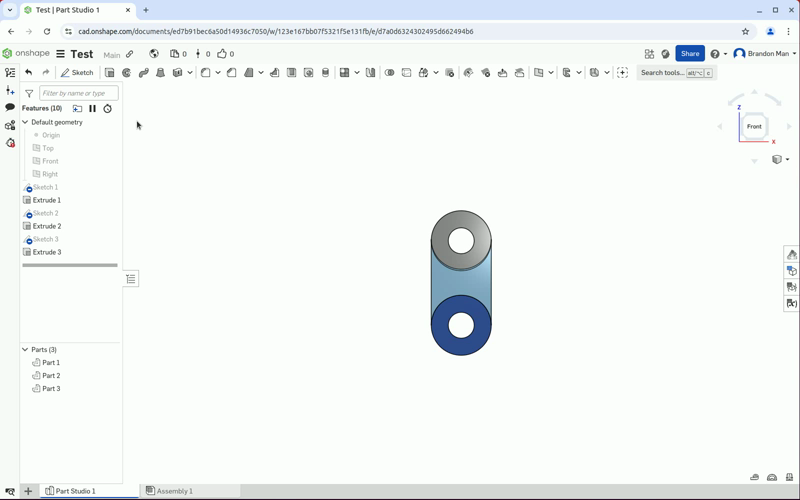
mouse_move(73, 189)
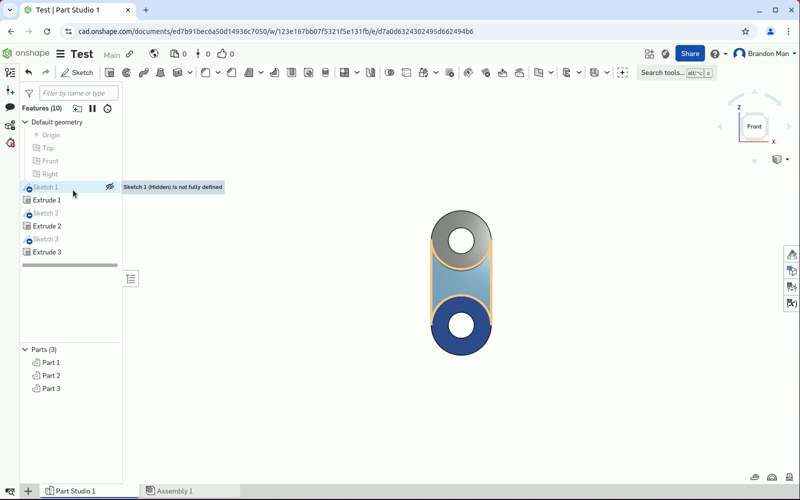
click(73, 189)
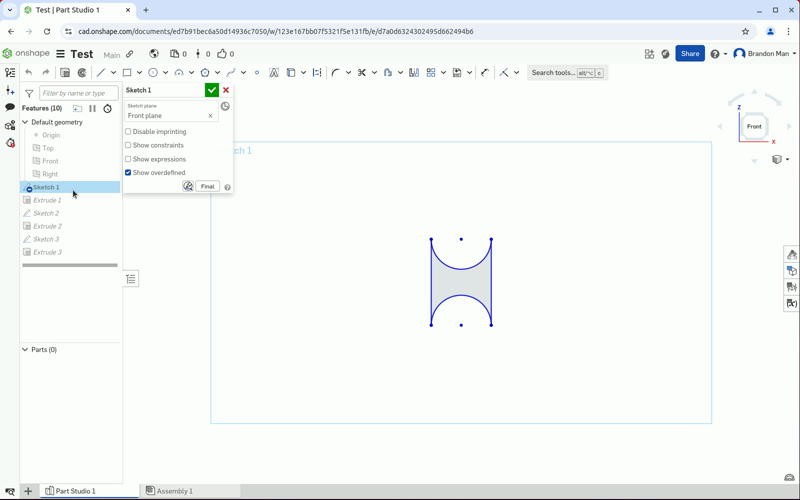
mouse_move(229, 92)
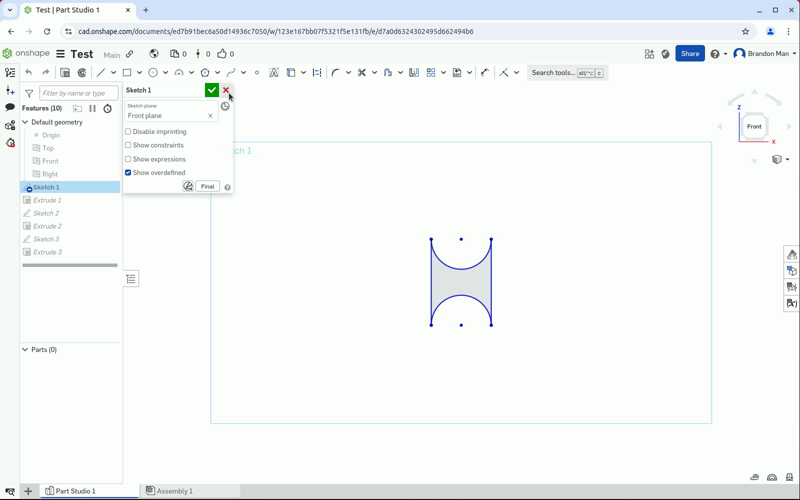
click(229, 92)
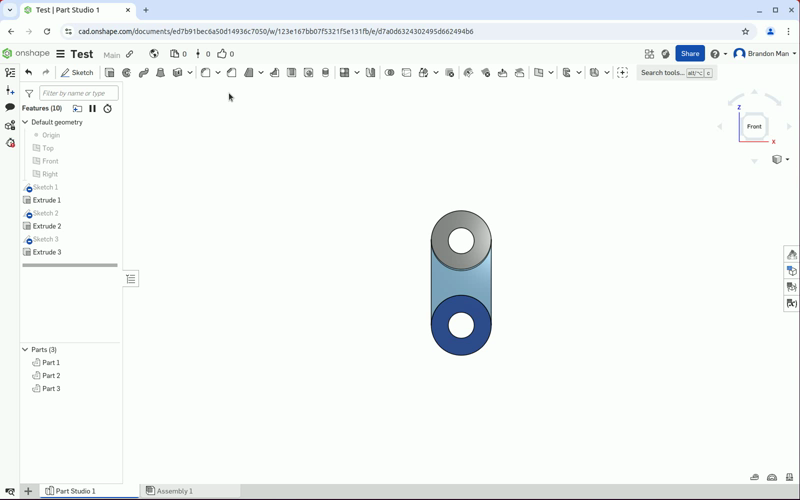
mouse_move(541, 75)
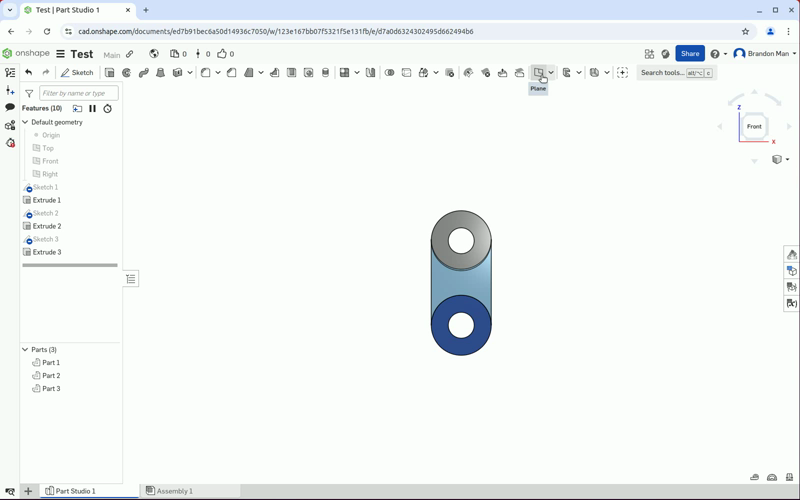
click(541, 75)
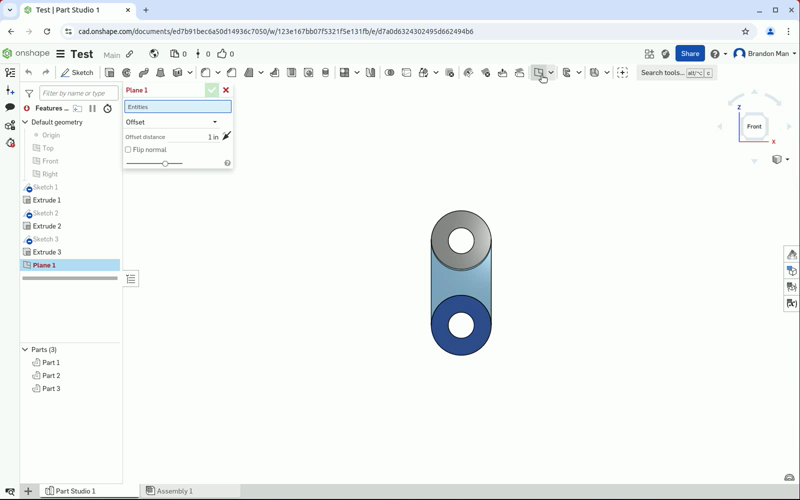
mouse_move(73, 163)
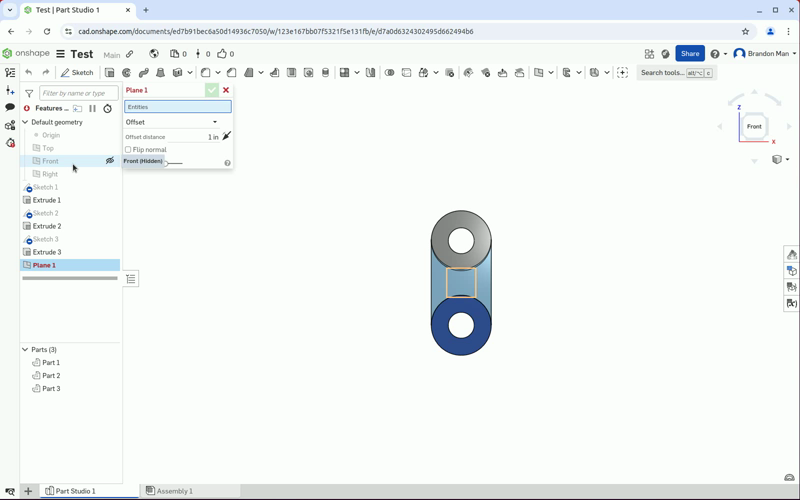
click(73, 163)
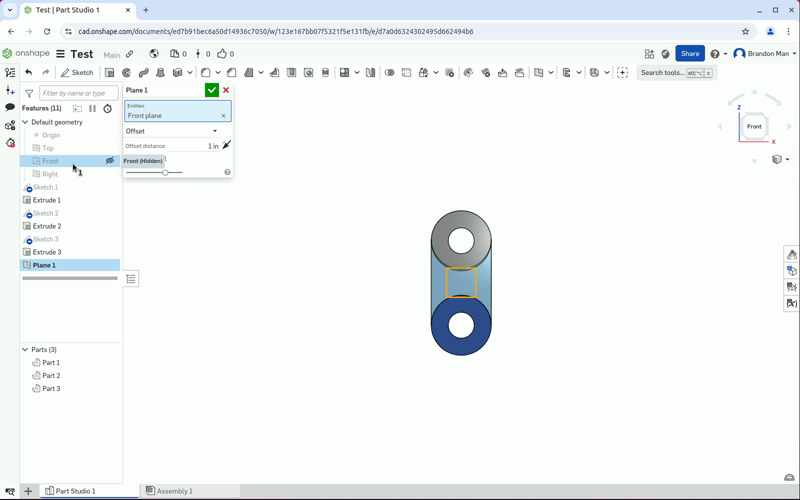
key(tab, 2)
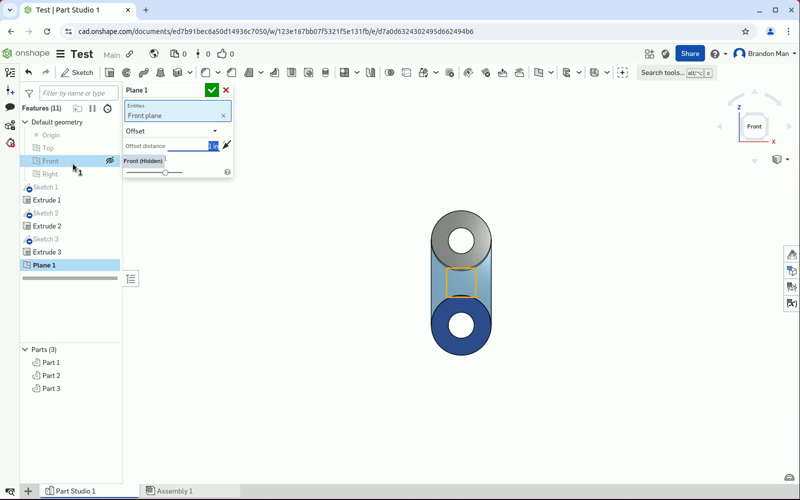
text(5.546)
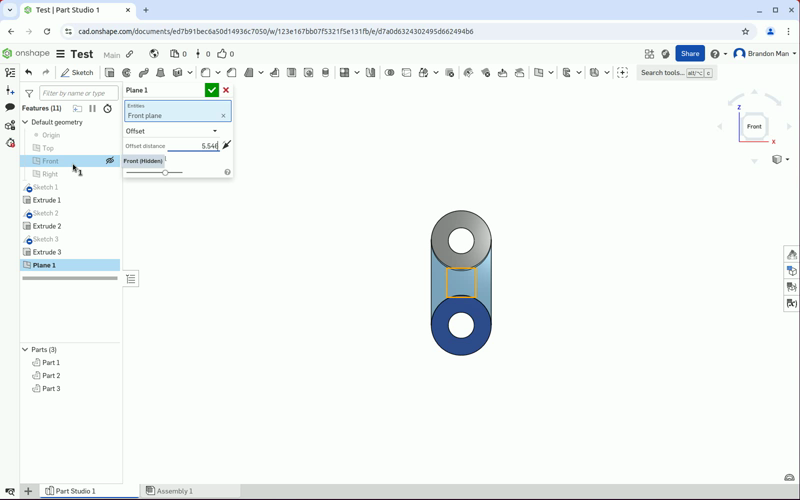
key(enter, 2)
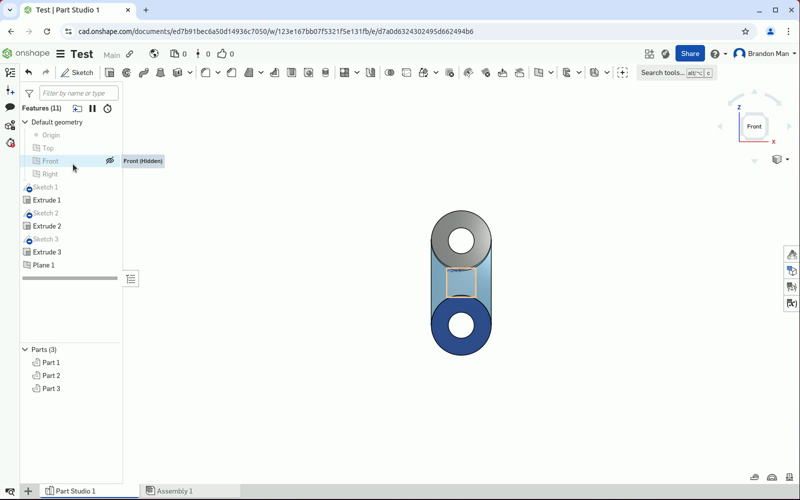
key(shift+s)
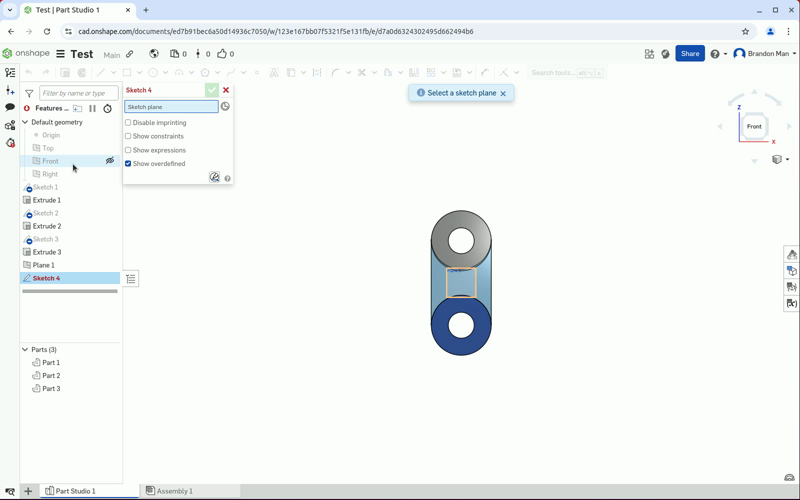
mouse_move(73, 267)
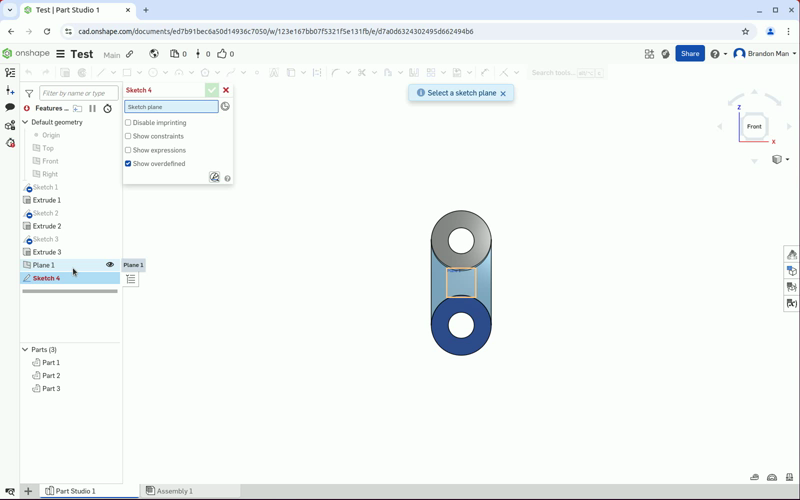
click(73, 267)
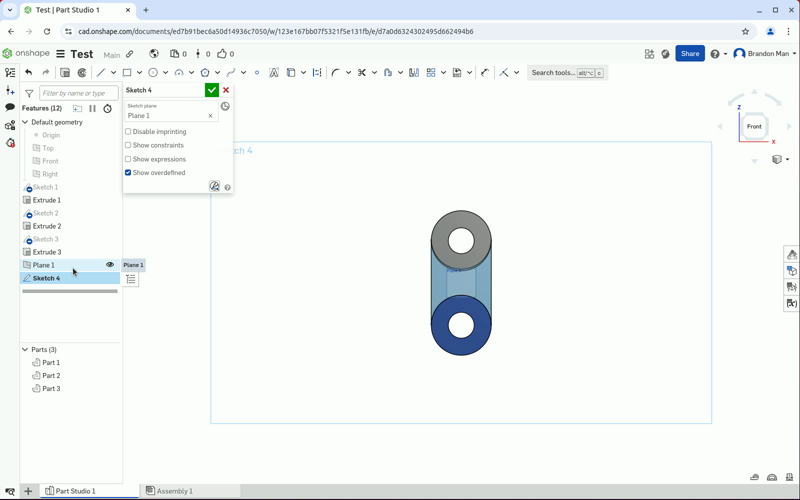
mouse_move(73, 352)
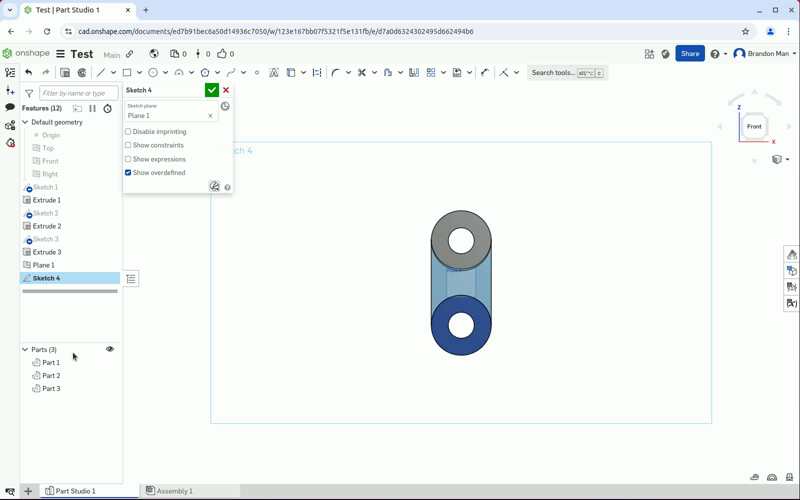
key(y)
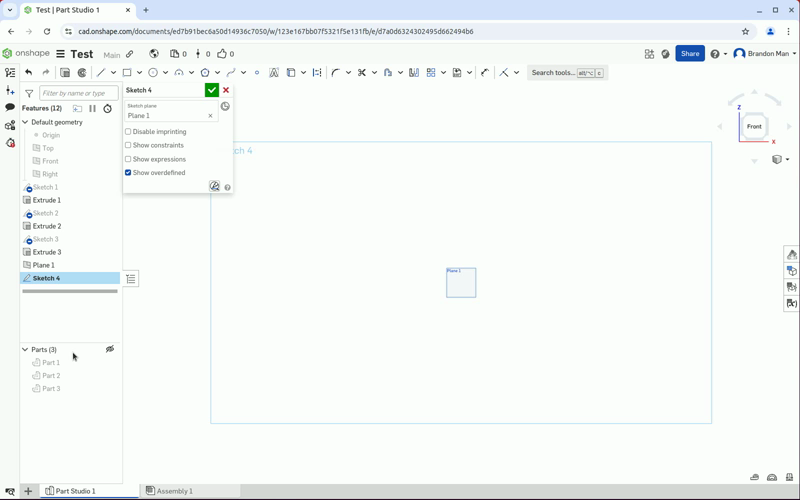
key(c)
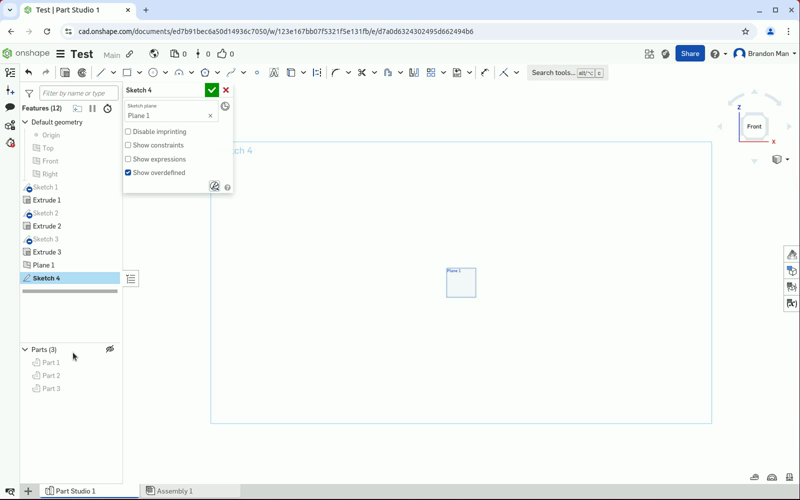
key_down(shift)
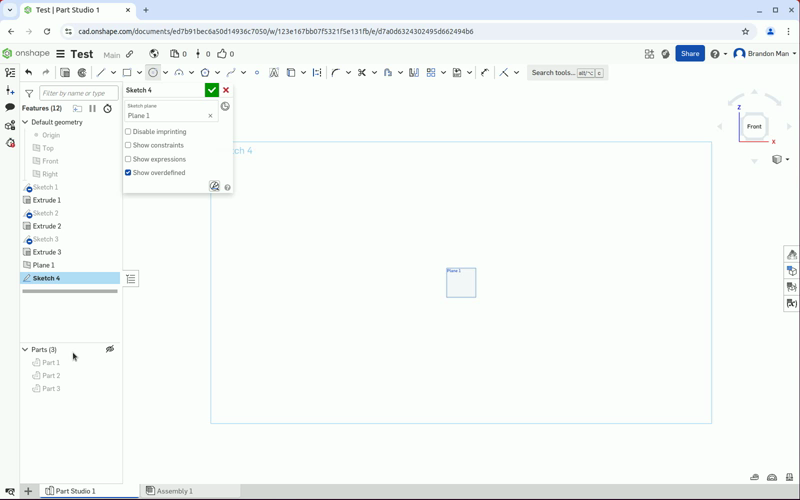
mouse_move(461, 325)
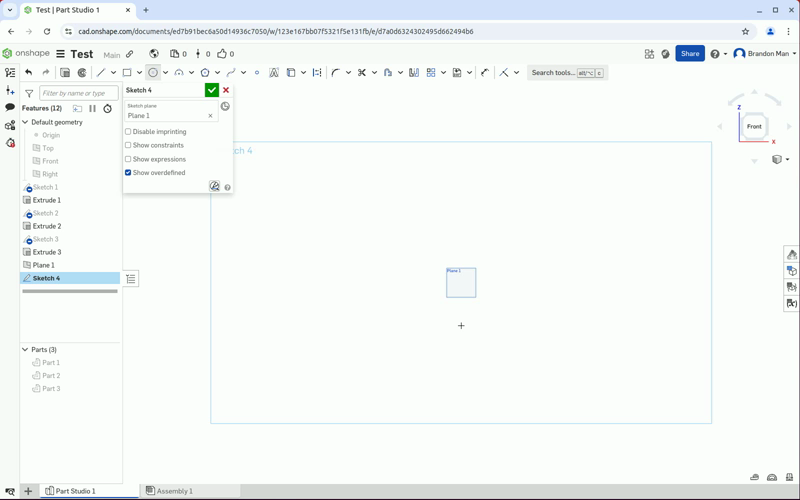
click(461, 325)
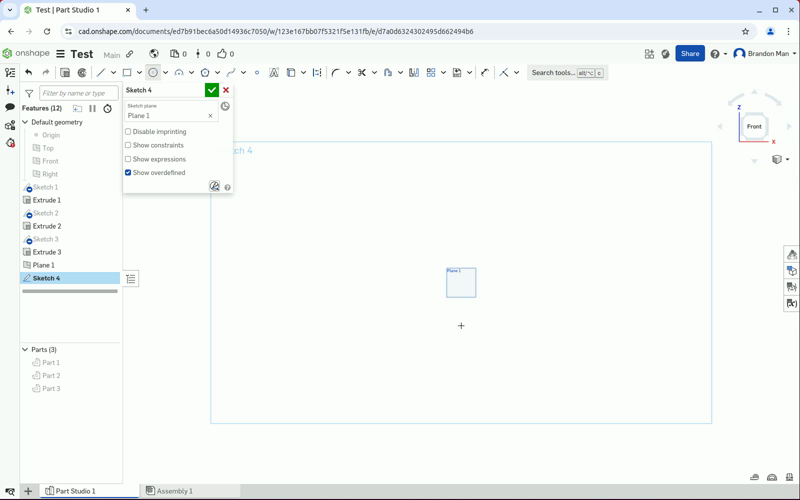
key_up(shift)
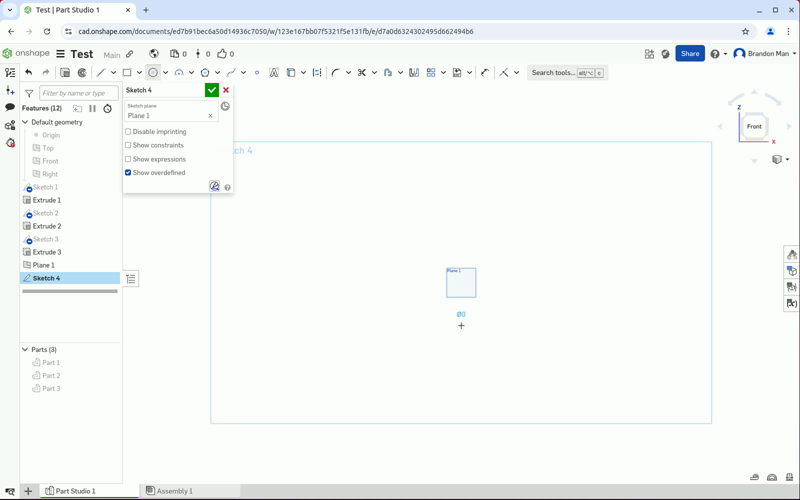
mouse_move(491, 325)
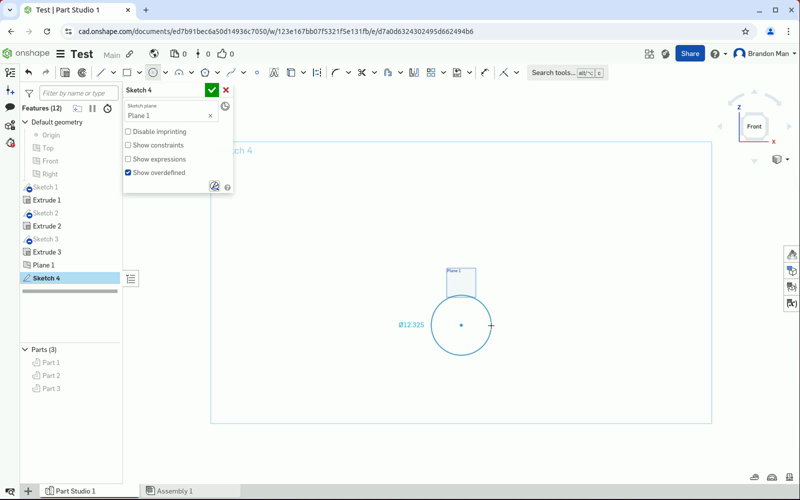
click(491, 325)
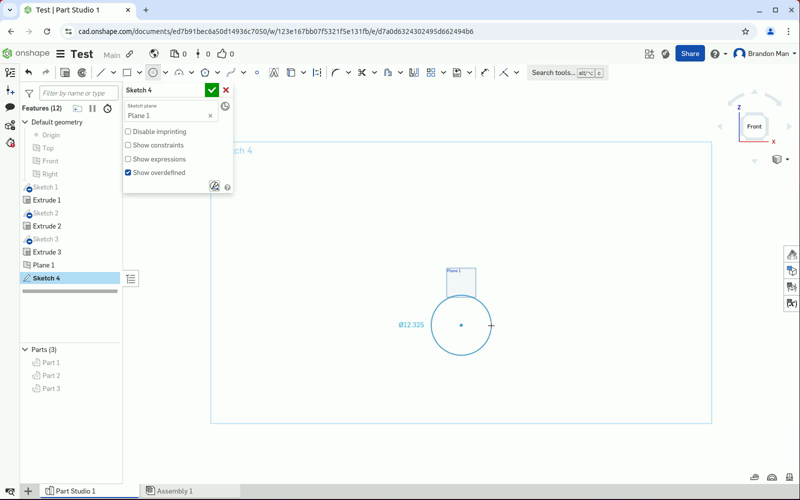
key(esc)
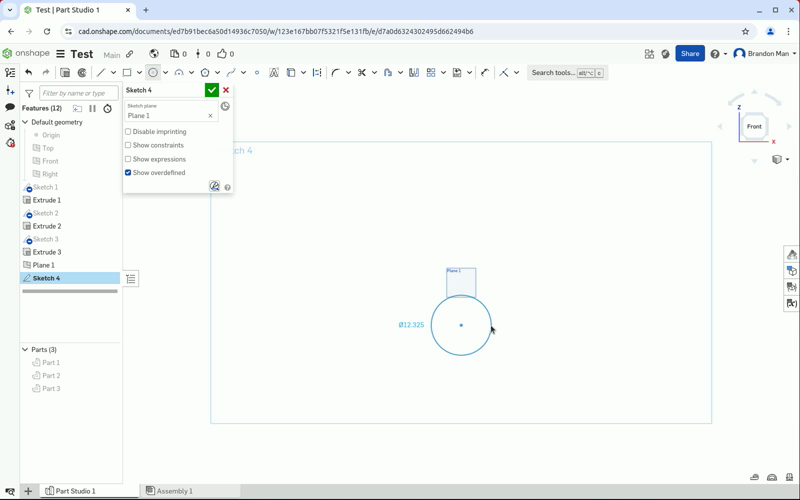
key(c)
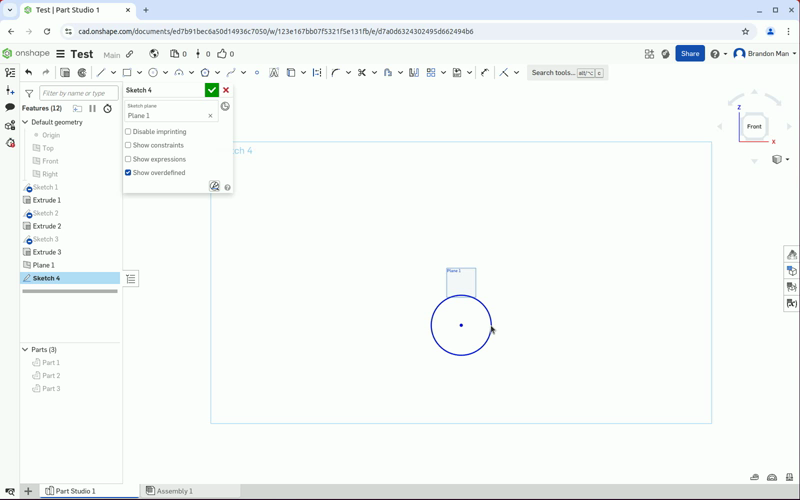
key_down(shift)
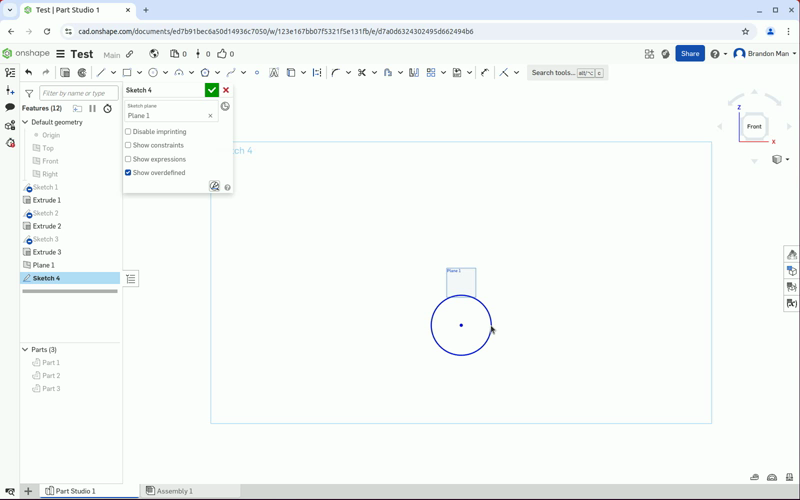
mouse_move(461, 325)
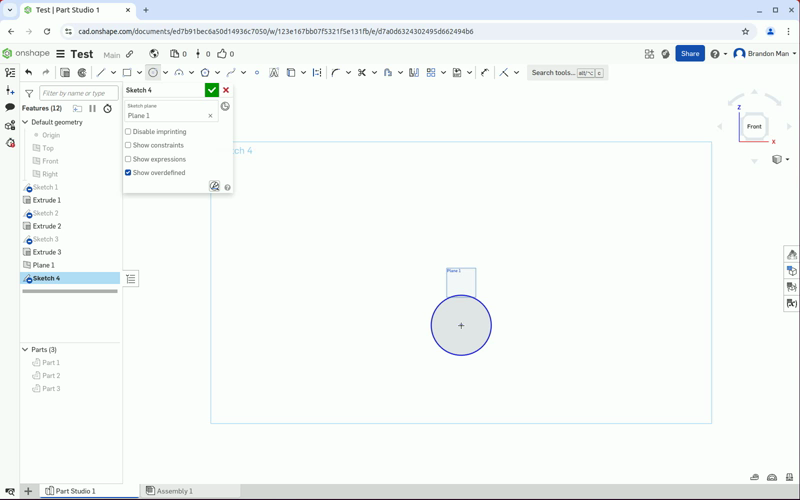
click(461, 325)
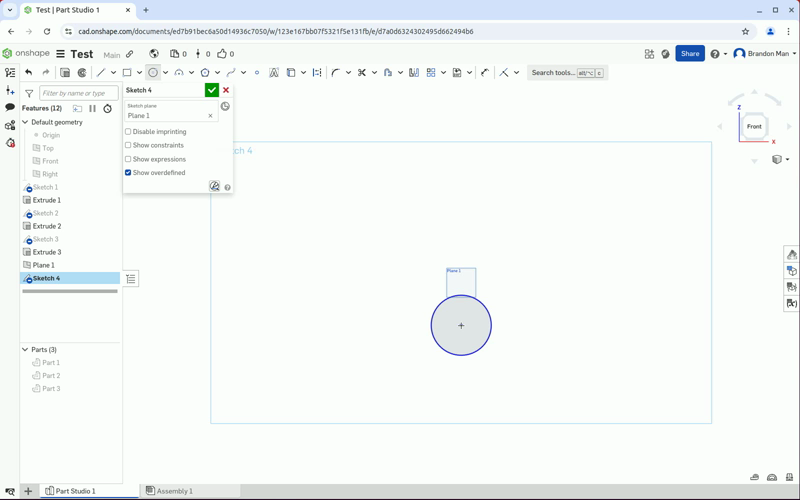
key_up(shift)
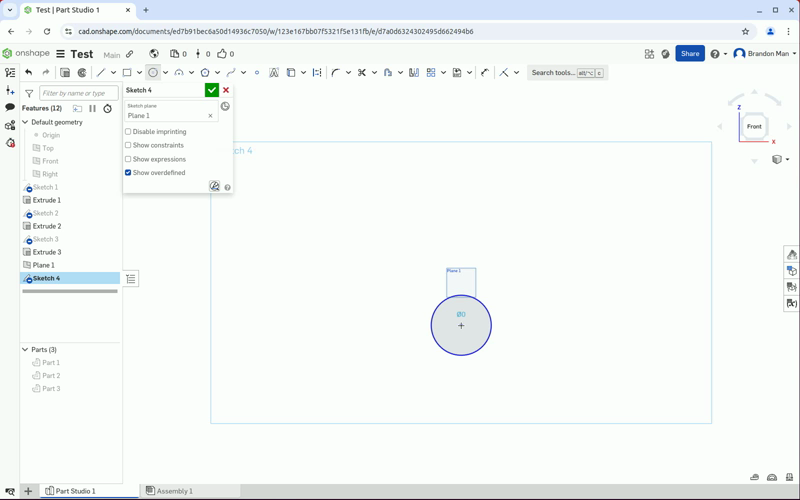
mouse_move(474, 325)
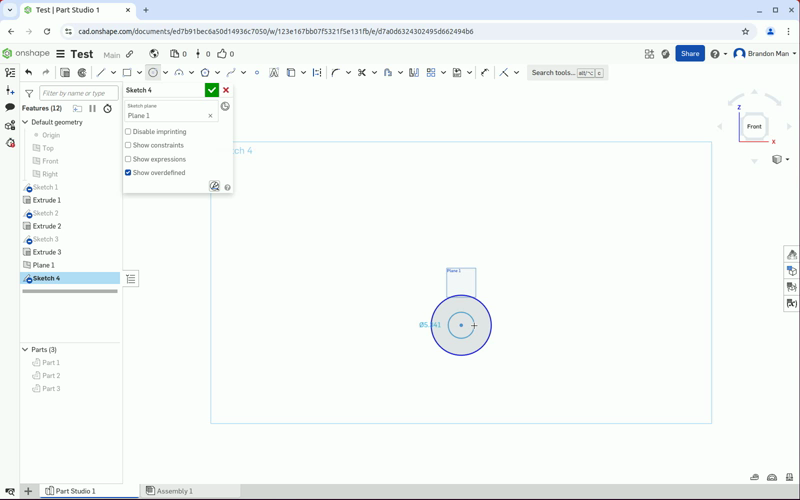
click(474, 325)
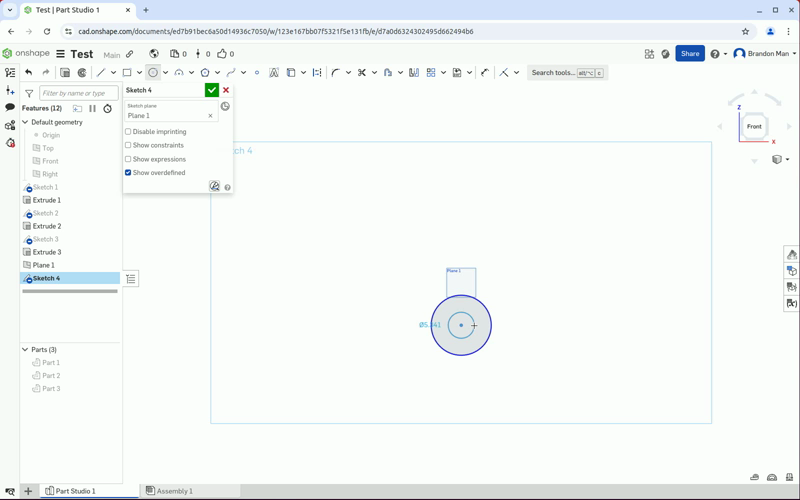
key(esc)
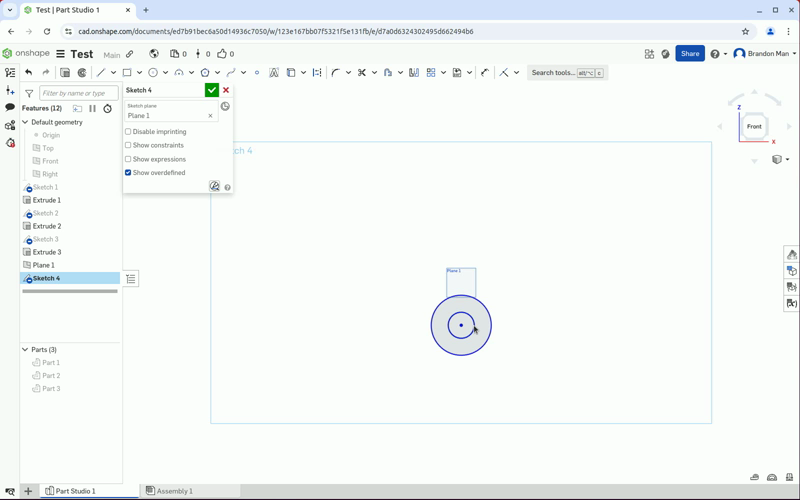
mouse_move(435, 323)
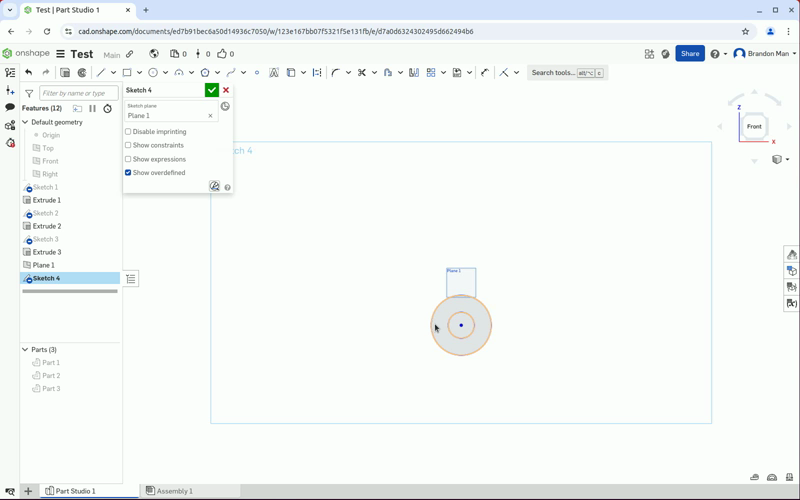
click(435, 323)
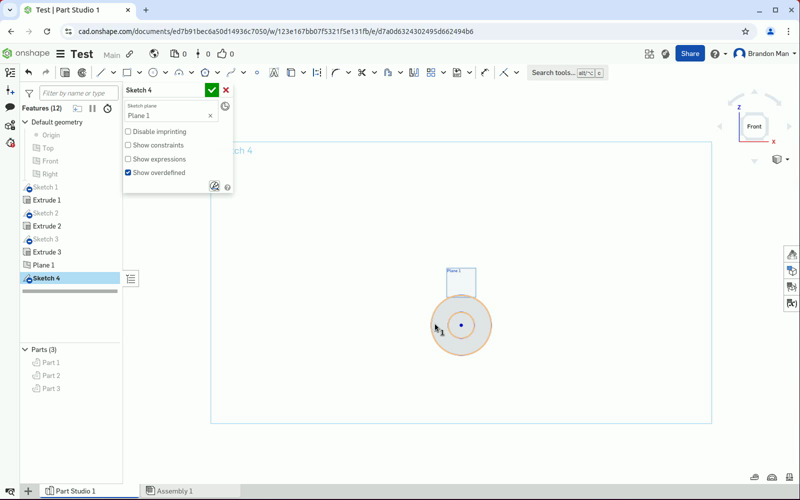
mouse_move(73, 352)
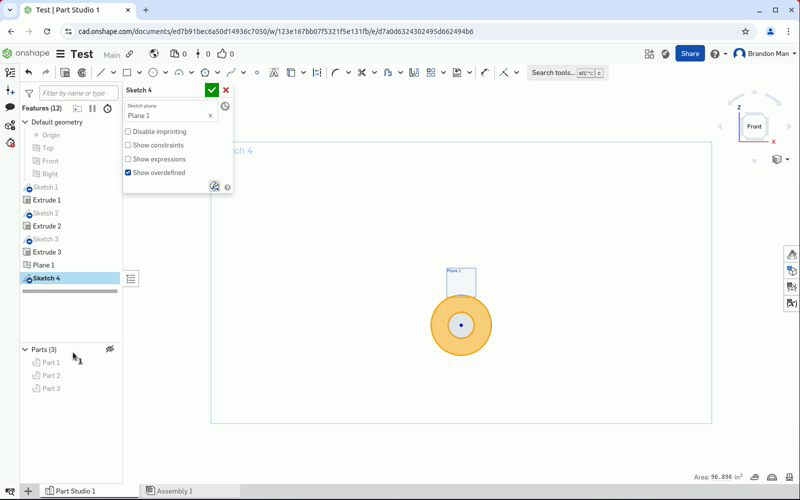
key(shift+y)
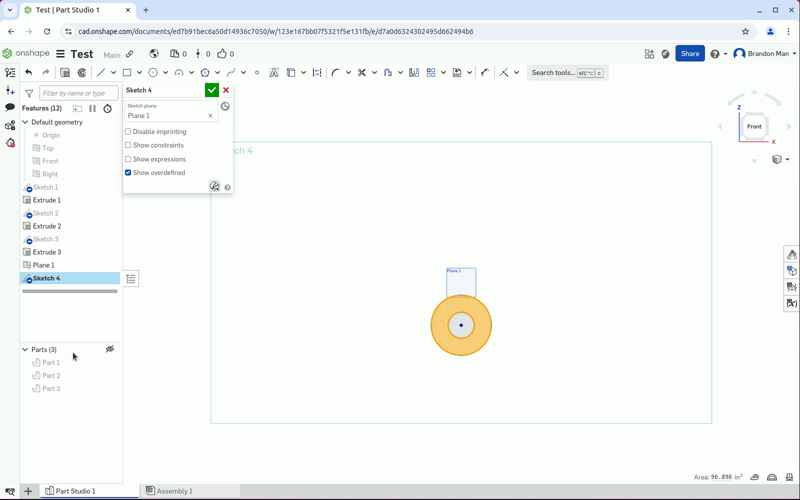
key(shift+e)
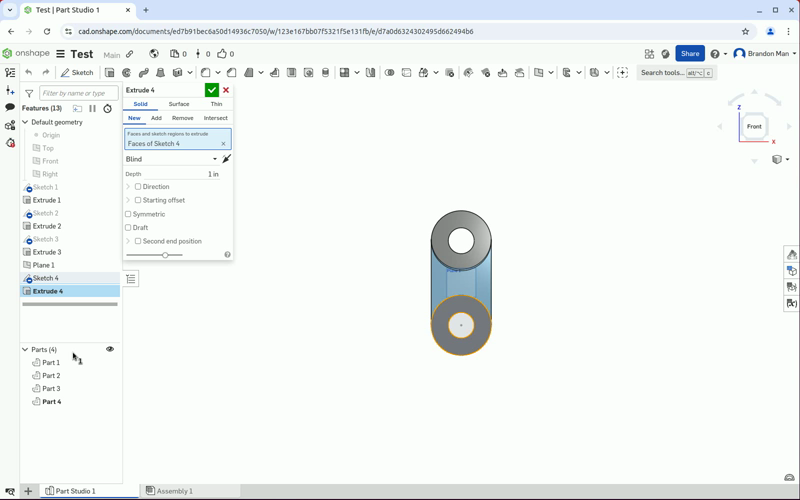
mouse_move(143, 106)
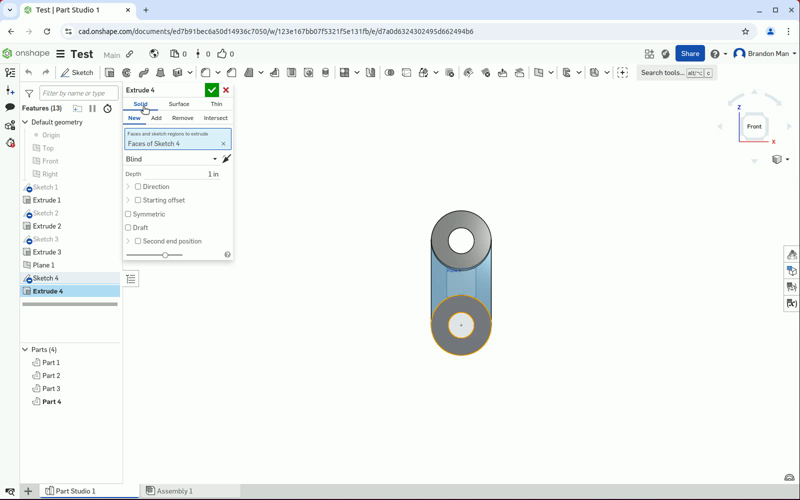
click(143, 106)
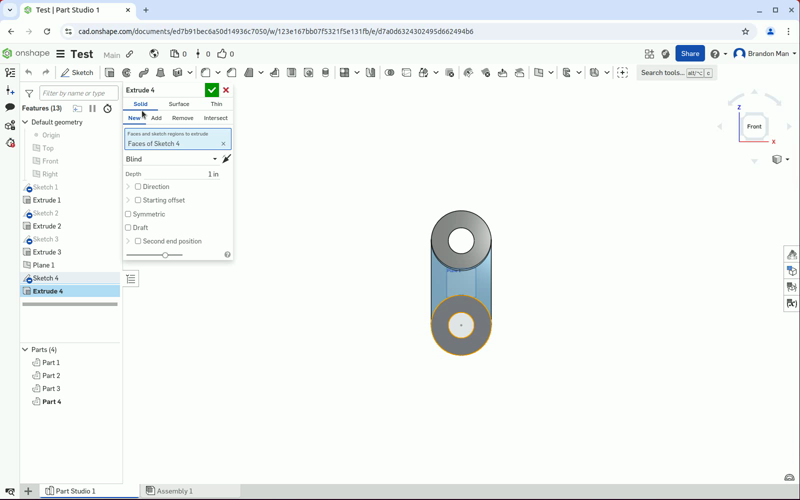
mouse_move(137, 120)
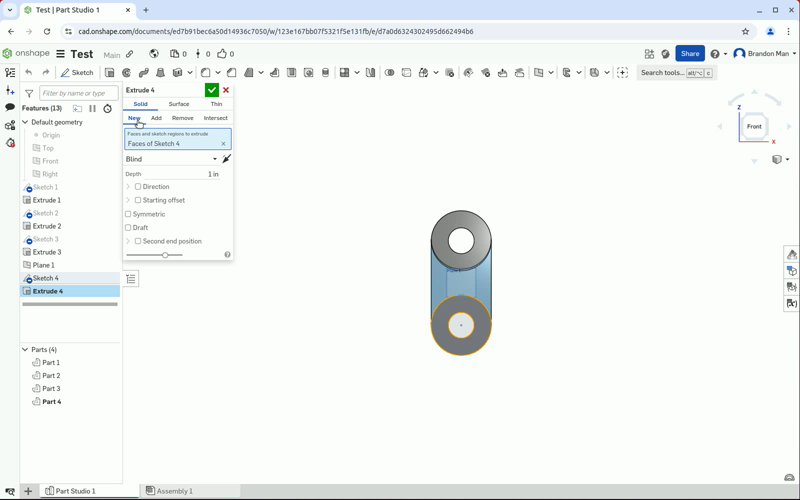
click(137, 120)
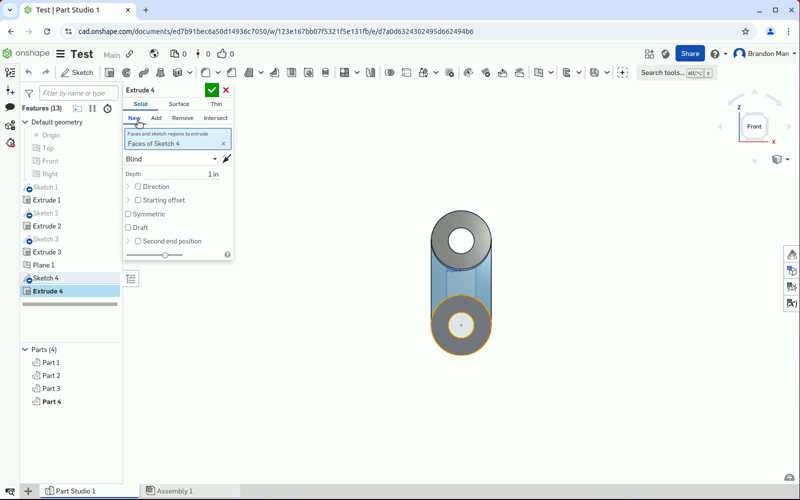
key(tab, 4)
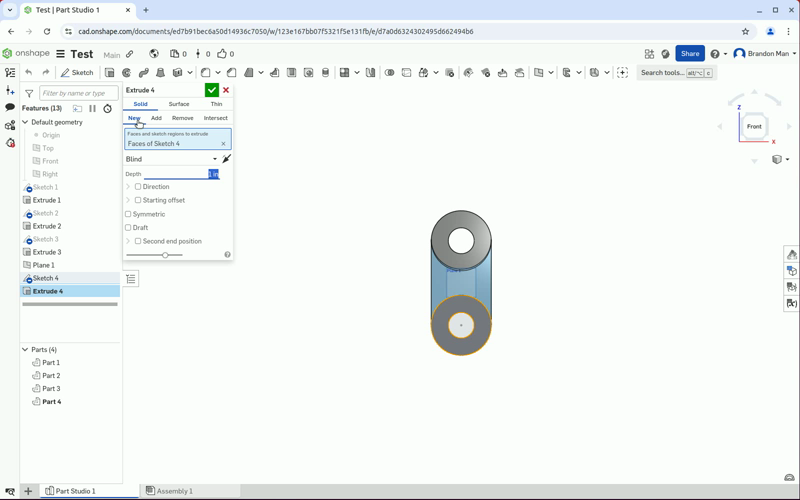
text(11.795)
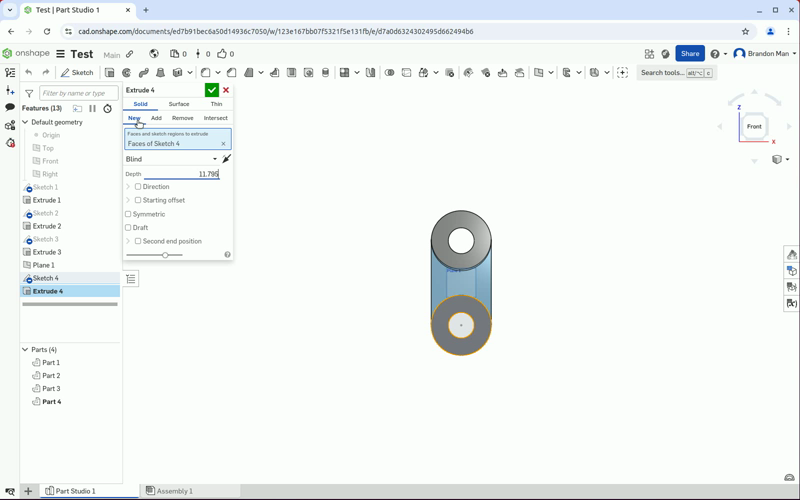
key(enter)
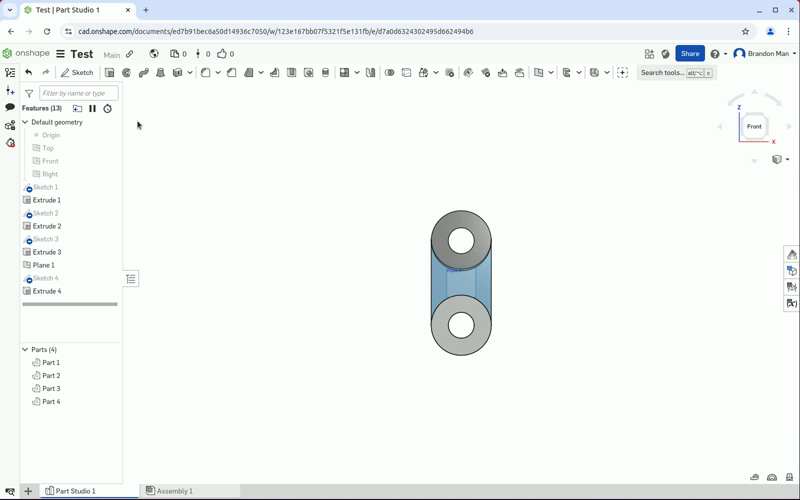
key(shift+h)
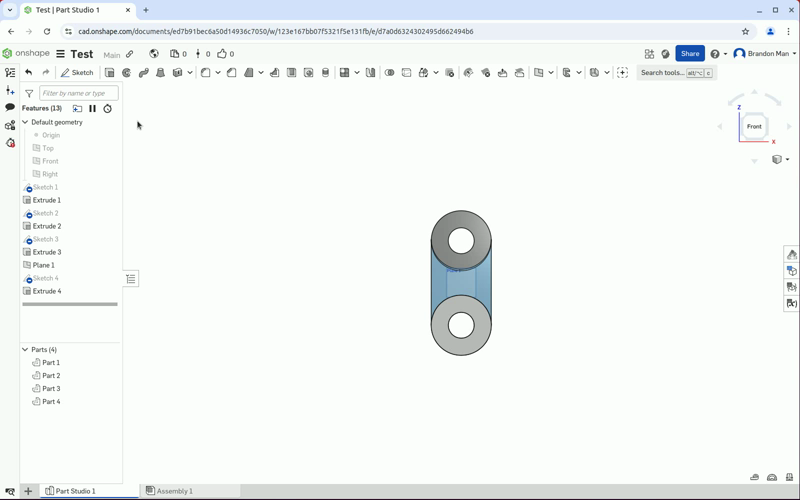
key(shift+h)
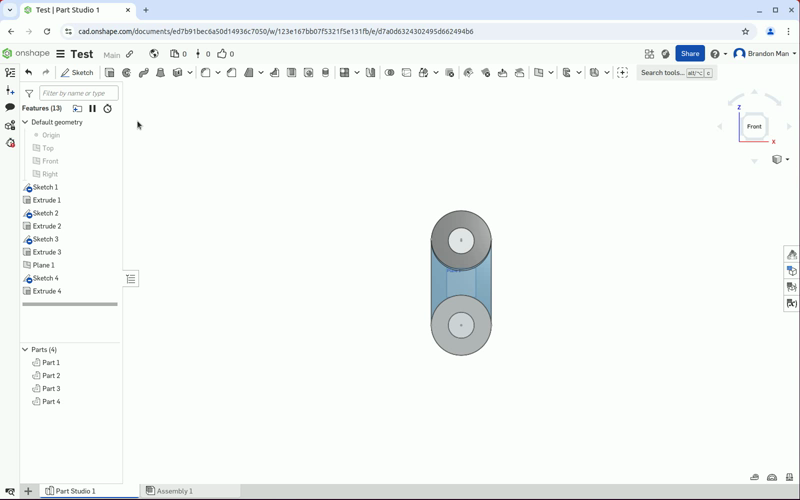
key(shift+7)
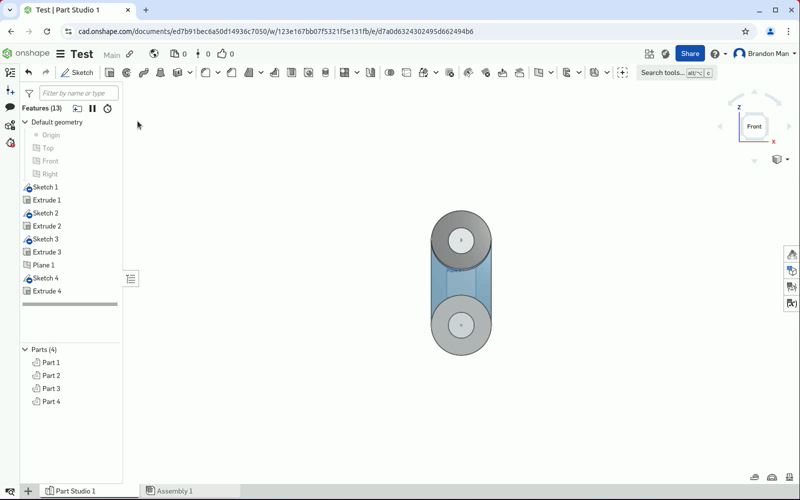
key(left, 2)
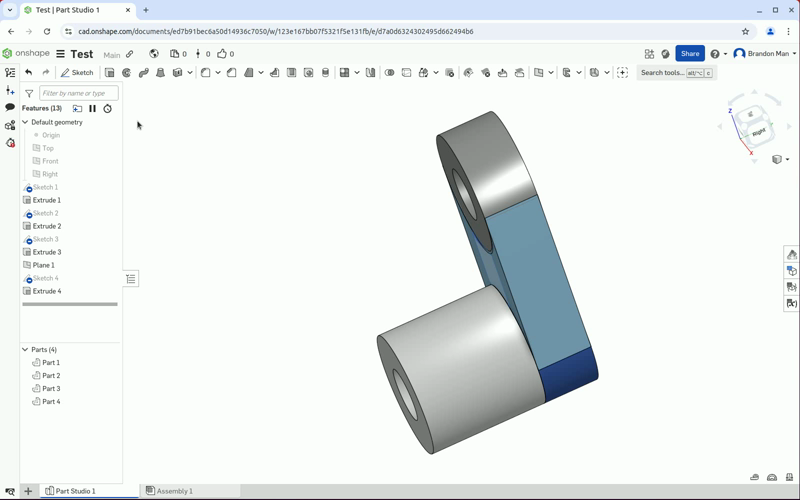
key(down, 2)
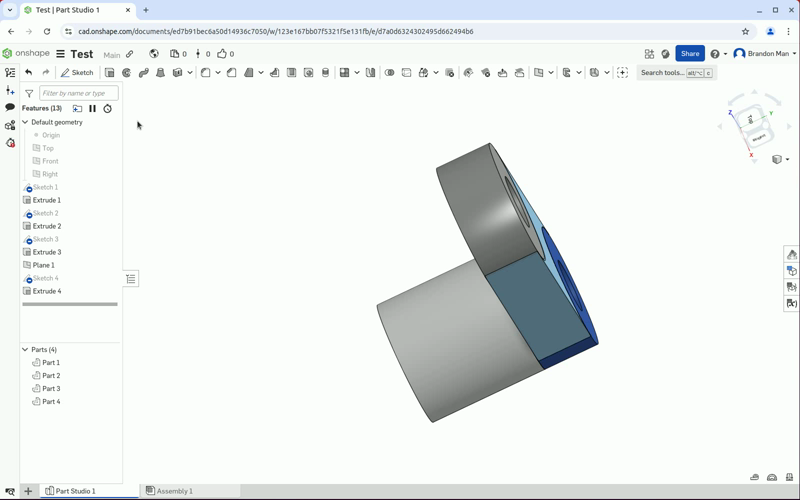
key(up, 2)
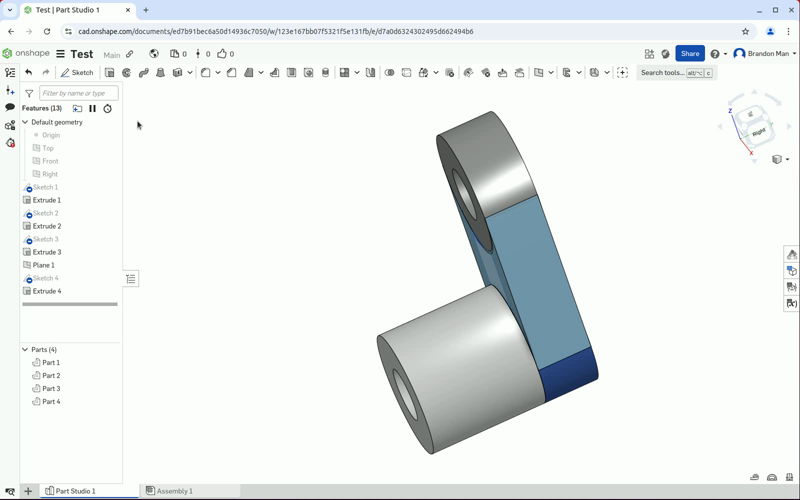
key(right, 2)
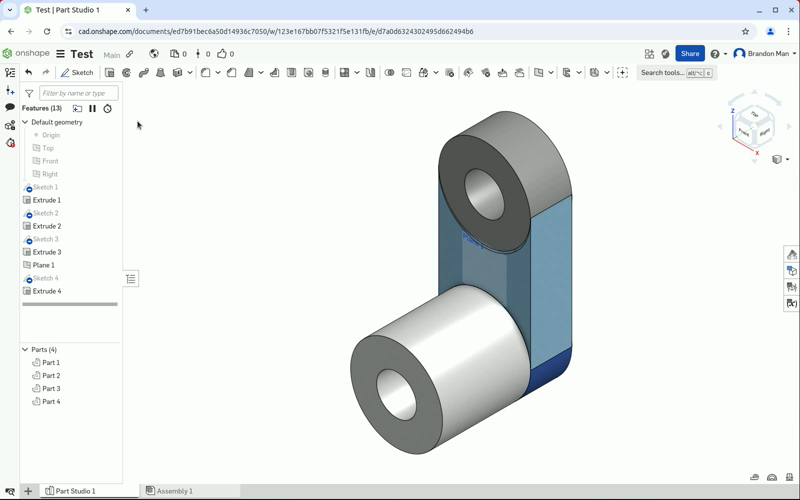
mouse_move(73, 189)
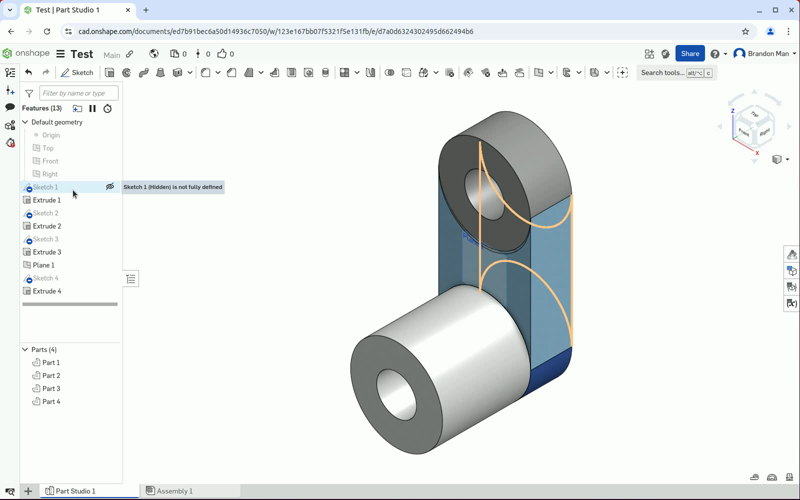
click(73, 189)